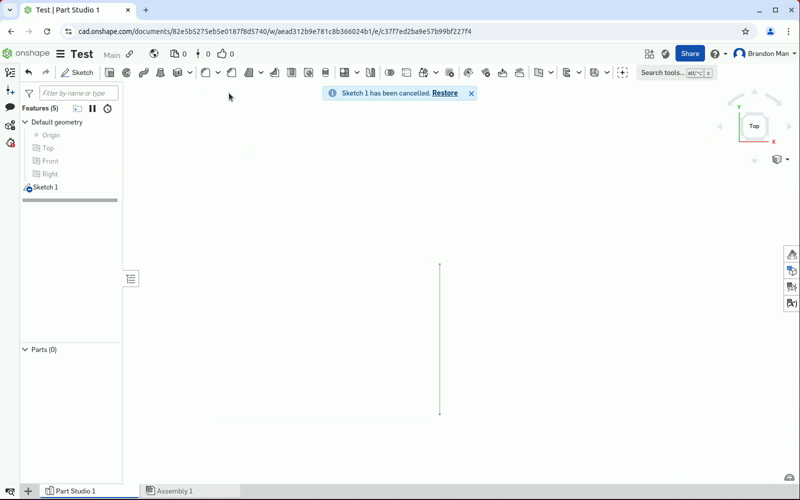
key(shift+h)
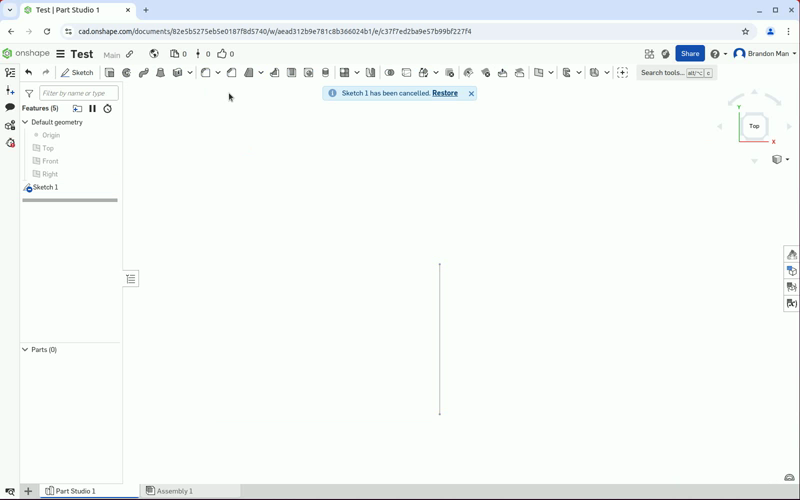
key(shift+s)
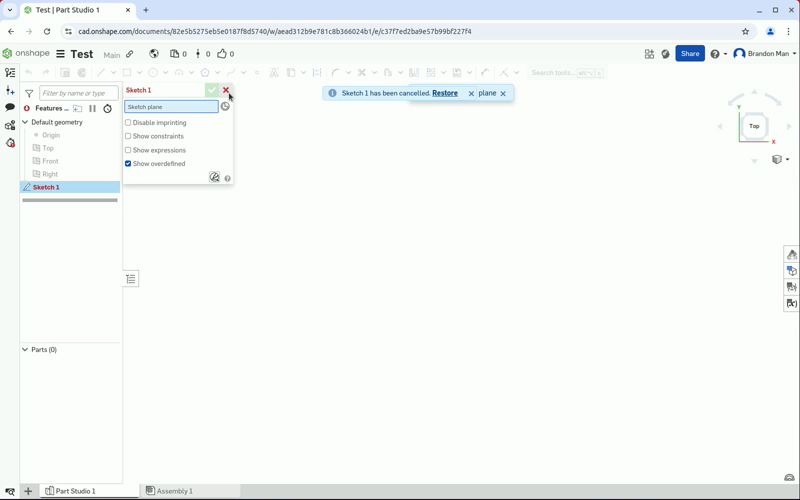
mouse_move(73, 150)
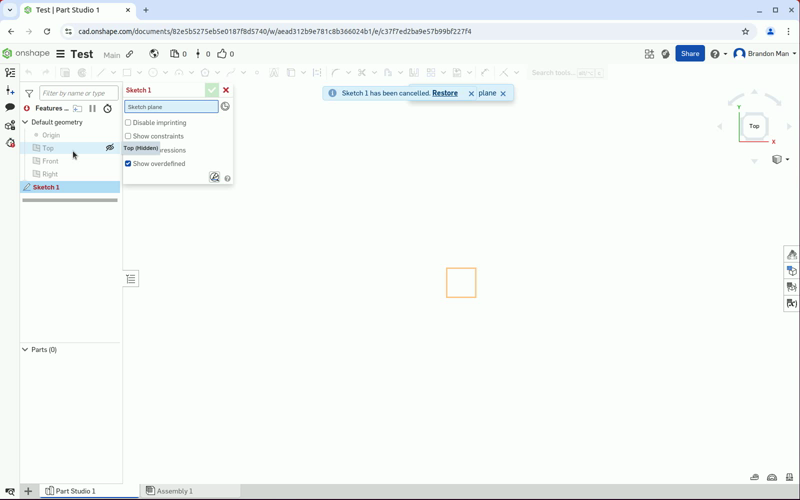
click(73, 150)
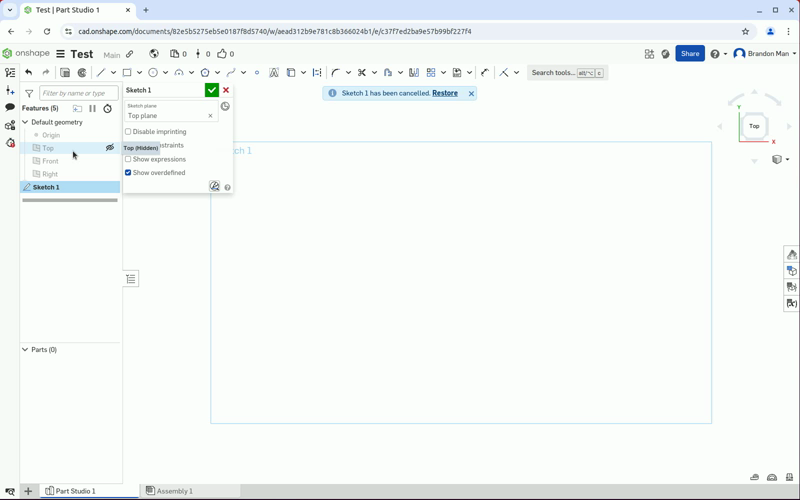
mouse_move(73, 352)
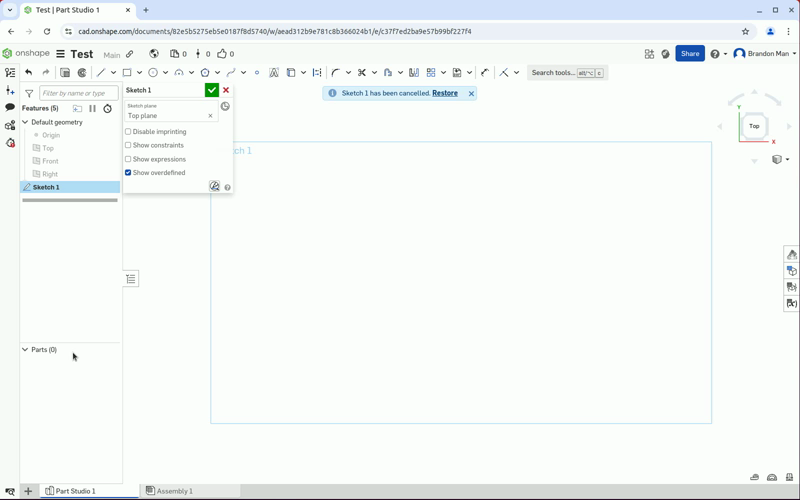
key(y)
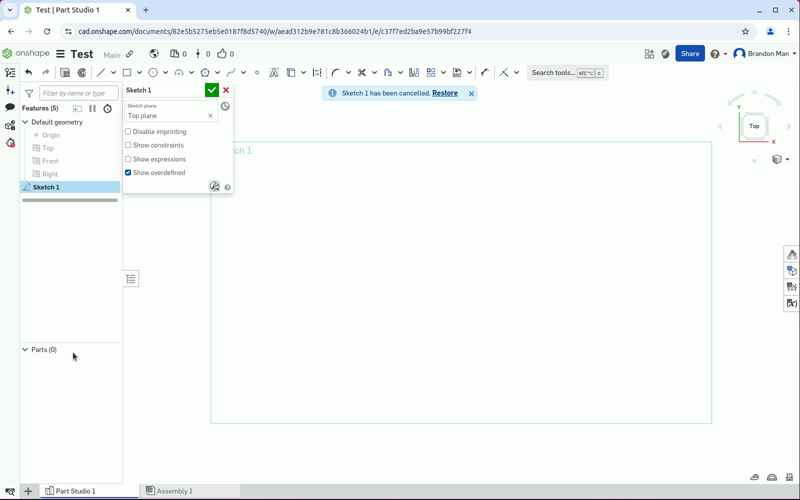
key(l)
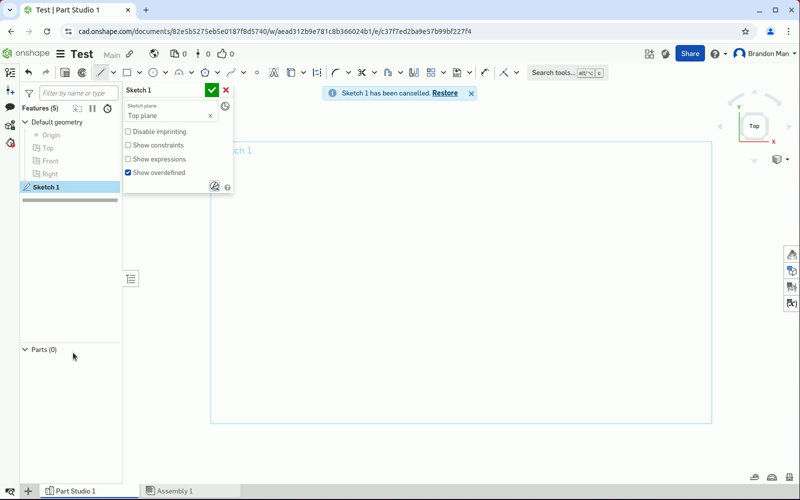
key_down(shift)
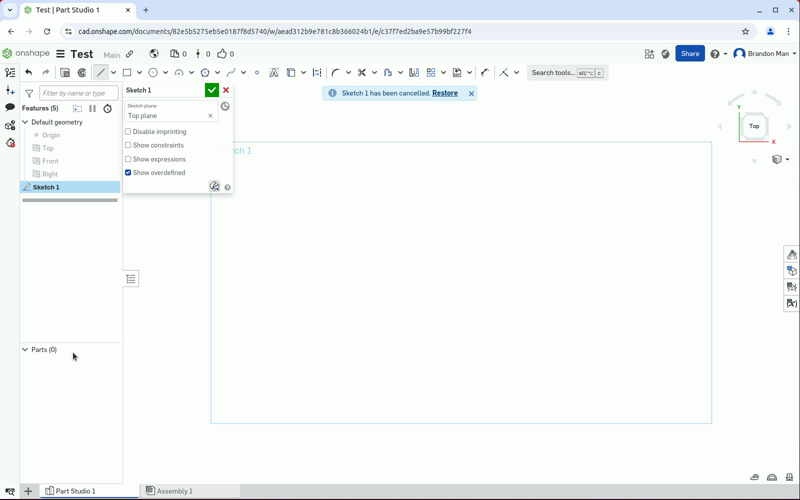
mouse_move(380, 300)
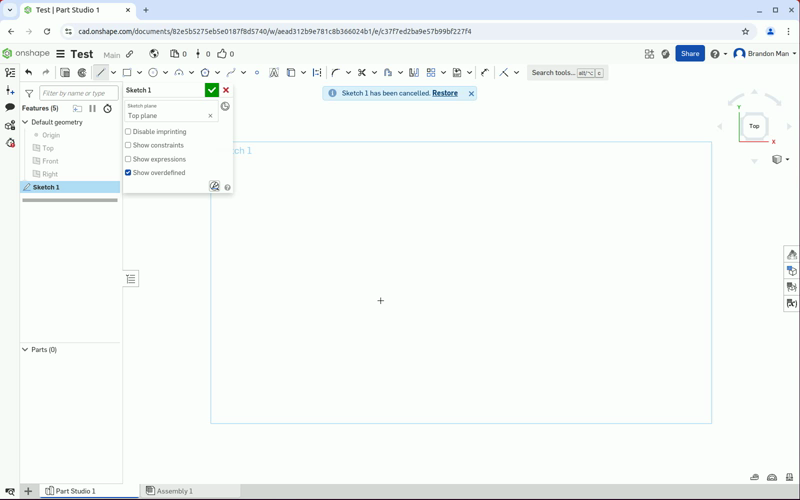
click(380, 300)
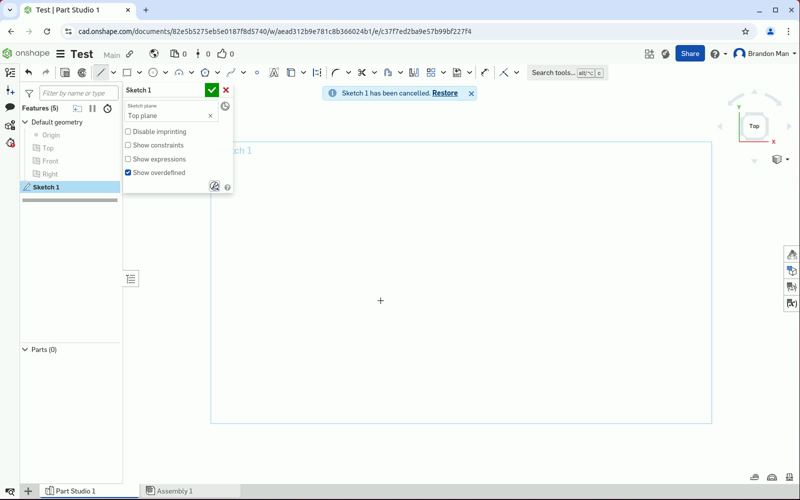
key_up(shift)
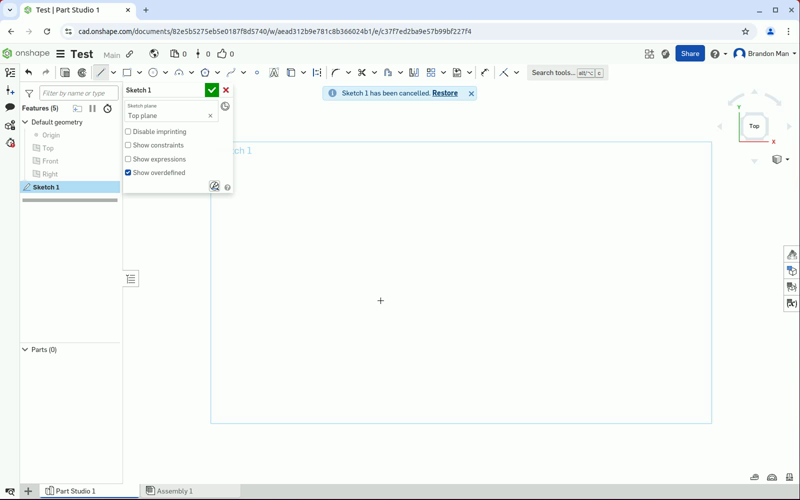
key_down(shift)
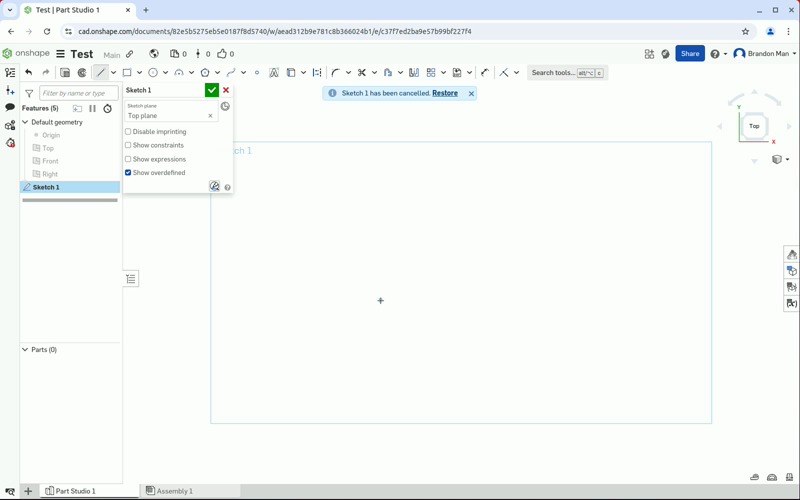
mouse_move(445, 300)
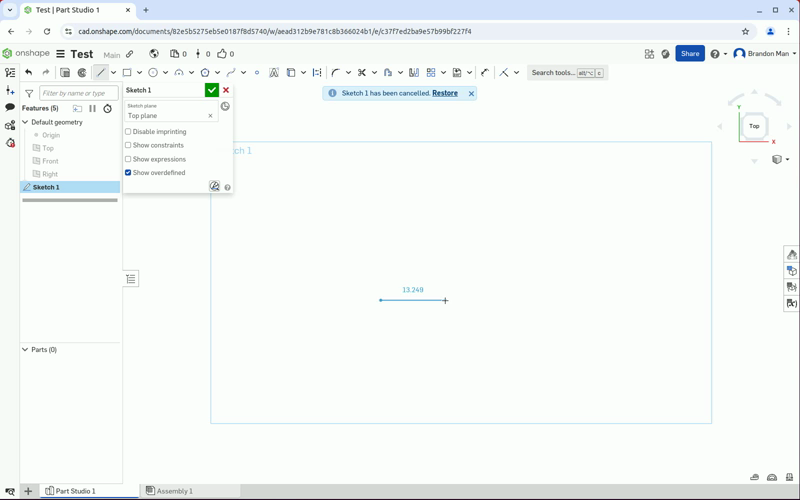
click(445, 300)
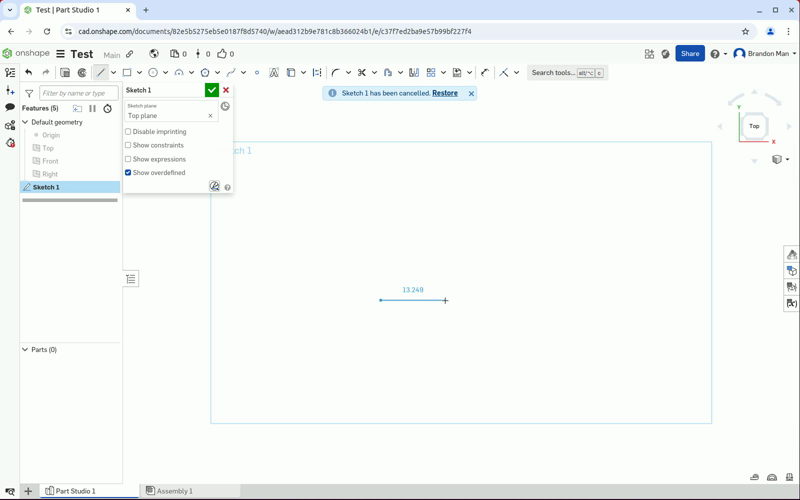
key_up(shift)
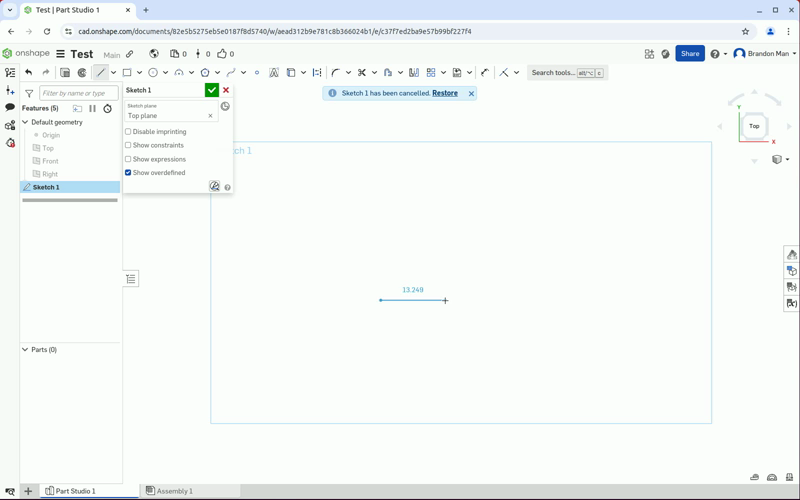
key_down(shift)
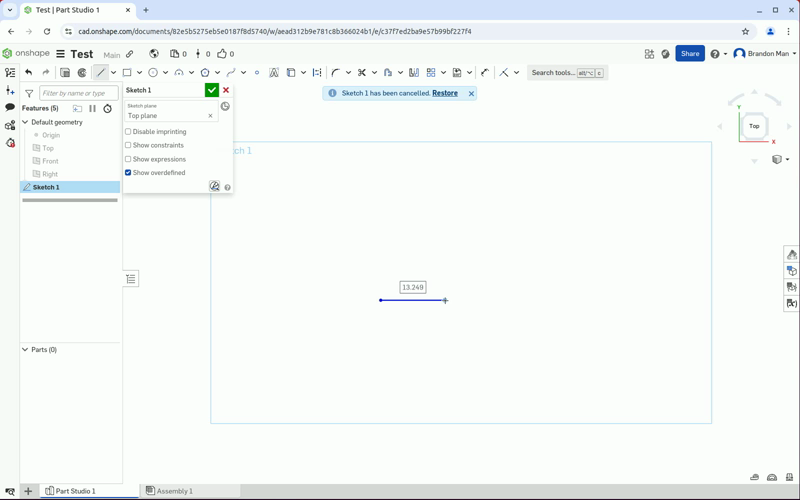
mouse_move(445, 193)
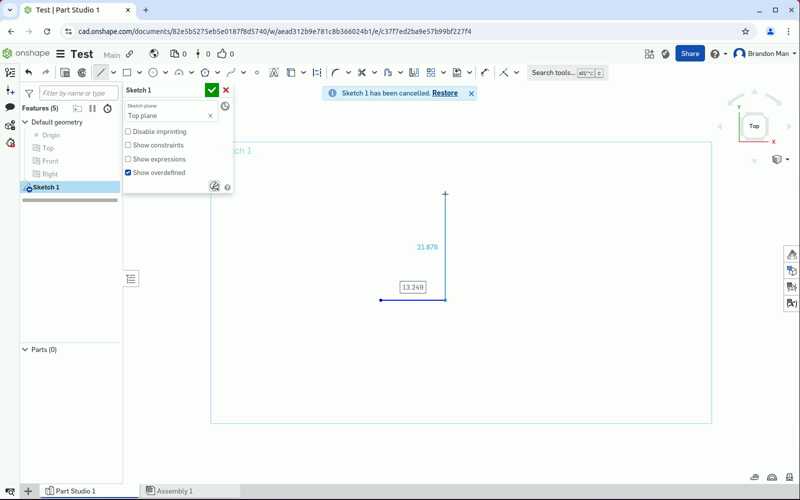
click(445, 193)
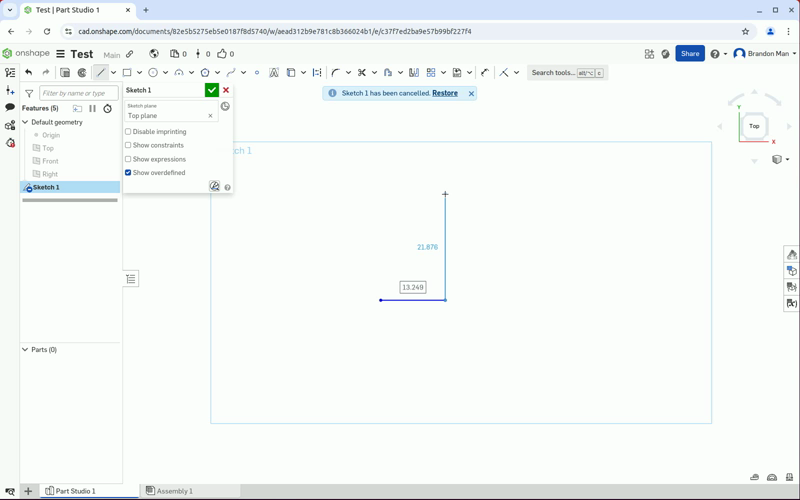
key_up(shift)
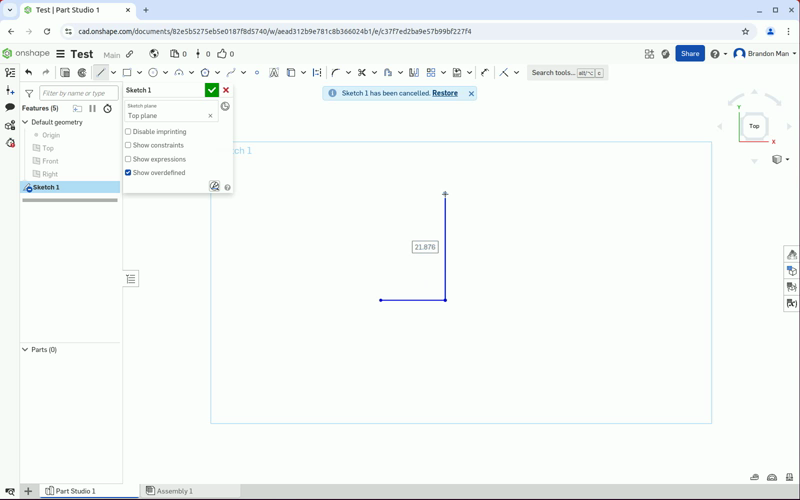
key_down(shift)
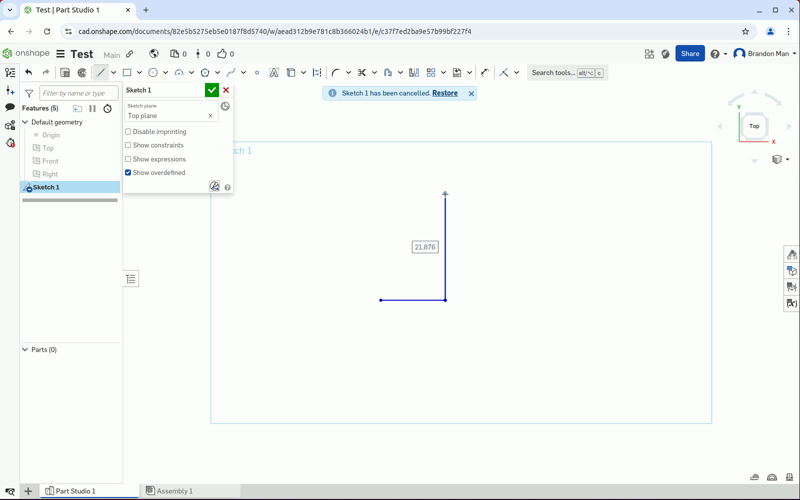
mouse_move(380, 193)
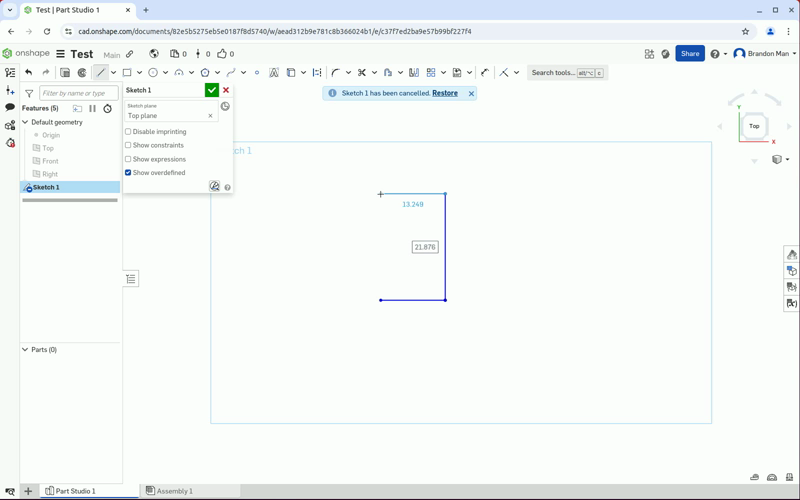
click(380, 193)
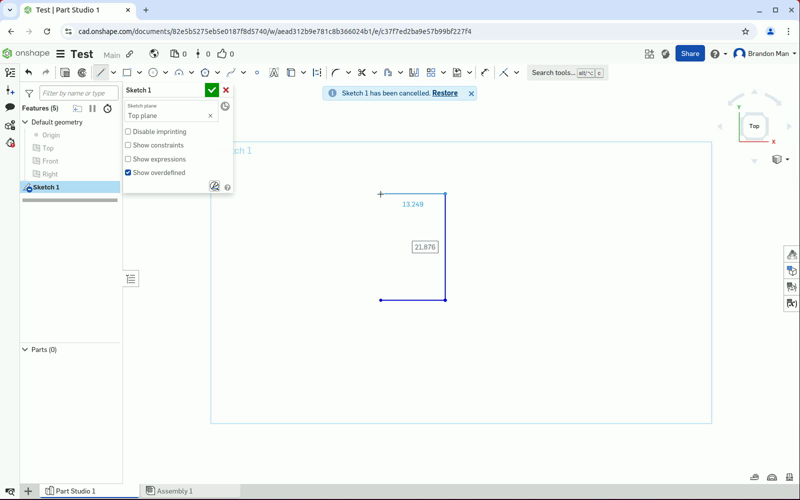
key_up(shift)
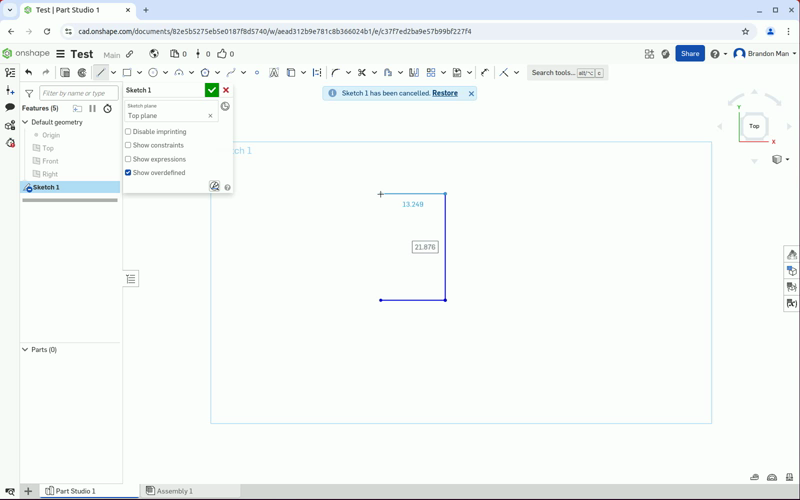
key_down(shift)
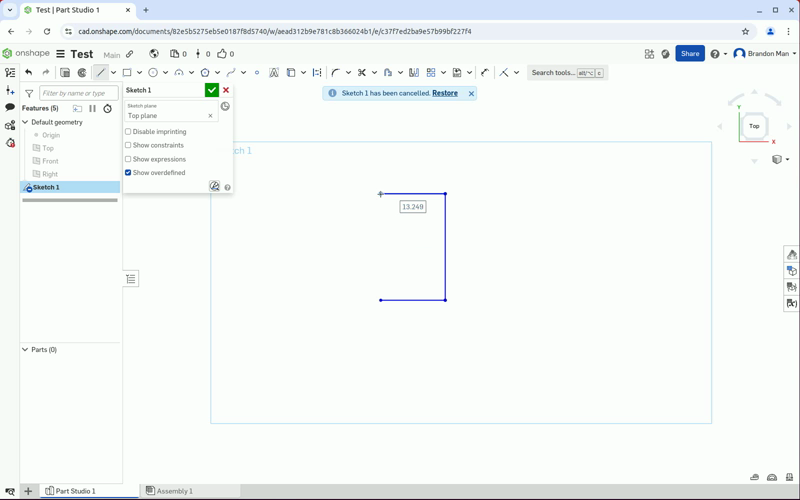
mouse_move(380, 300)
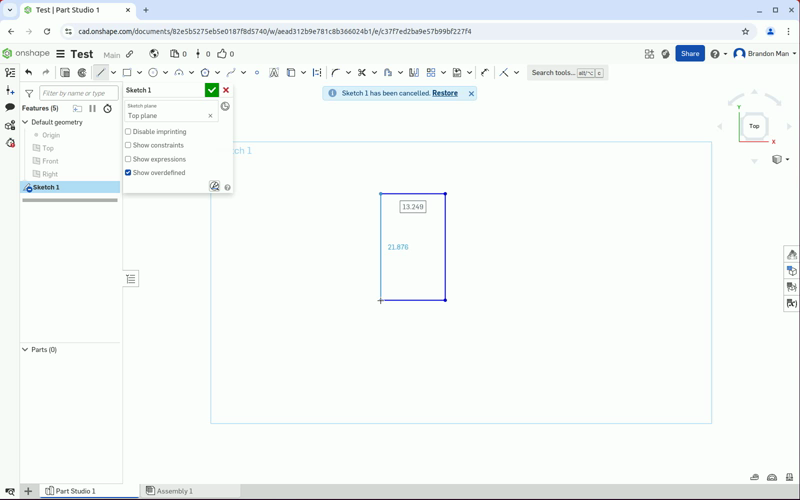
key_up(shift)
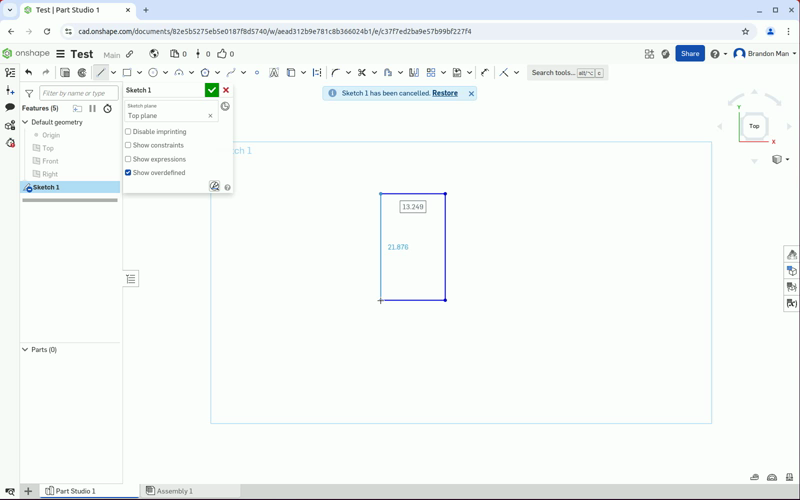
click(380, 300)
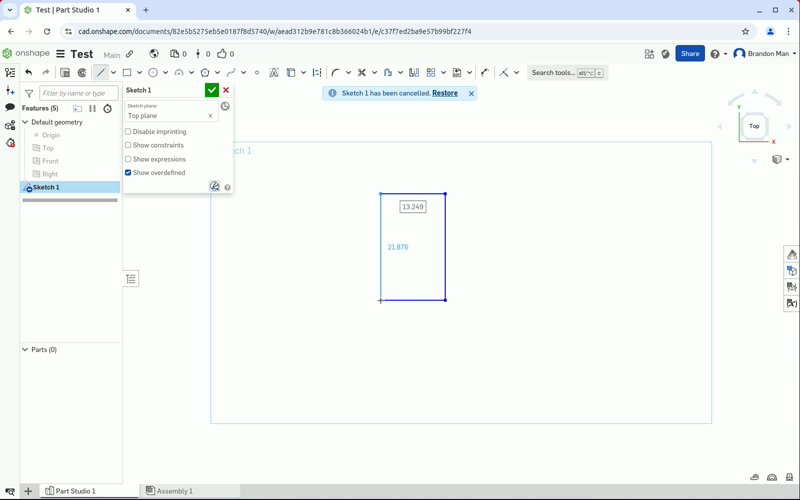
key(esc)
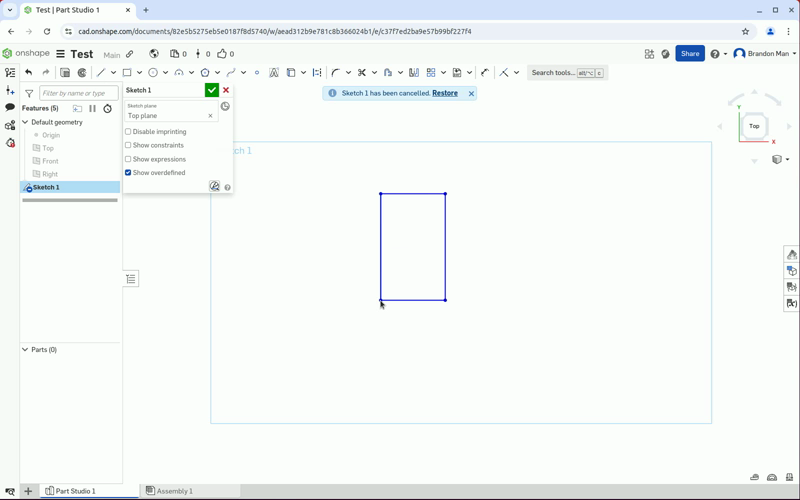
mouse_move(439, 201)
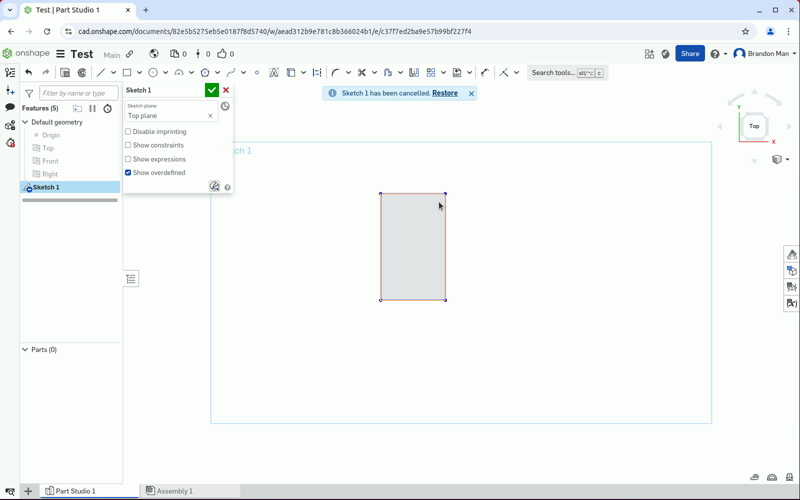
click(439, 201)
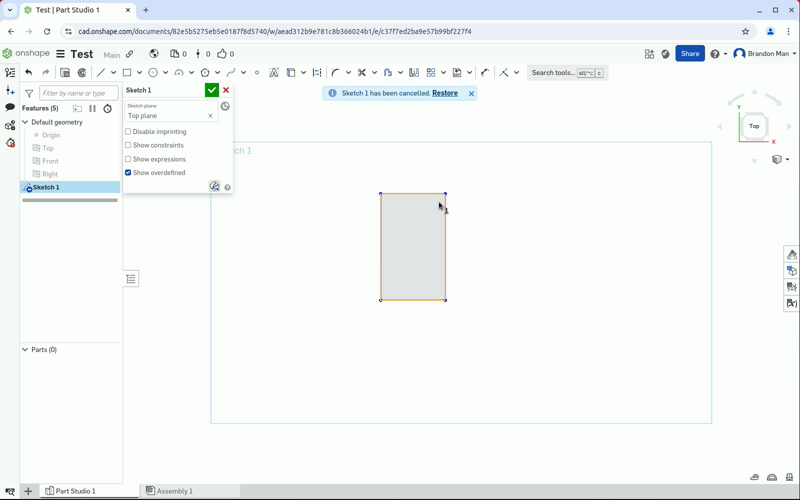
mouse_move(73, 352)
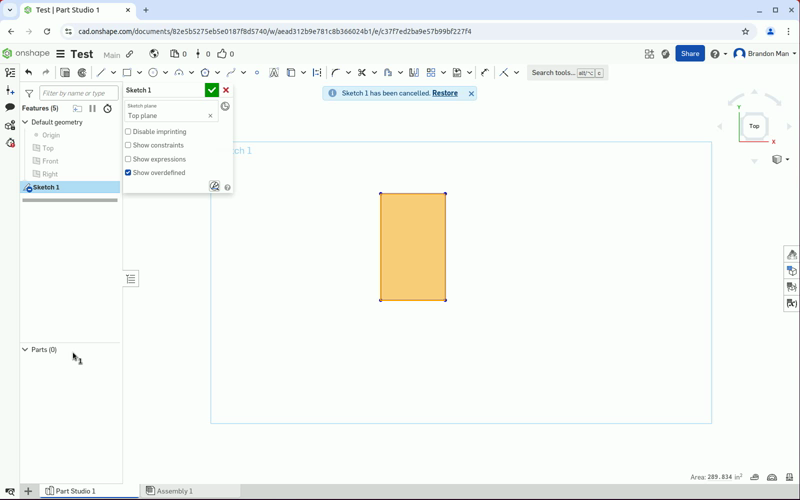
key(shift+y)
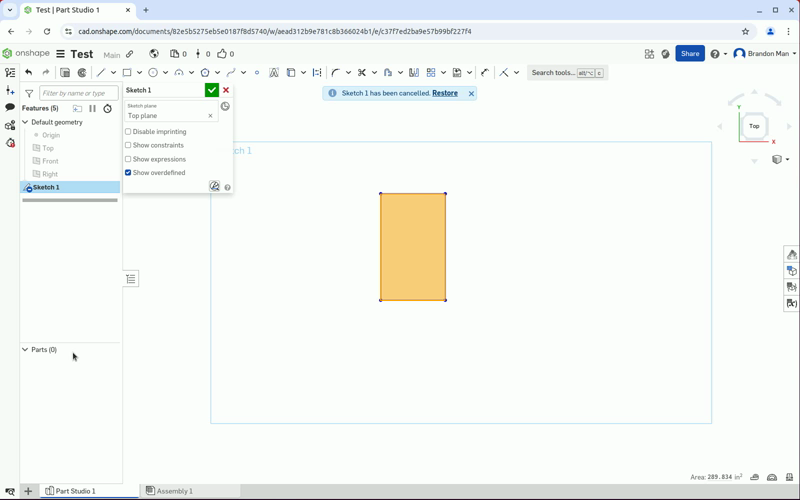
key(shift+e)
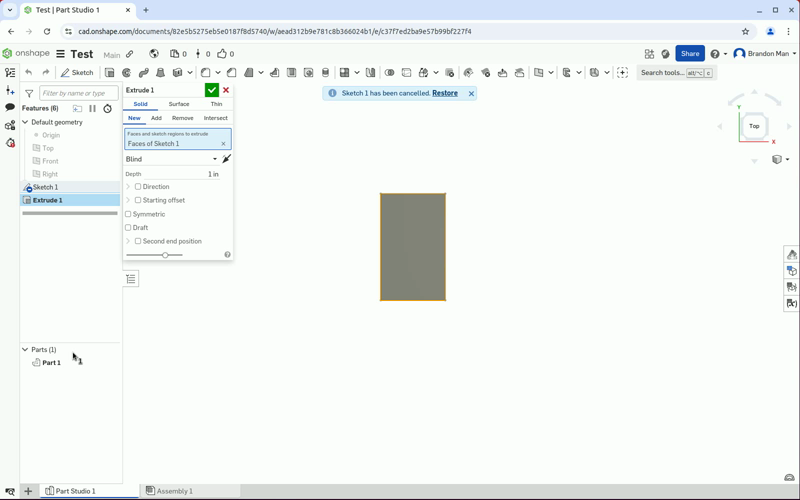
mouse_move(143, 106)
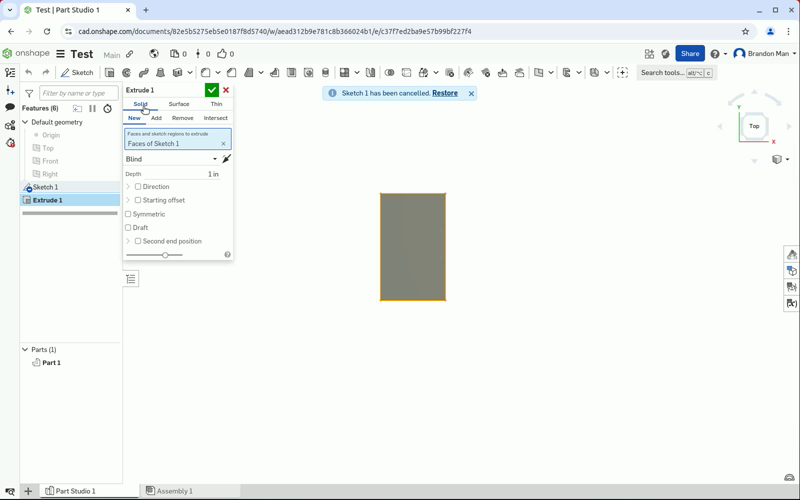
click(143, 106)
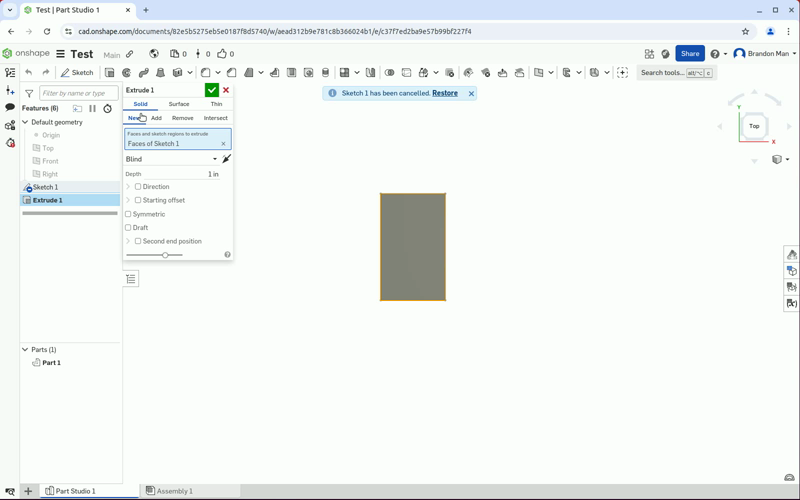
mouse_move(137, 120)
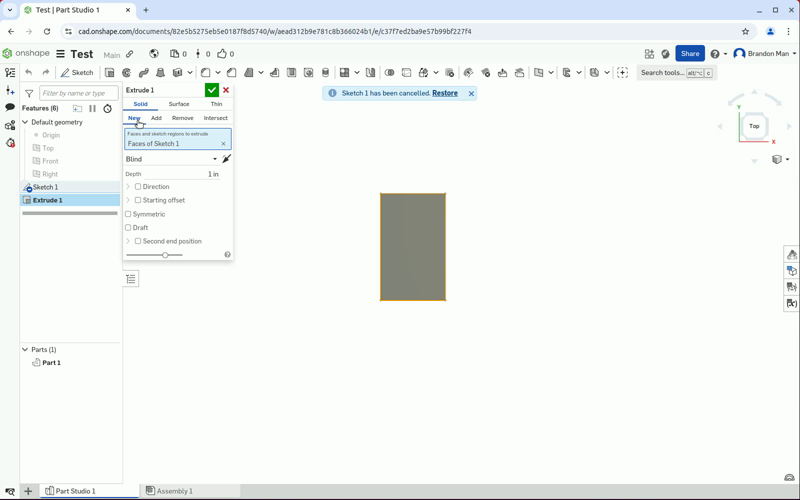
click(137, 120)
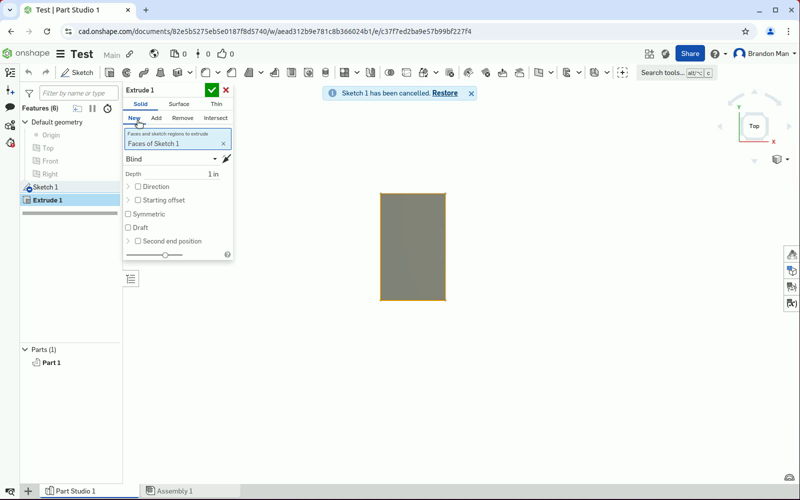
key(tab, 4)
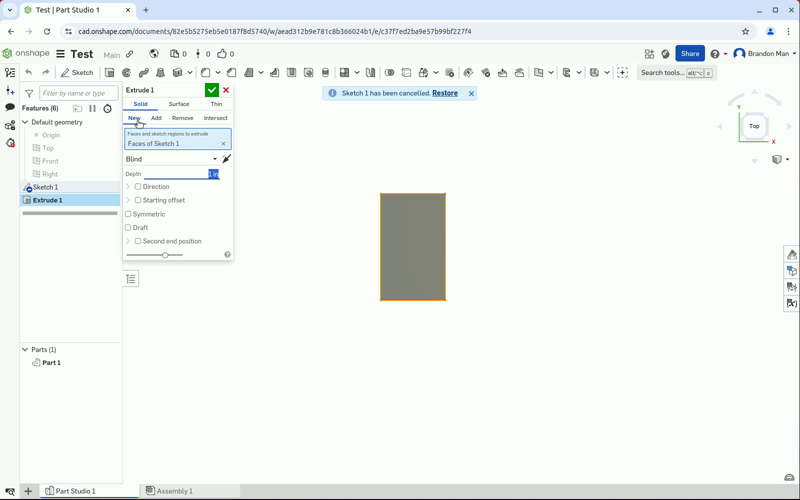
text(1.204)
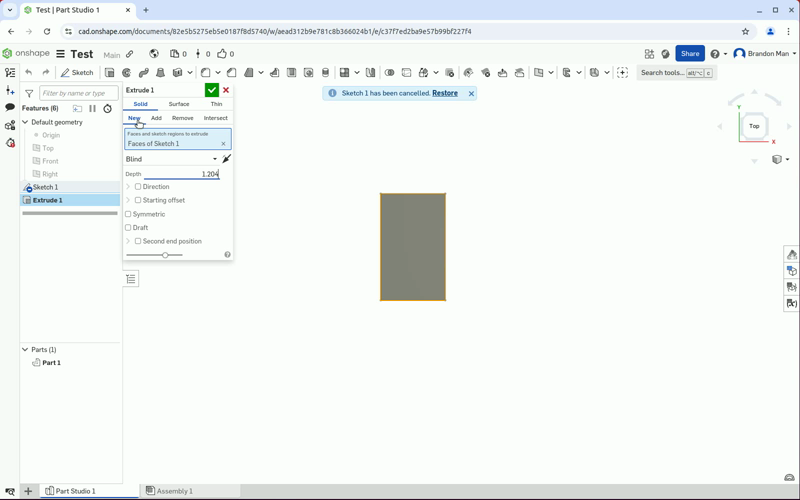
key(enter)
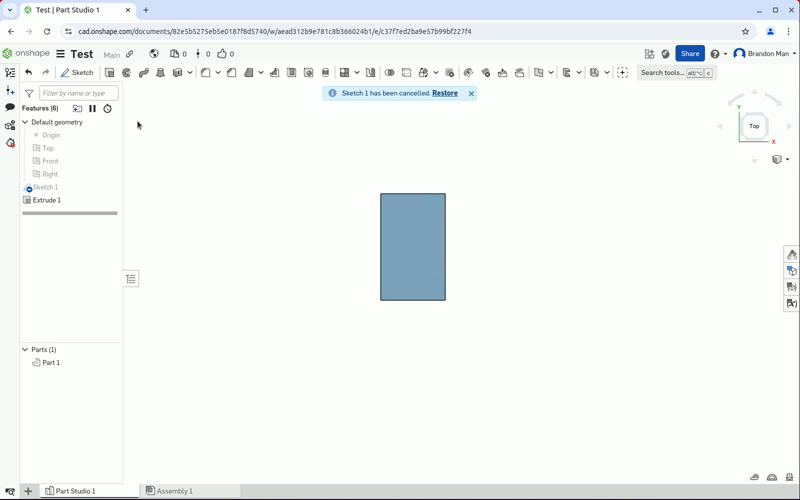
key(shift+h)
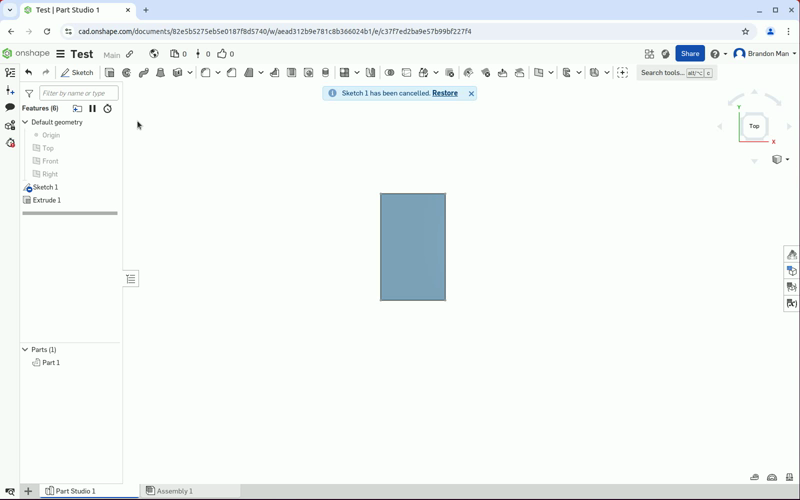
key(shift+h)
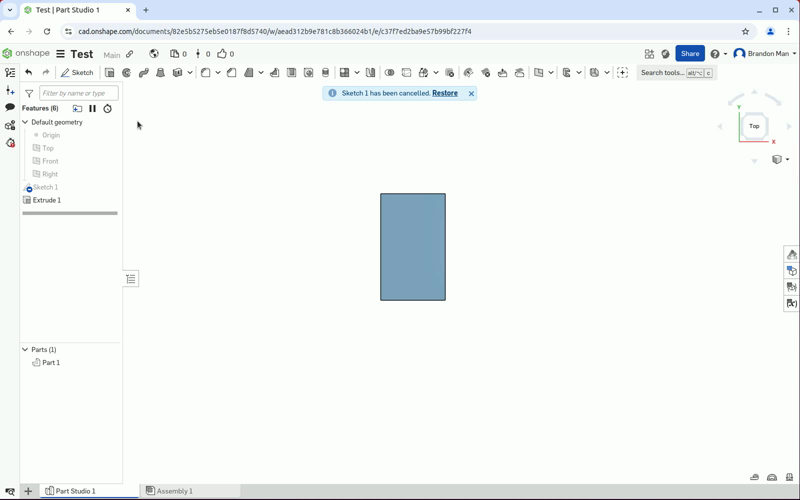
mouse_move(73, 189)
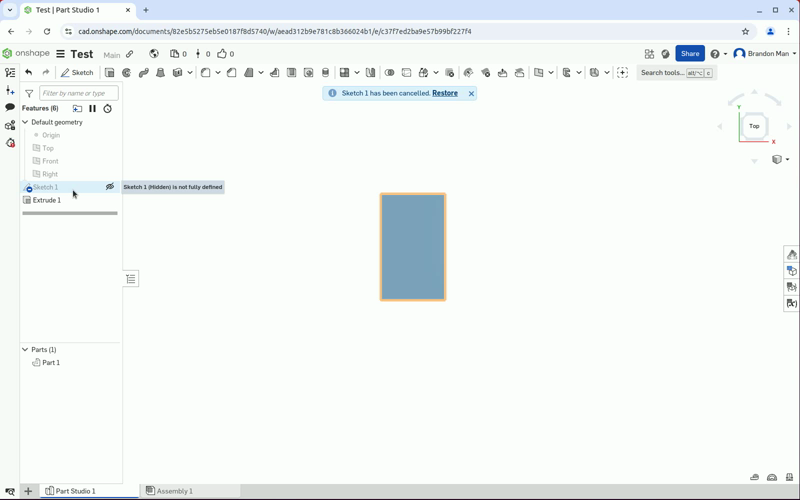
click(73, 189)
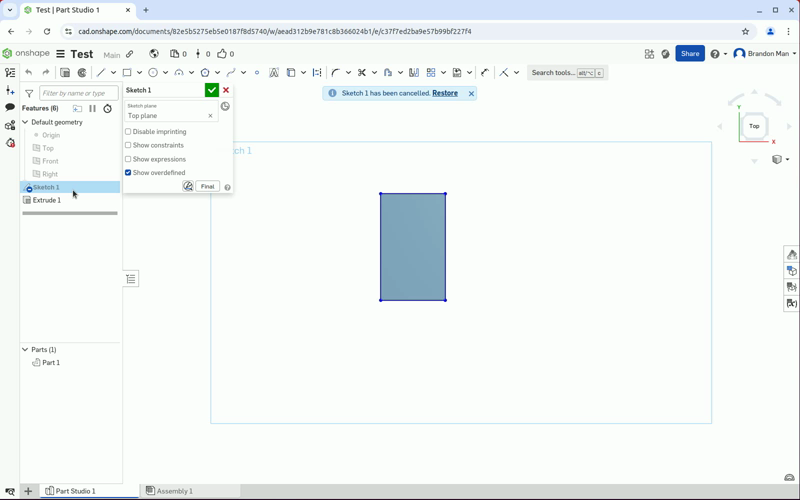
mouse_move(229, 92)
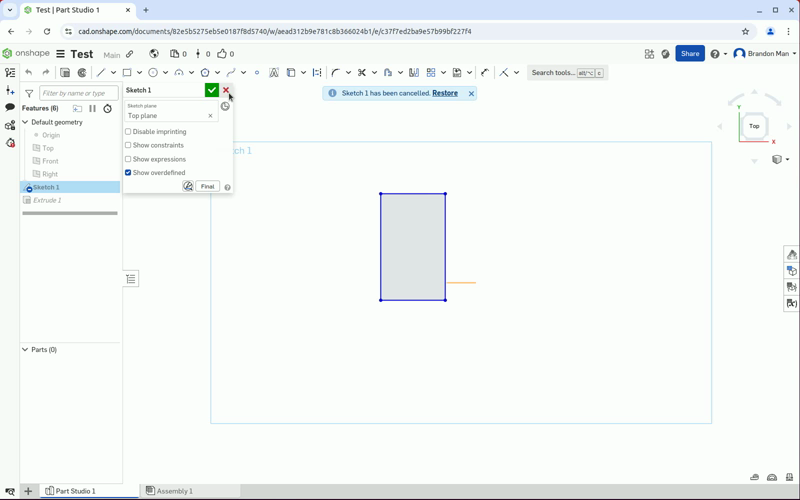
click(229, 92)
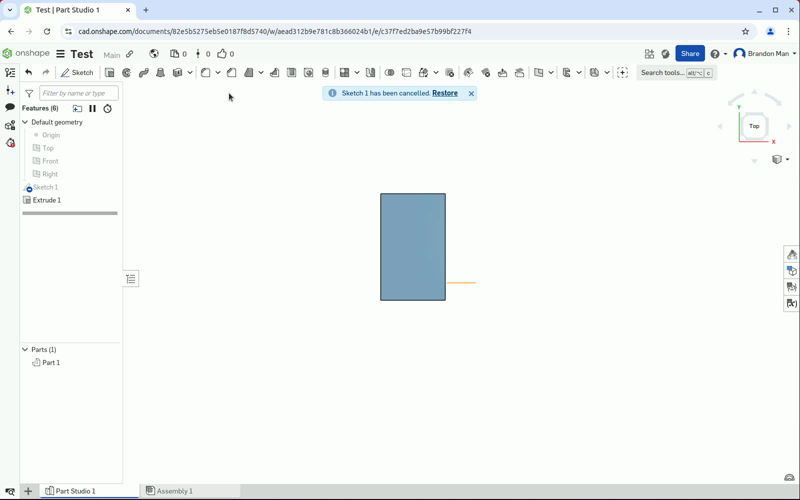
mouse_move(541, 75)
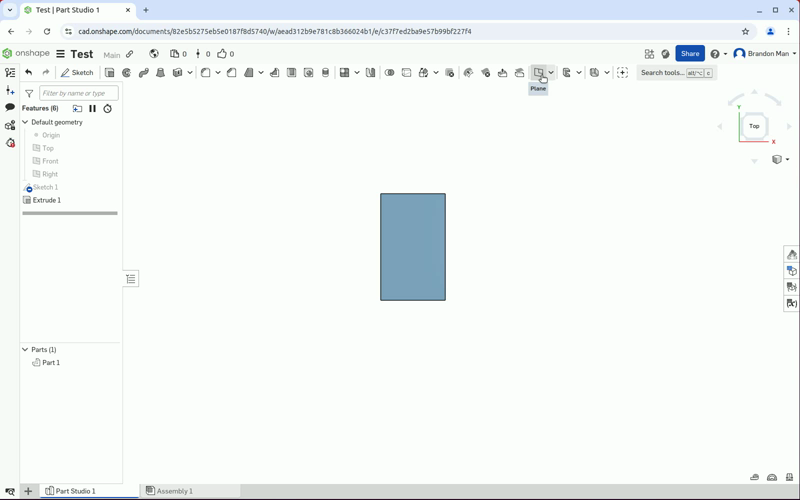
click(541, 75)
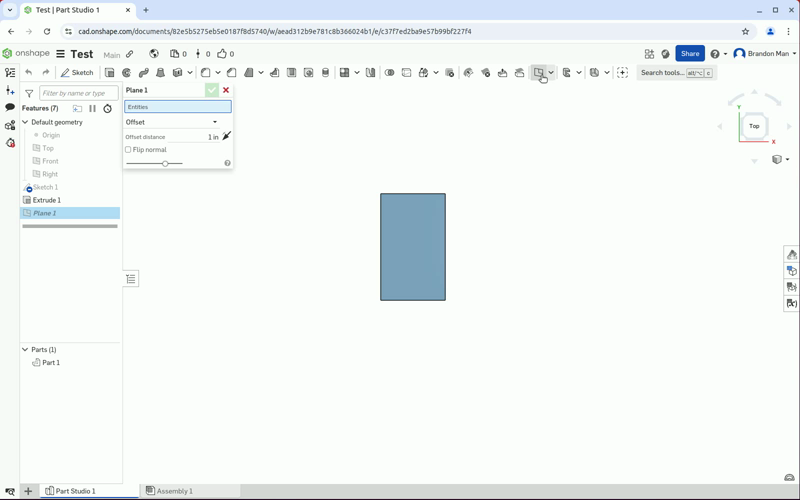
mouse_move(73, 150)
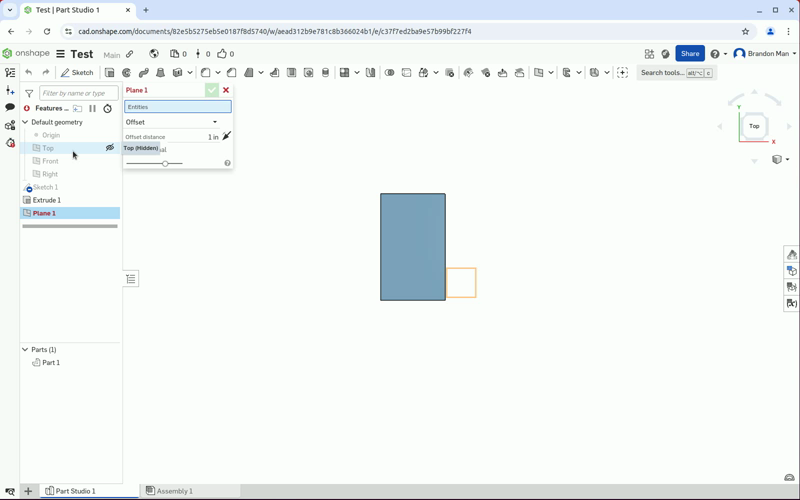
click(73, 150)
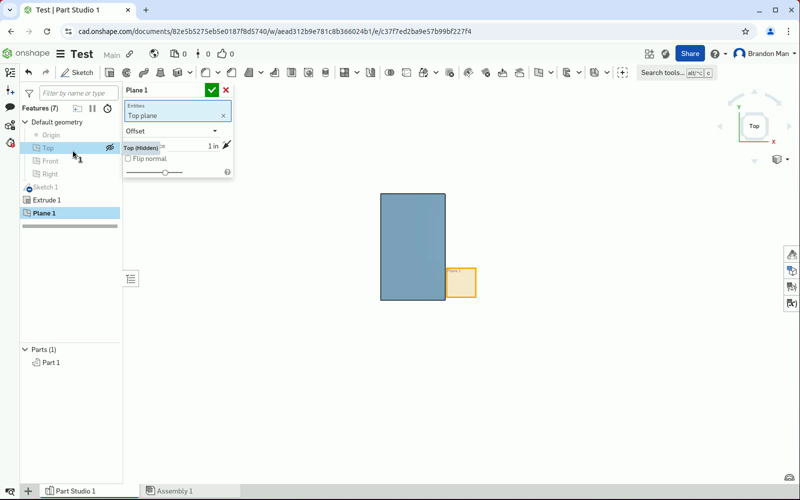
key(tab, 2)
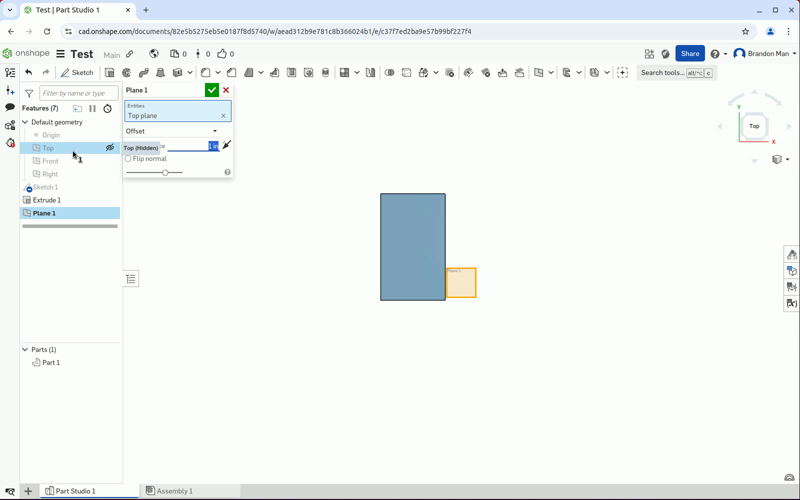
text(1.202)
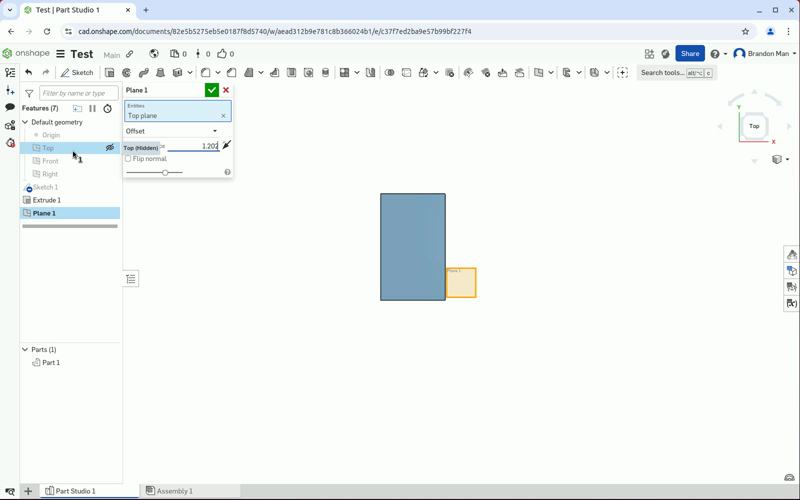
key(enter, 2)
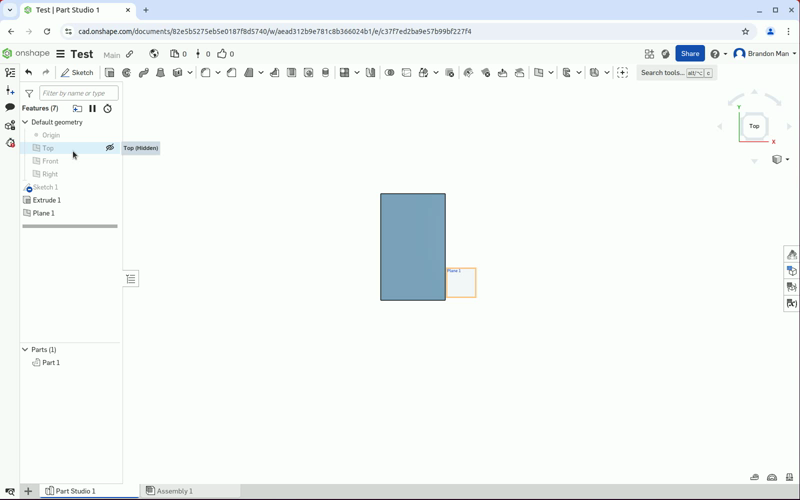
key(shift+s)
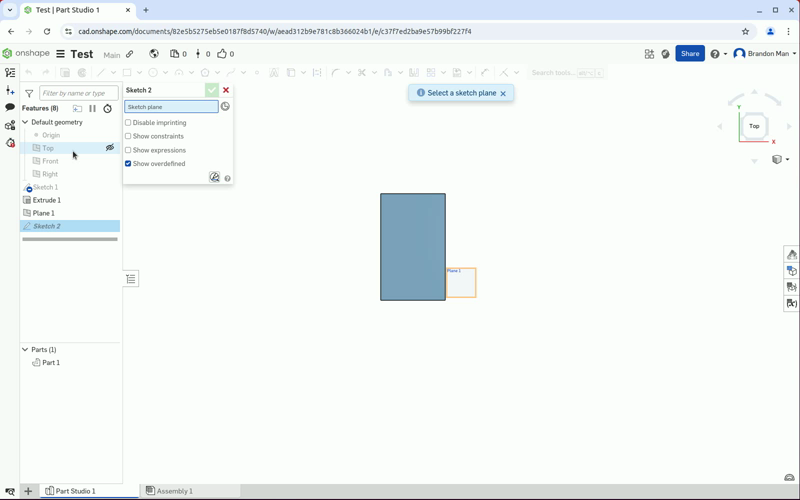
mouse_move(73, 215)
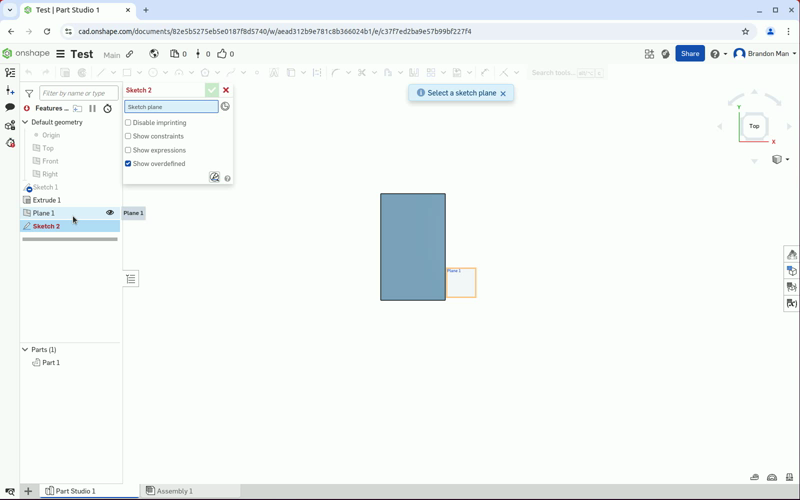
click(73, 215)
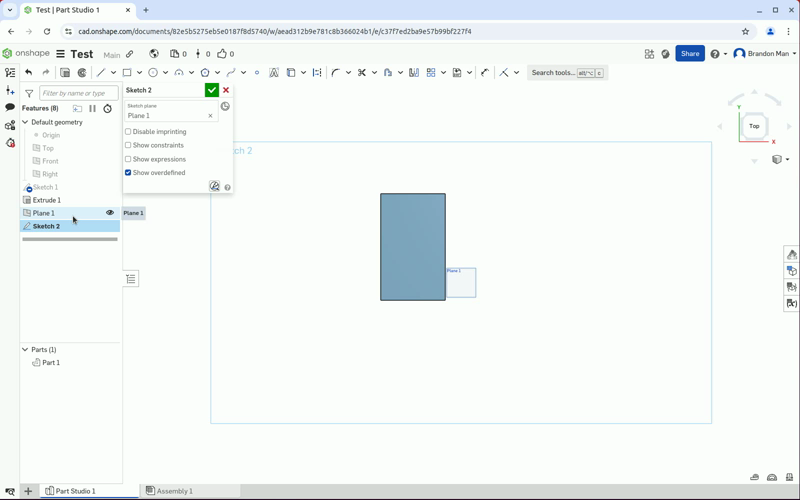
mouse_move(73, 352)
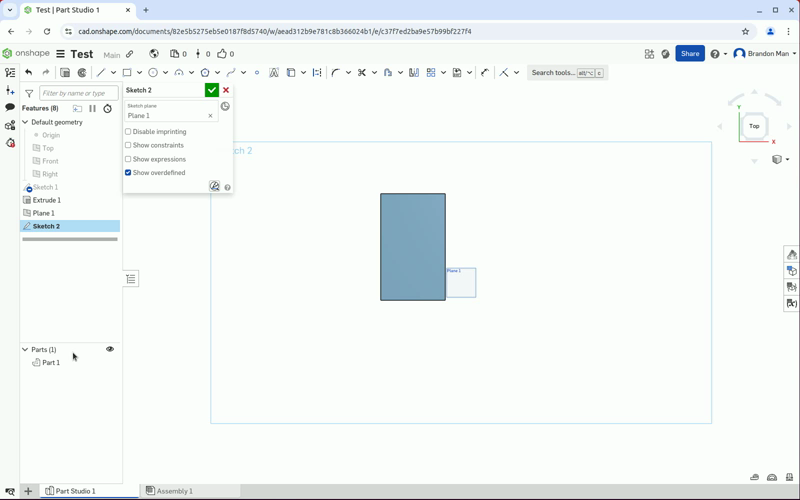
key(y)
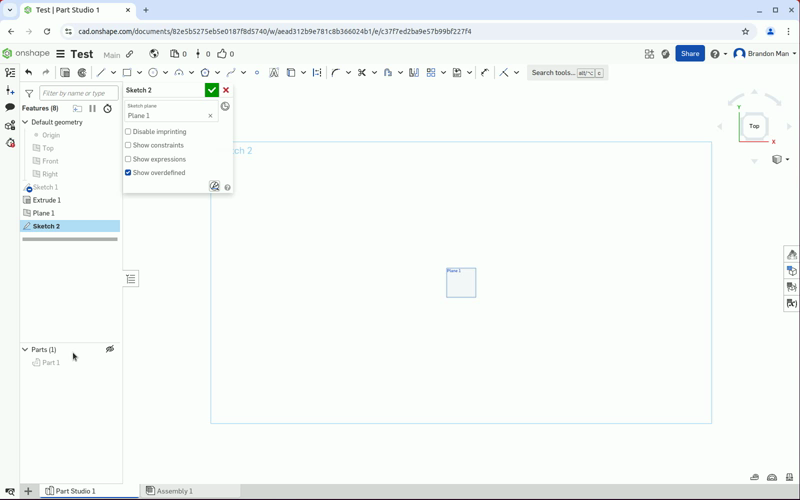
key(l)
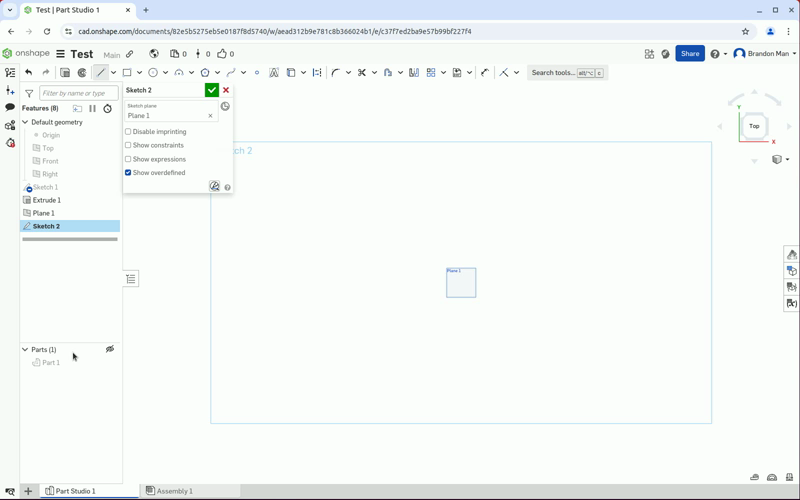
key_down(shift)
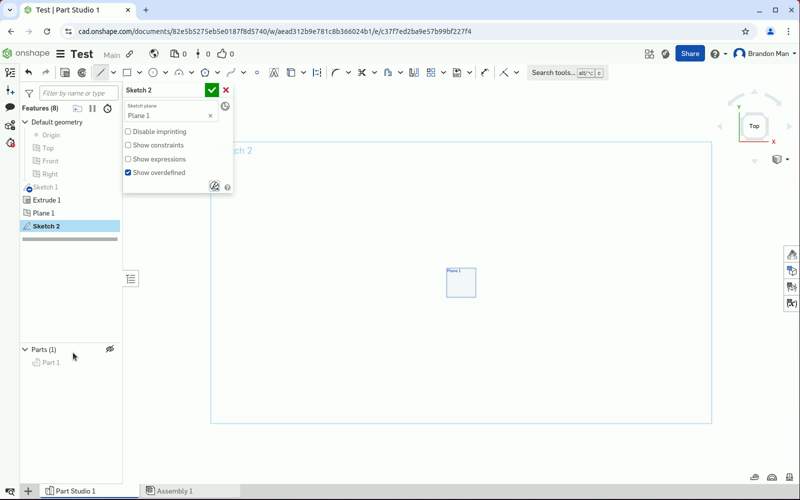
mouse_move(380, 193)
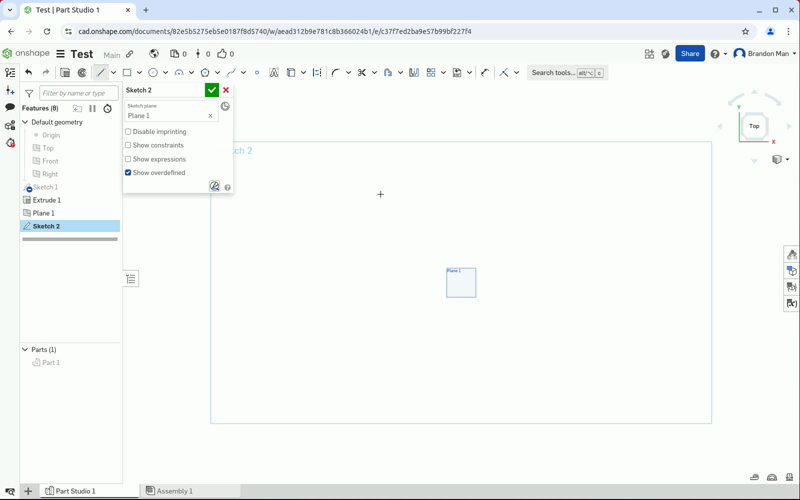
click(380, 193)
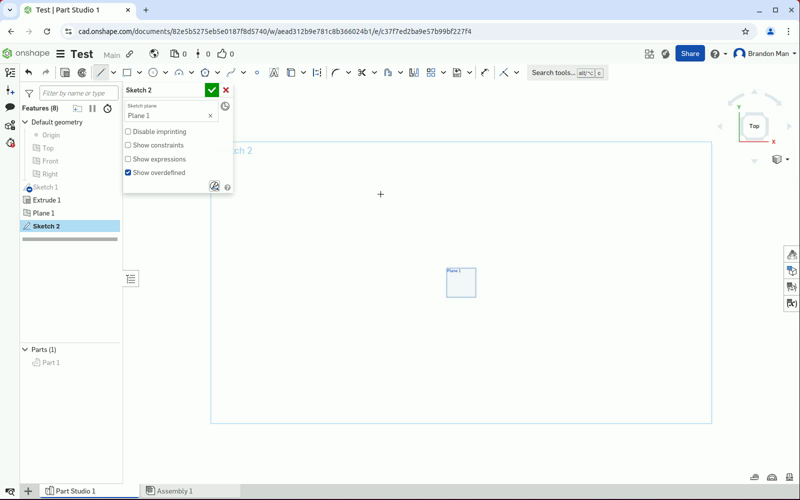
key_up(shift)
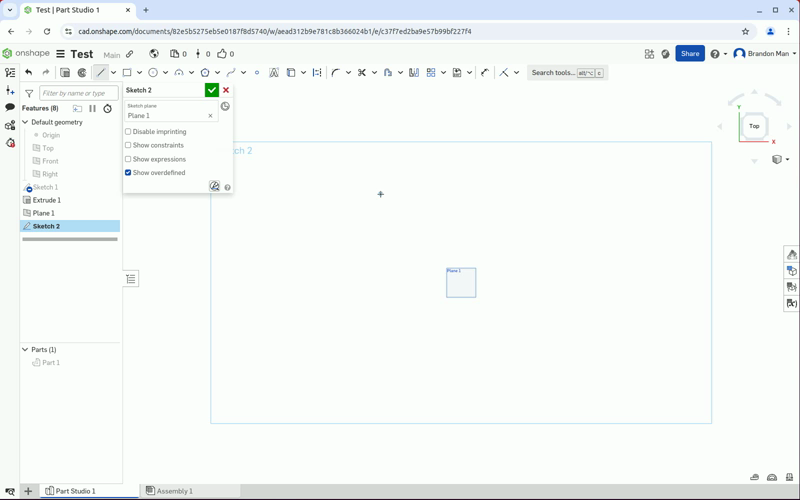
key_down(shift)
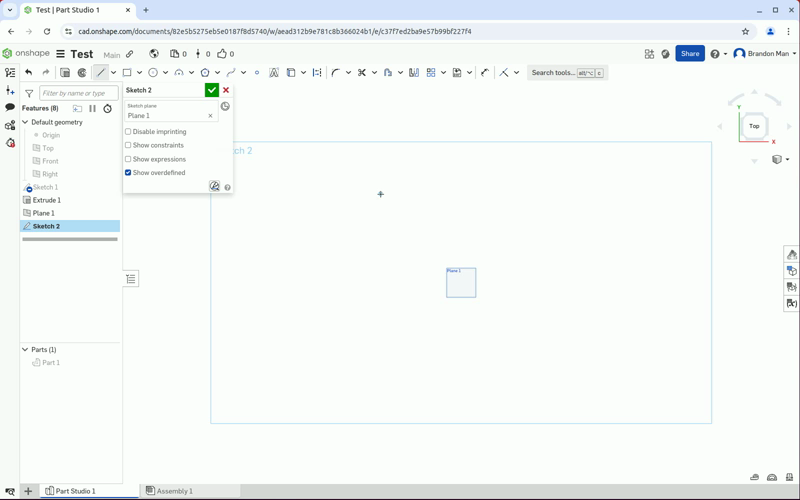
mouse_move(446, 193)
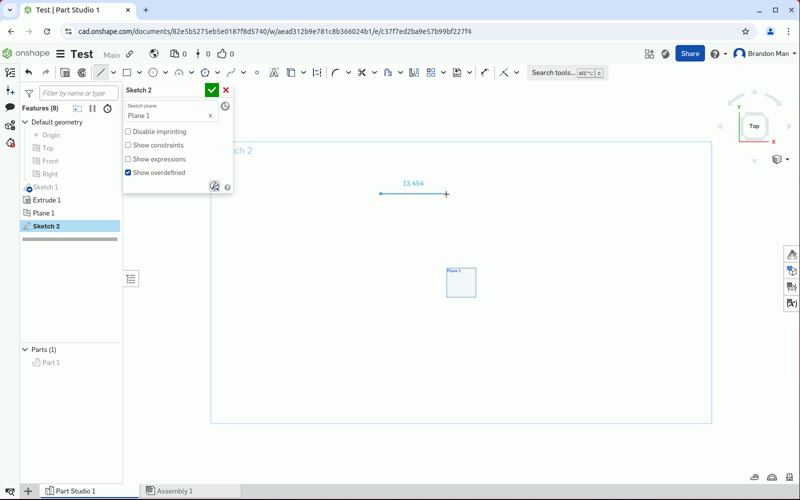
click(446, 193)
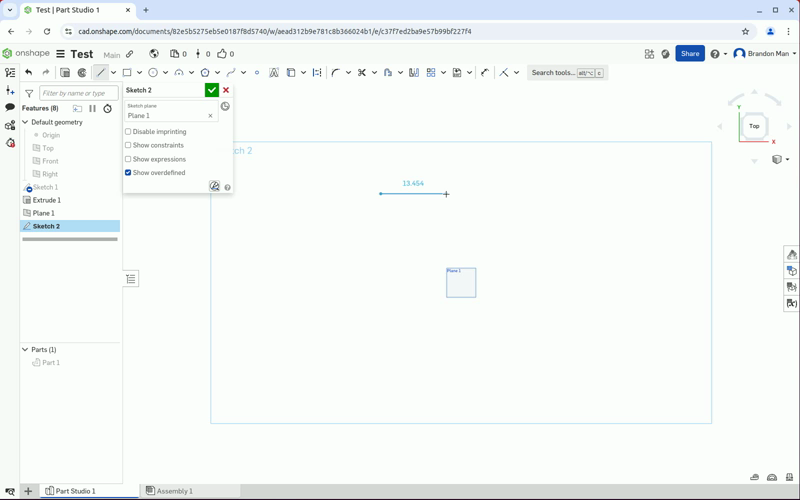
key_up(shift)
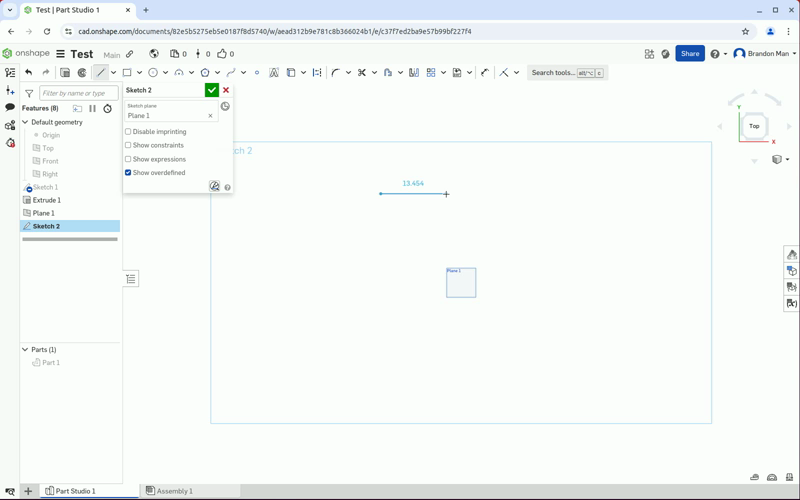
key_down(shift)
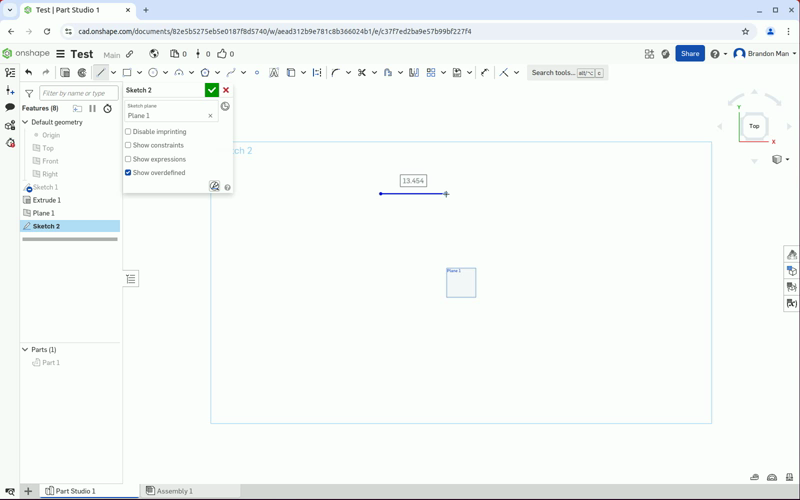
mouse_move(476, 193)
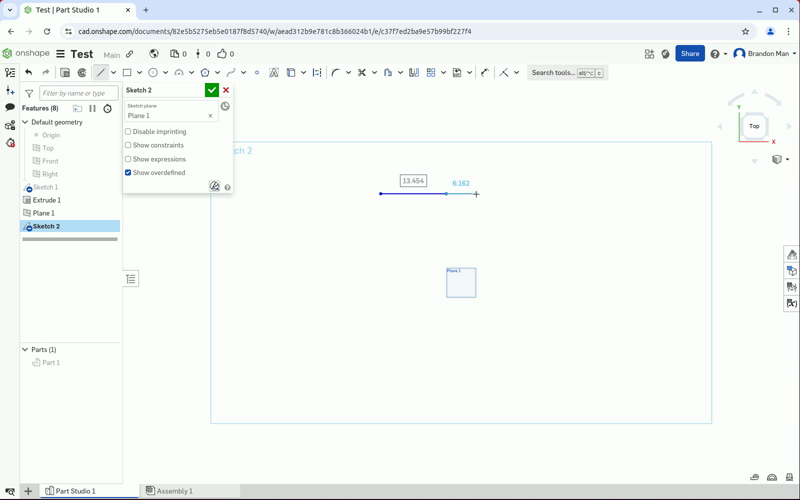
mouse_move(446, 188)
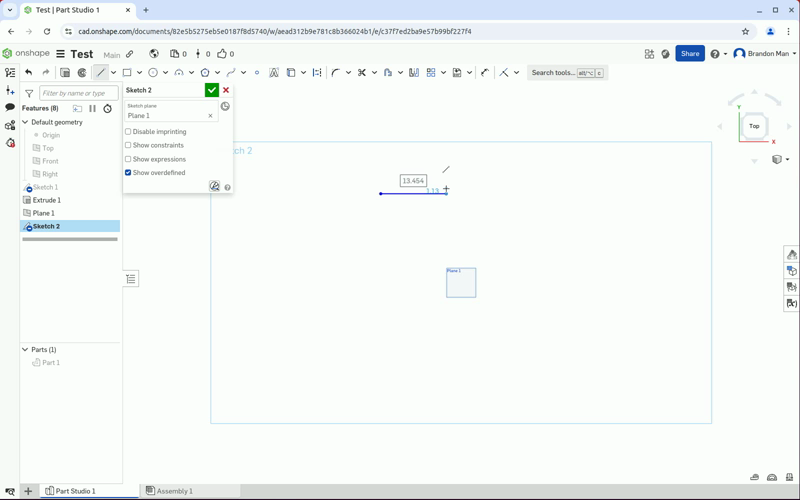
scroll(6)
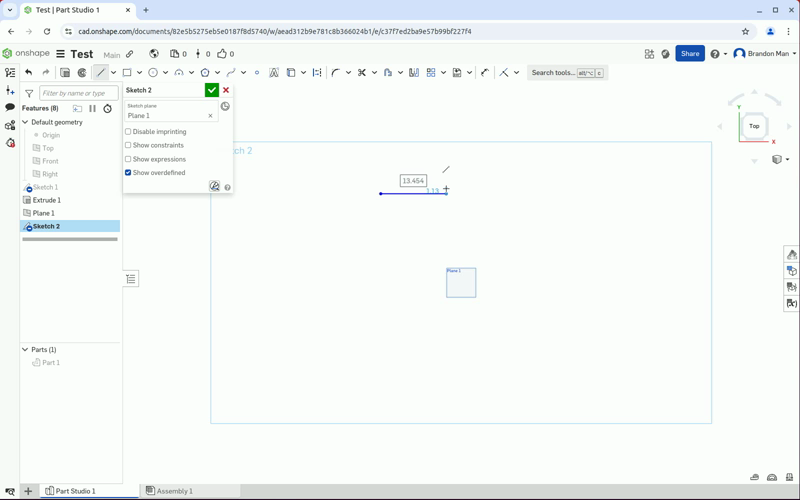
scroll(6)
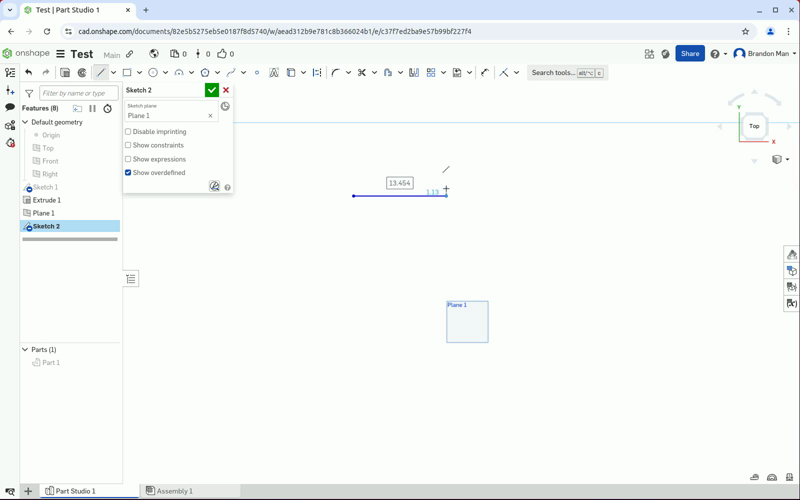
scroll(6)
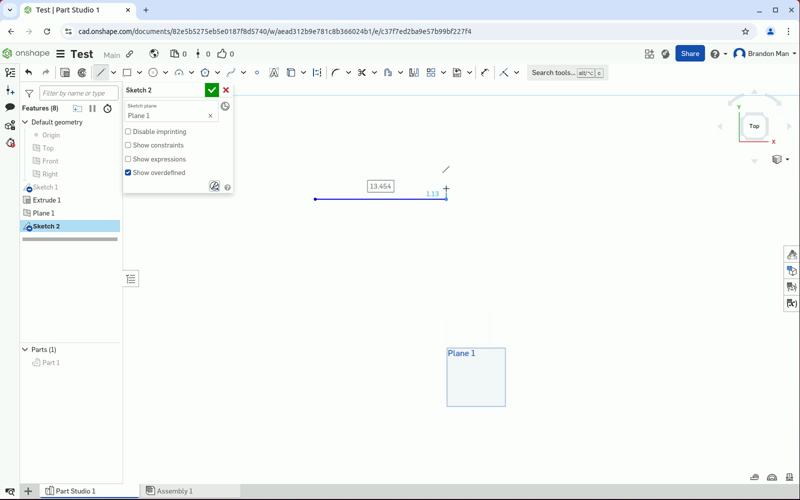
scroll(6)
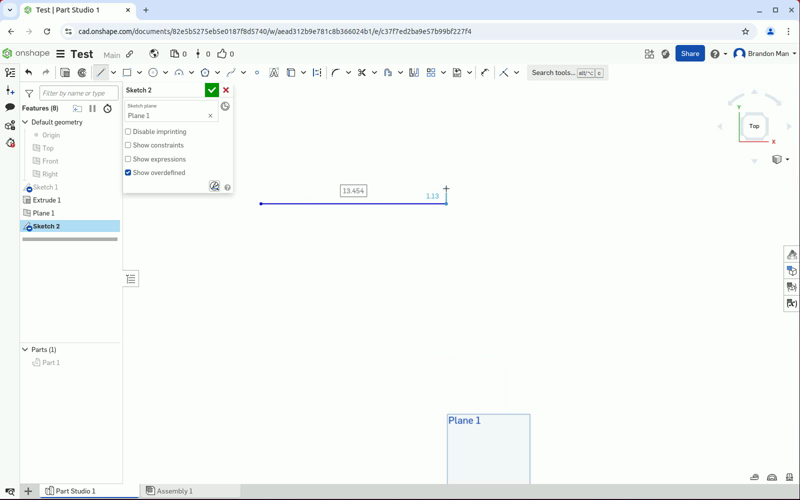
scroll(6)
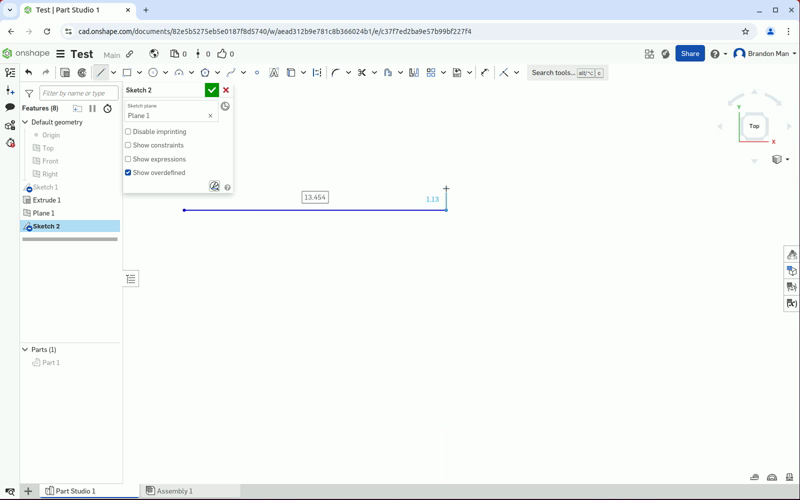
scroll(6)
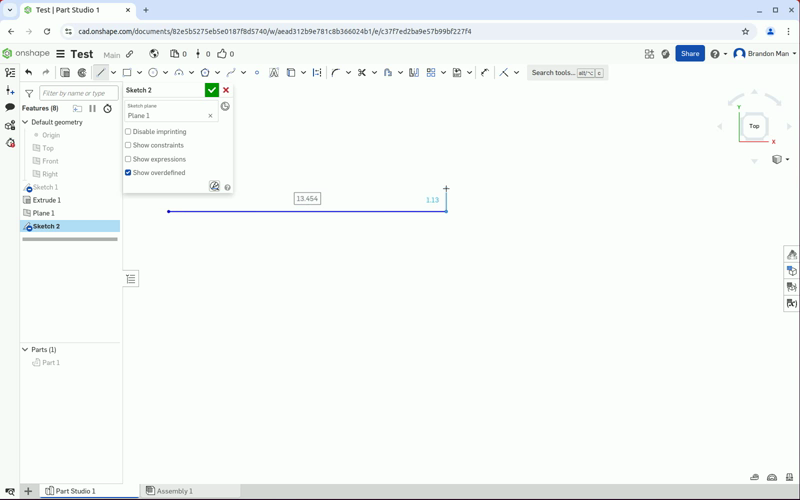
scroll(6)
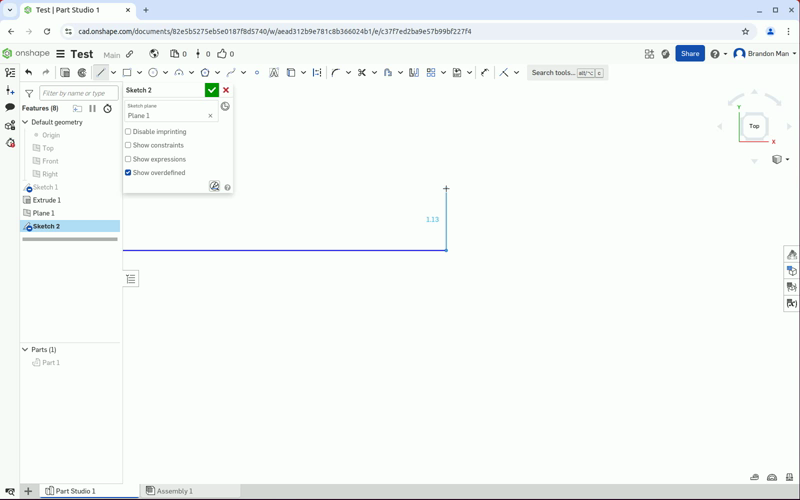
click(446, 188)
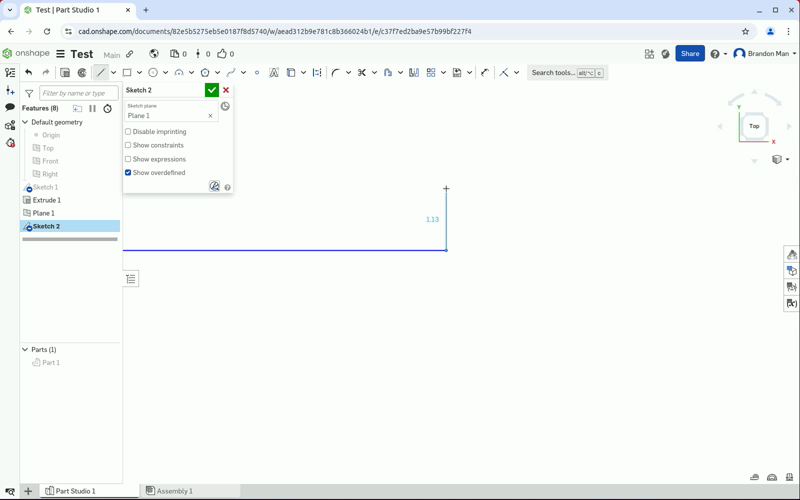
scroll(-6)
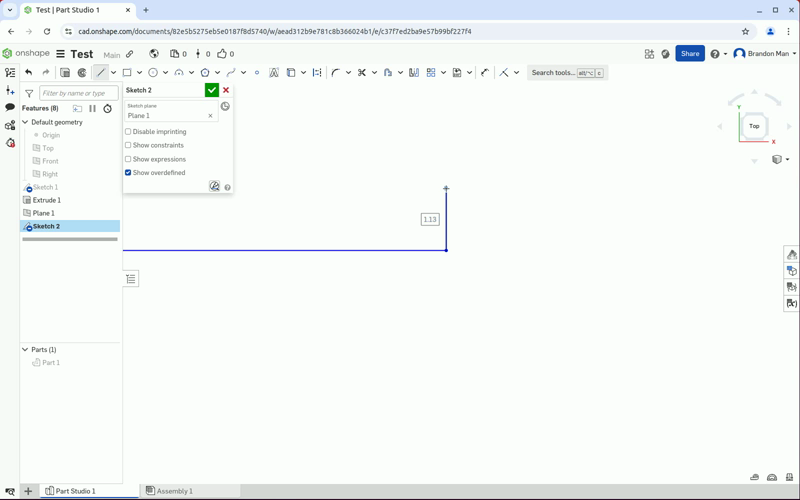
scroll(-6)
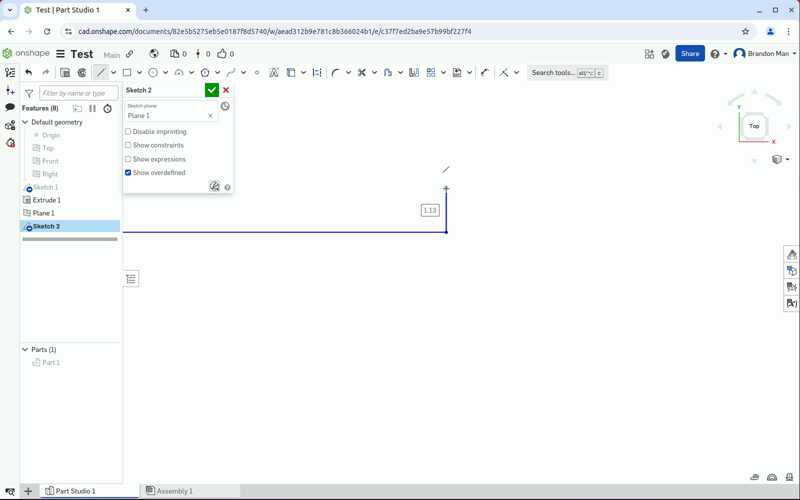
scroll(-6)
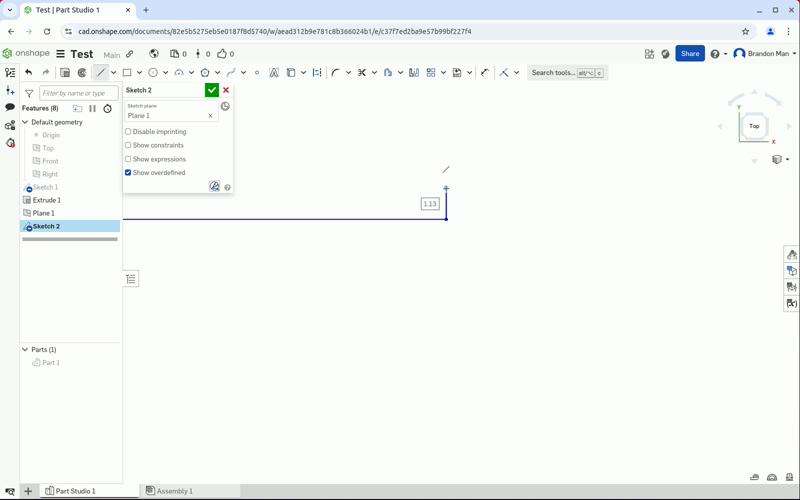
scroll(-6)
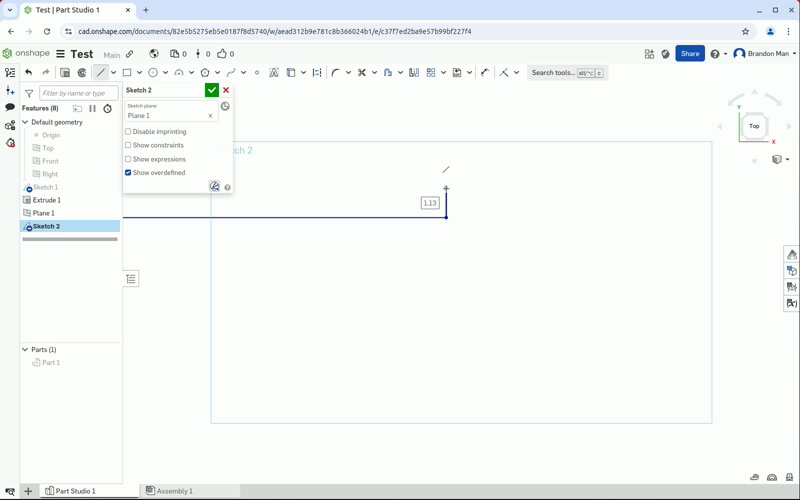
scroll(-6)
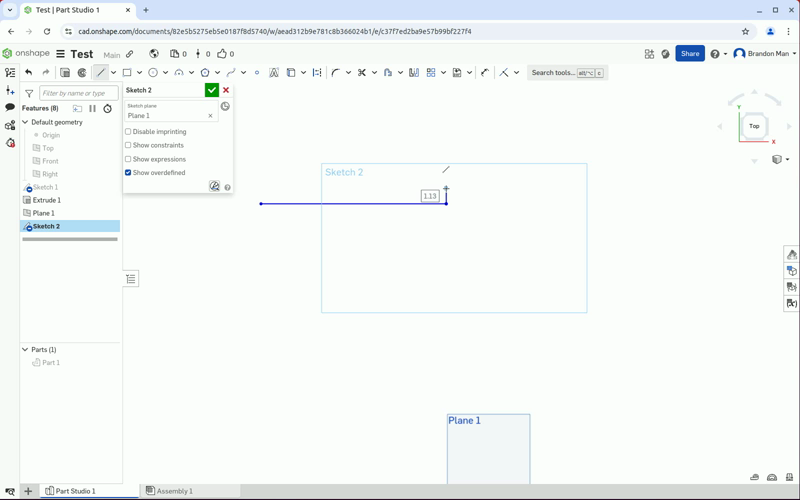
scroll(-6)
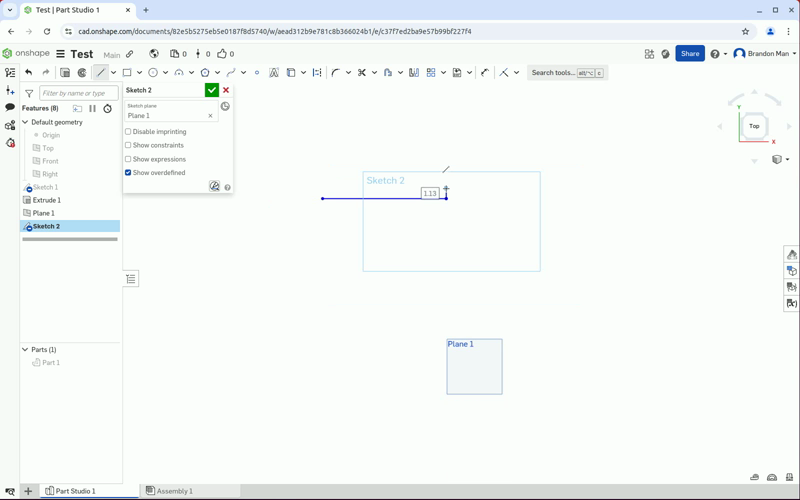
scroll(-6)
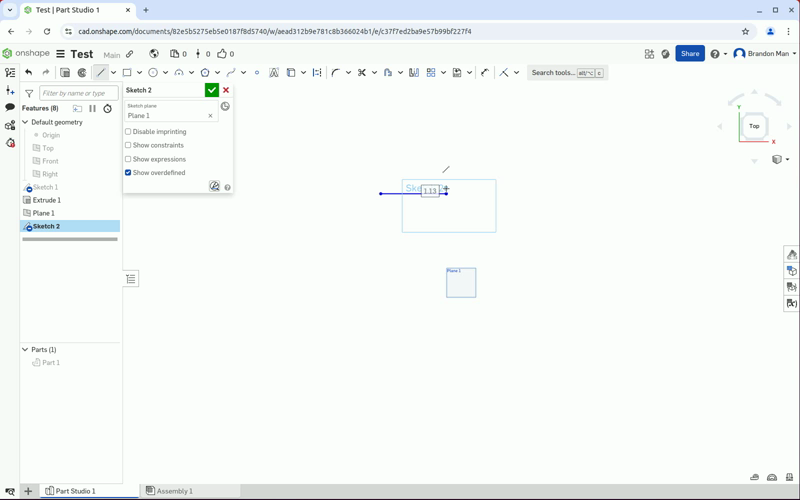
key_up(shift)
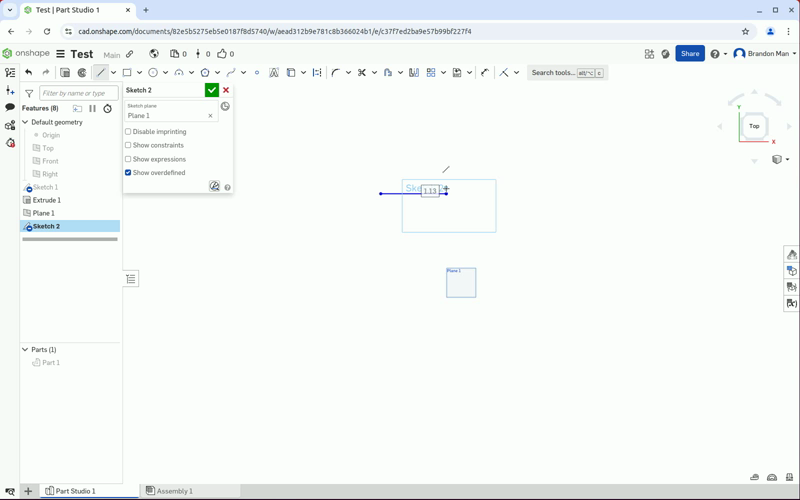
key_down(shift)
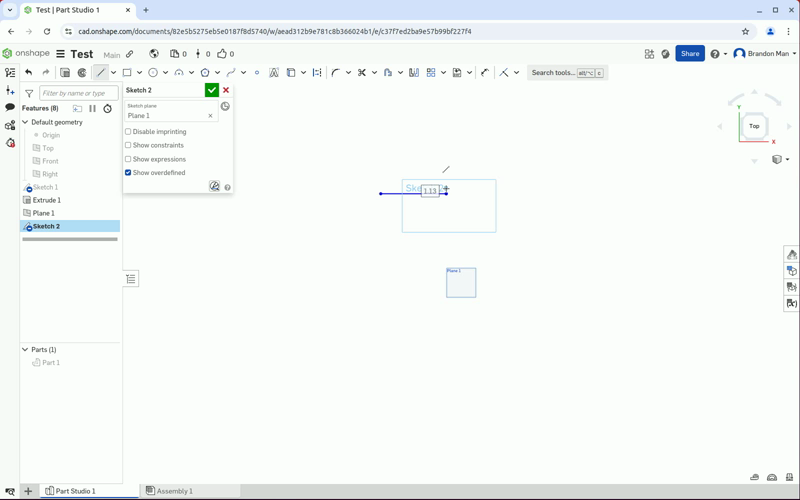
mouse_move(380, 188)
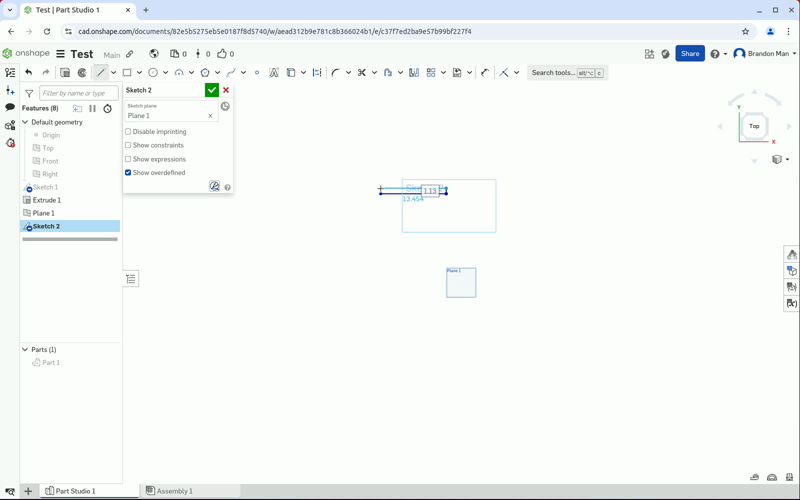
click(380, 188)
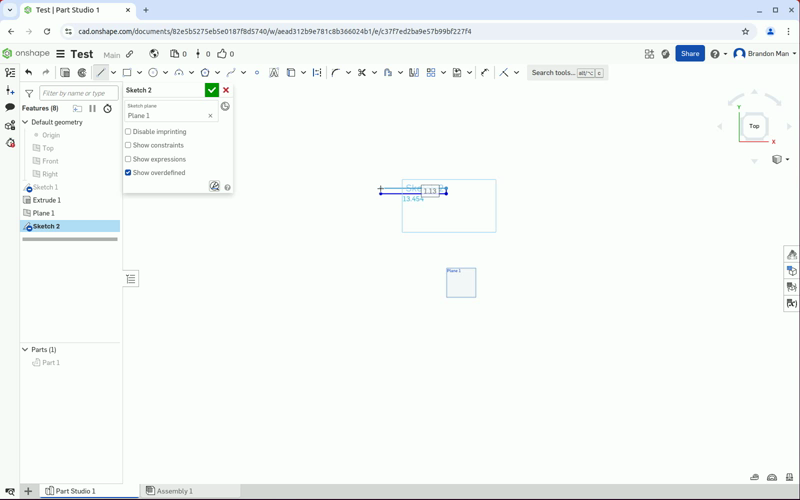
key_up(shift)
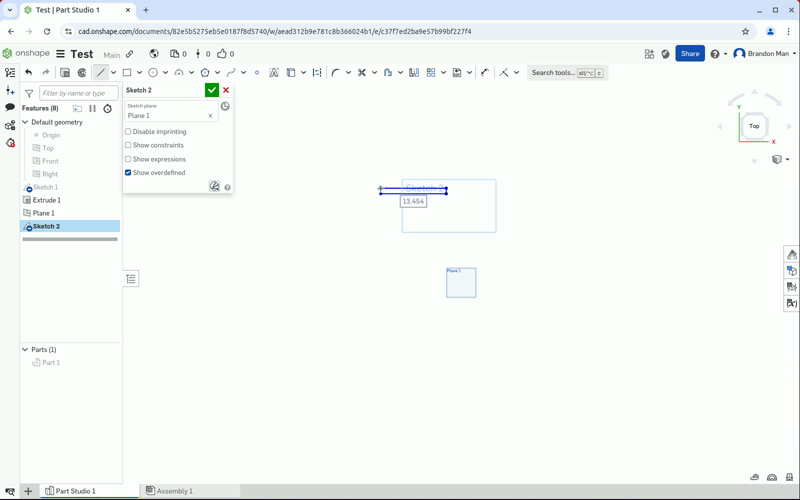
mouse_move(410, 188)
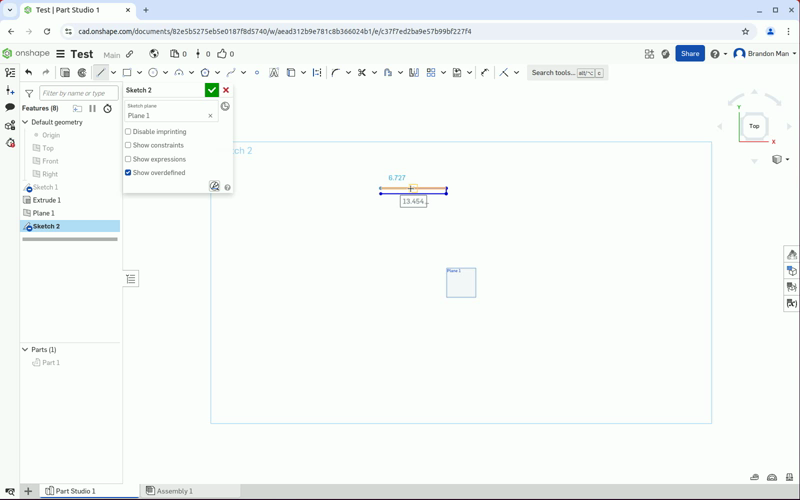
key_down(shift)
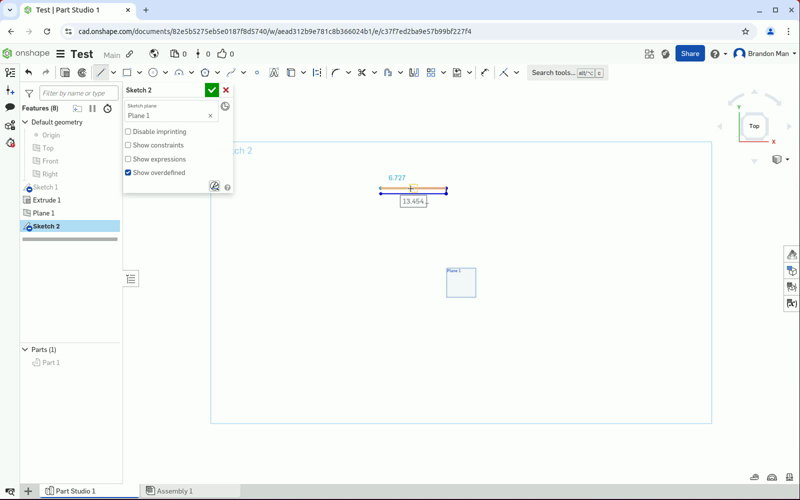
mouse_move(380, 193)
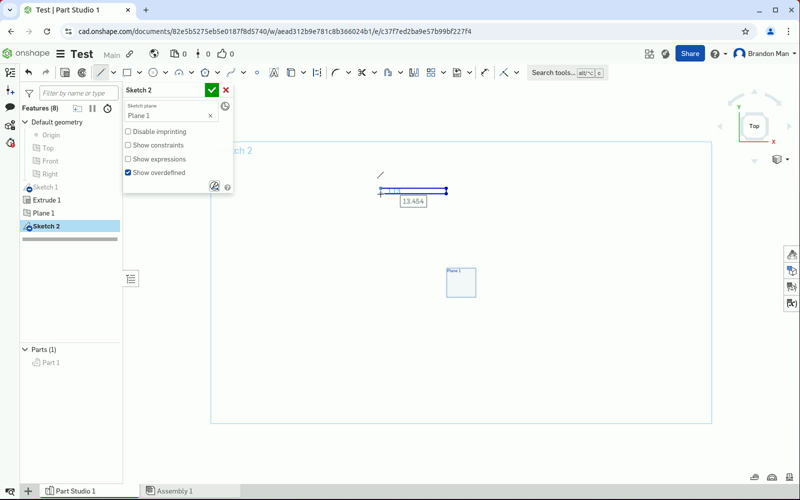
scroll(6)
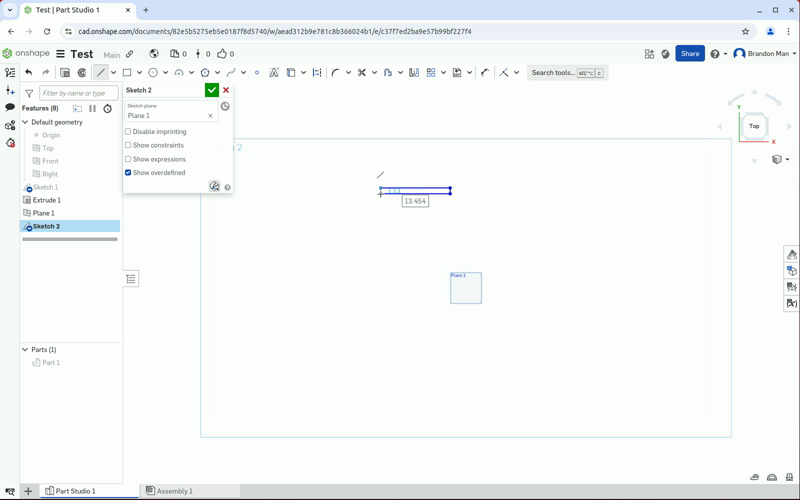
scroll(6)
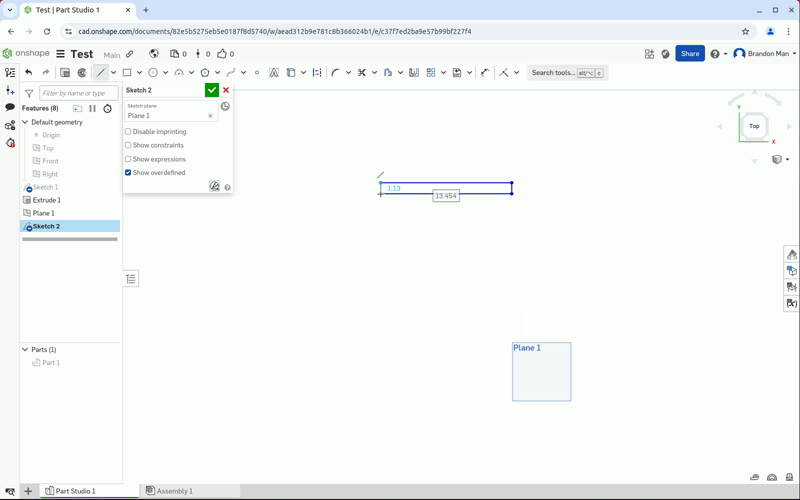
scroll(6)
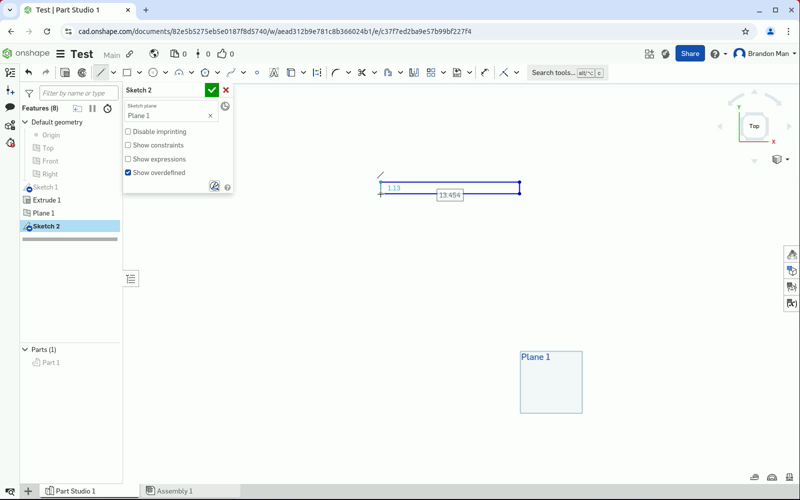
scroll(6)
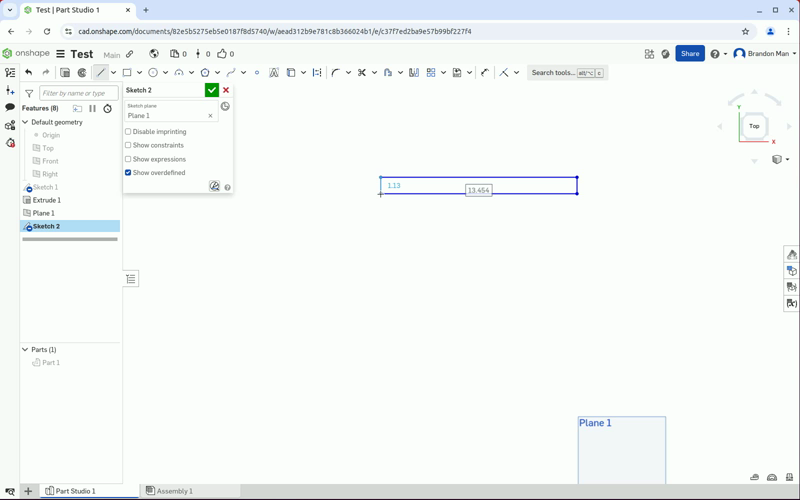
scroll(6)
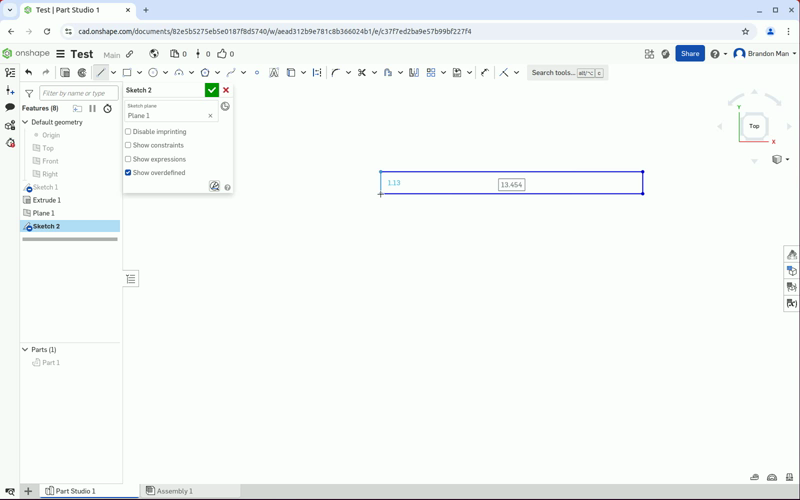
scroll(6)
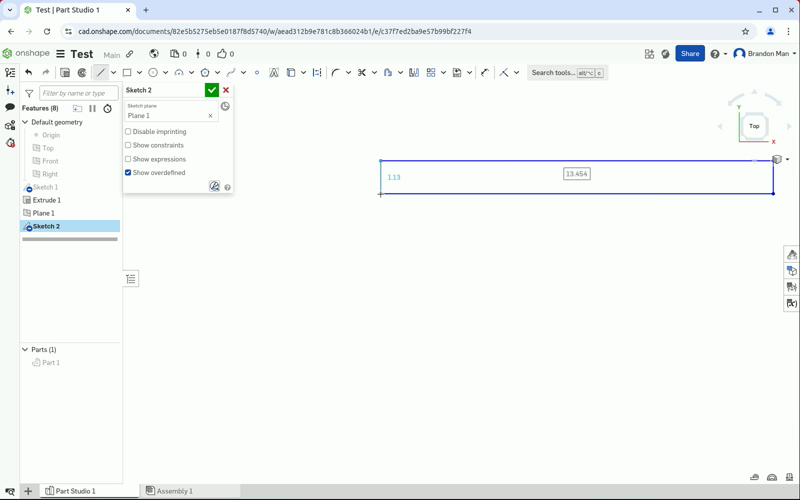
scroll(6)
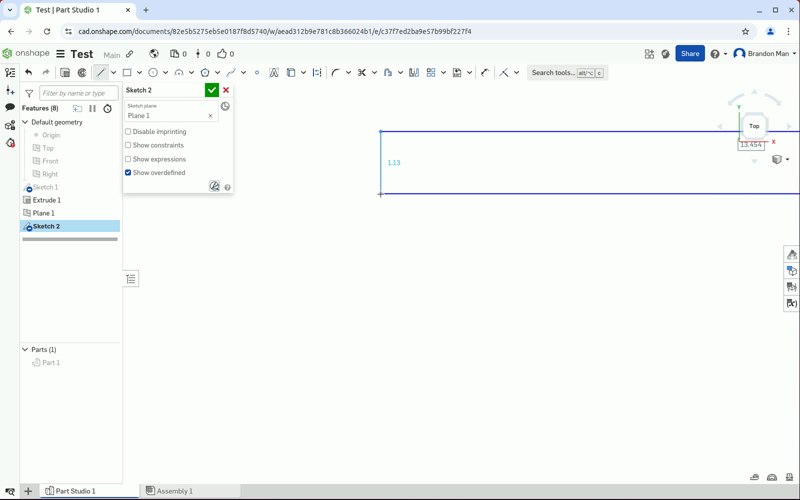
key_up(shift)
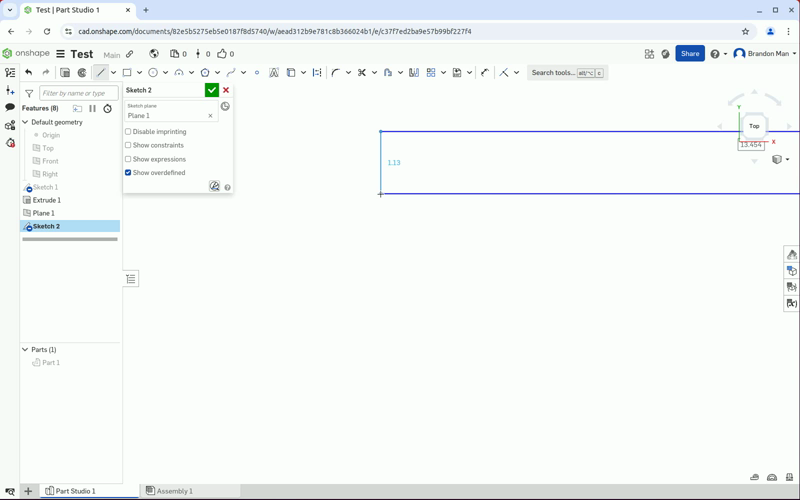
click(380, 193)
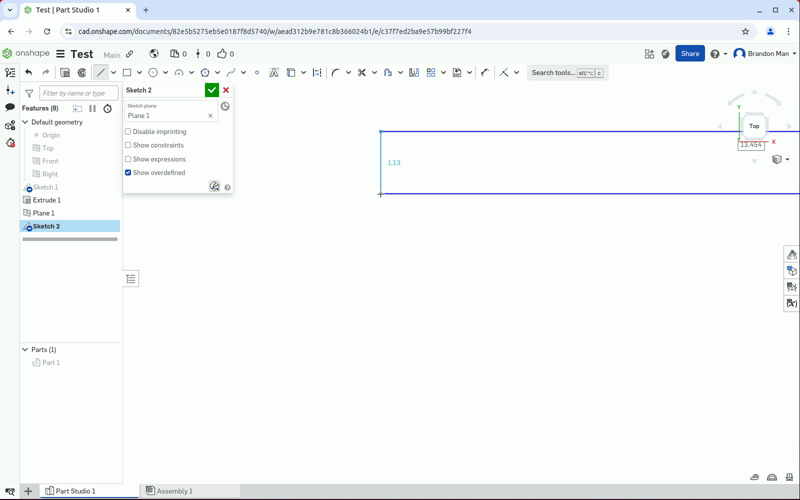
scroll(-6)
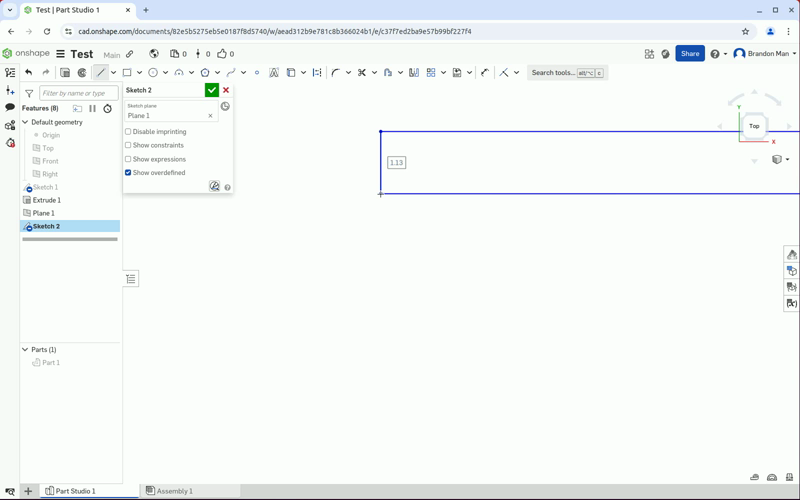
scroll(-6)
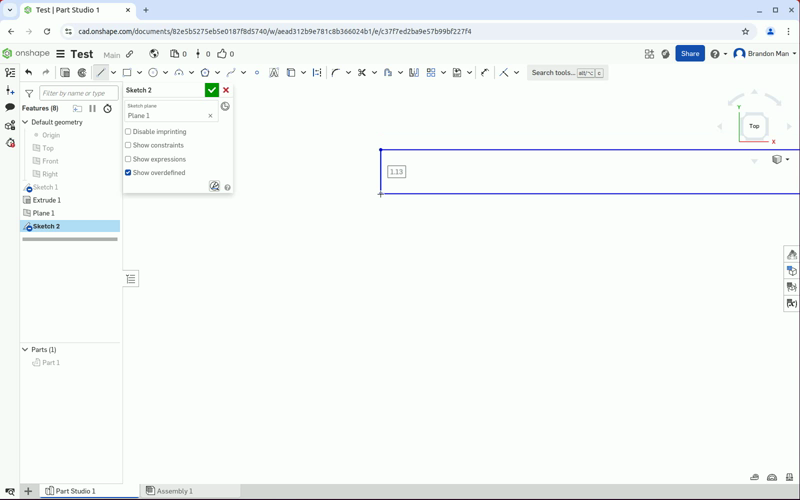
scroll(-6)
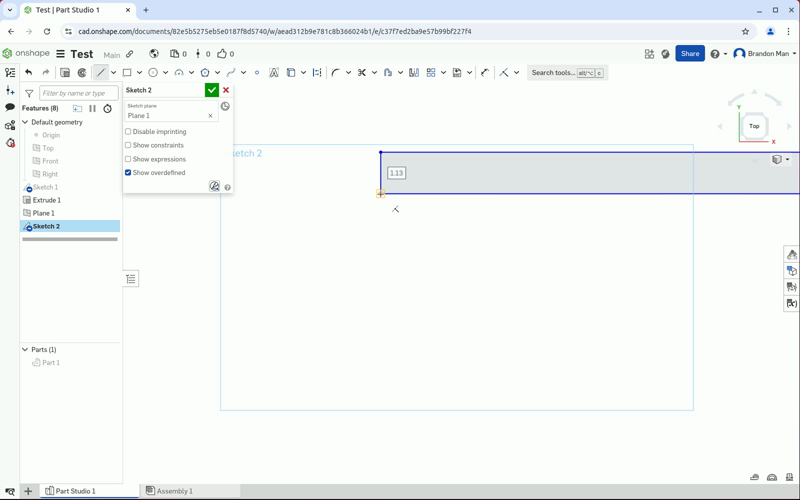
scroll(-6)
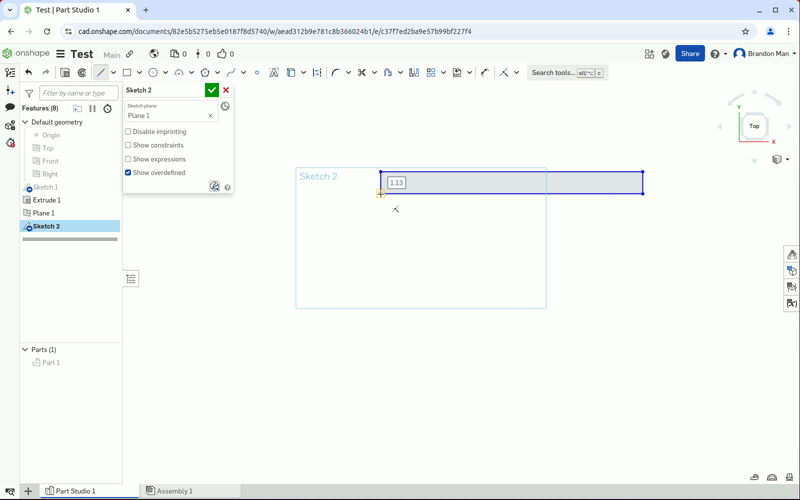
scroll(-6)
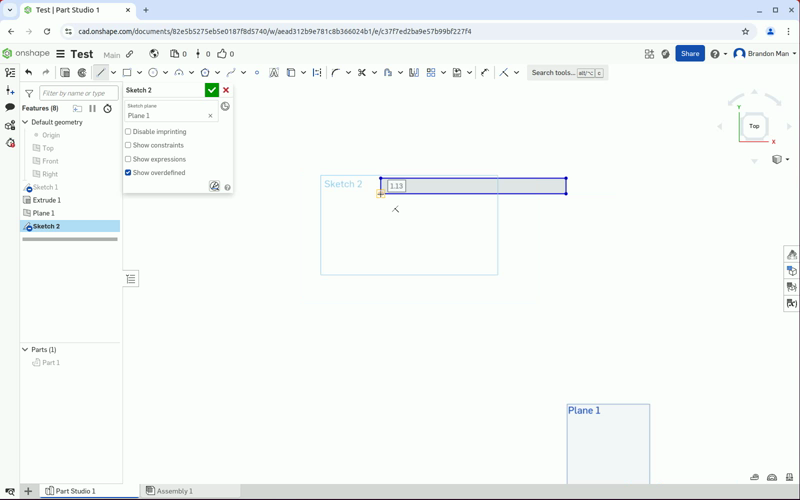
scroll(-6)
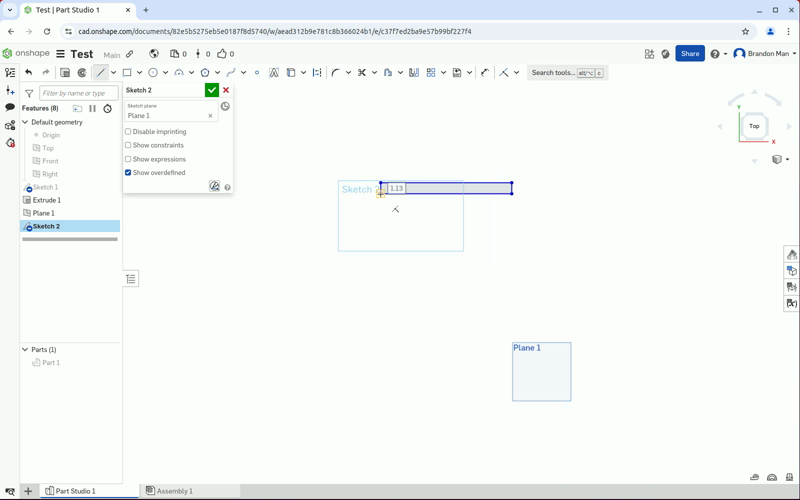
scroll(-6)
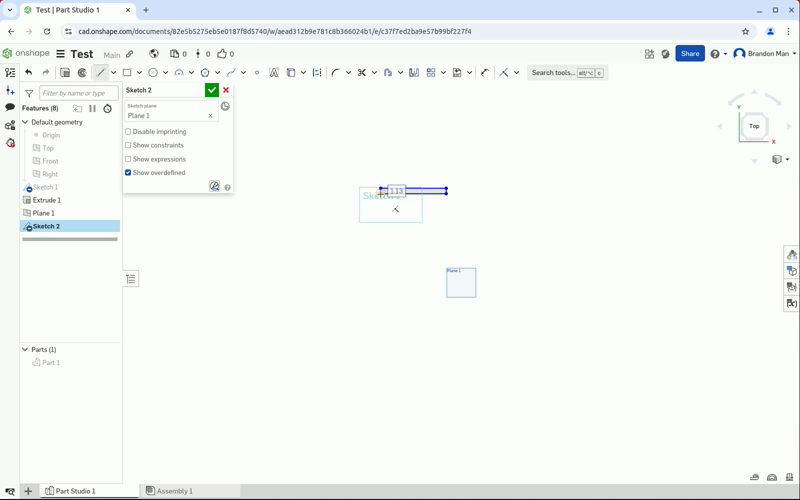
key(esc)
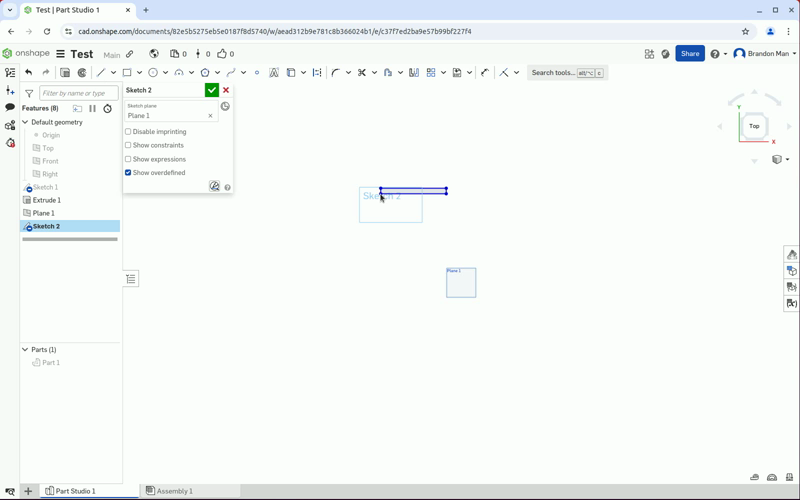
mouse_move(432, 191)
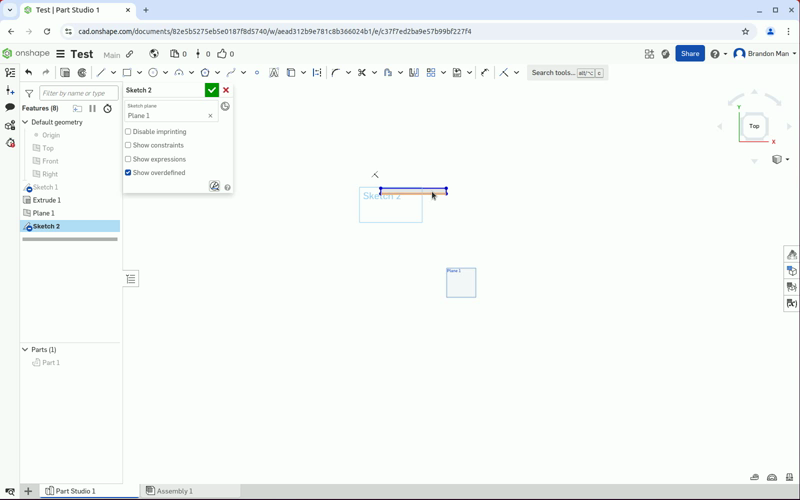
scroll(6)
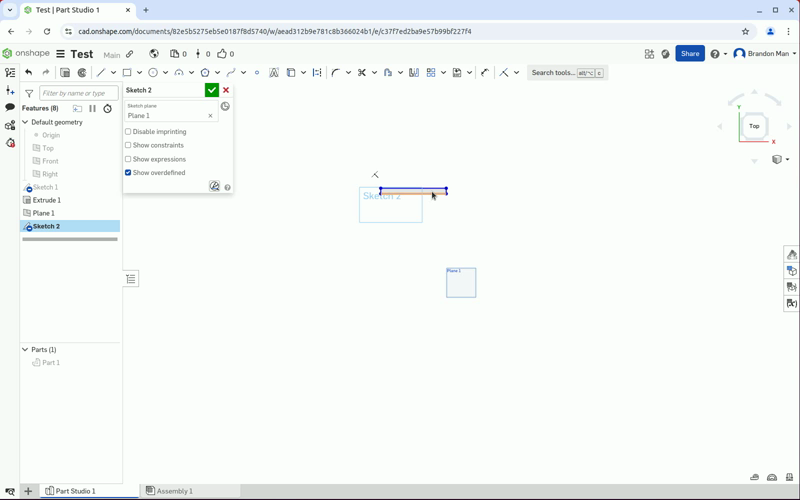
scroll(6)
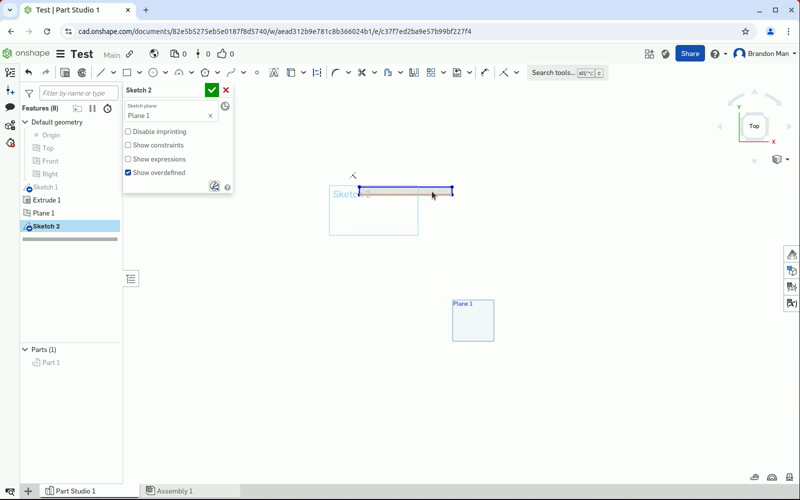
scroll(6)
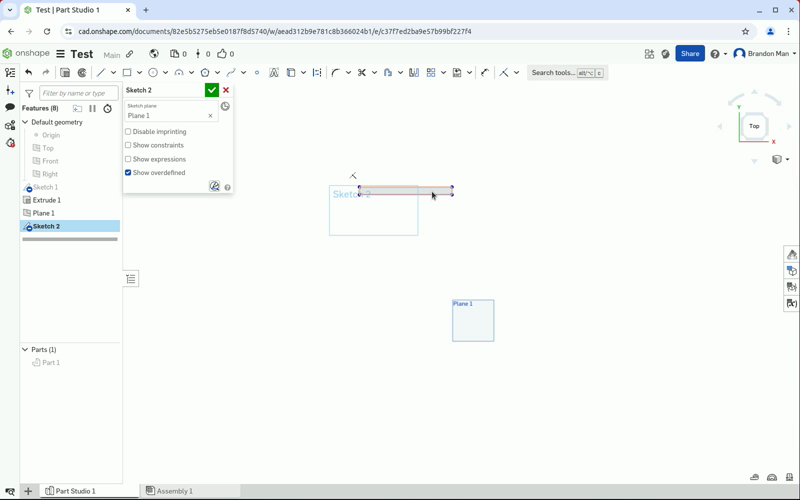
scroll(6)
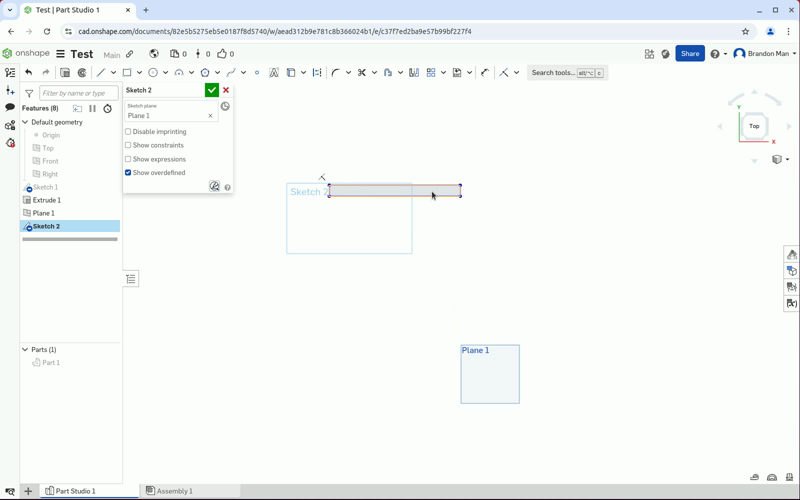
scroll(6)
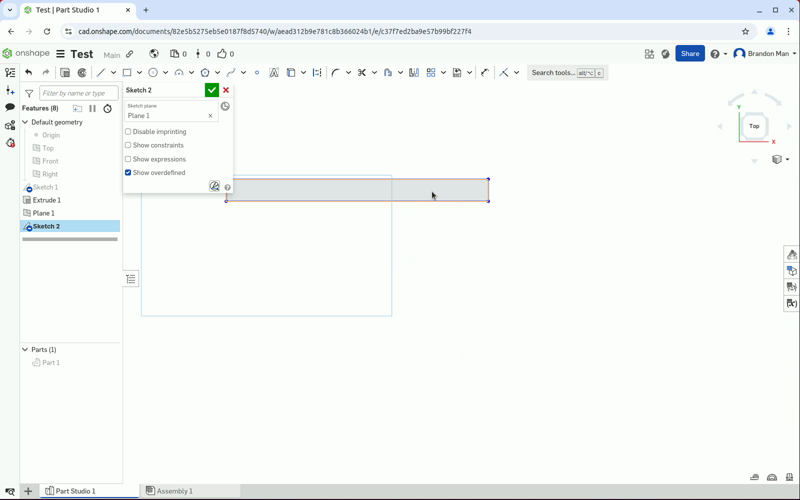
scroll(6)
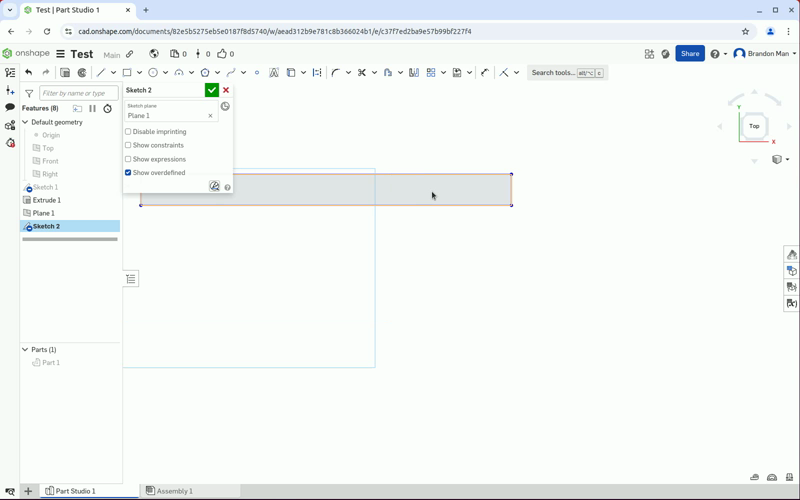
scroll(6)
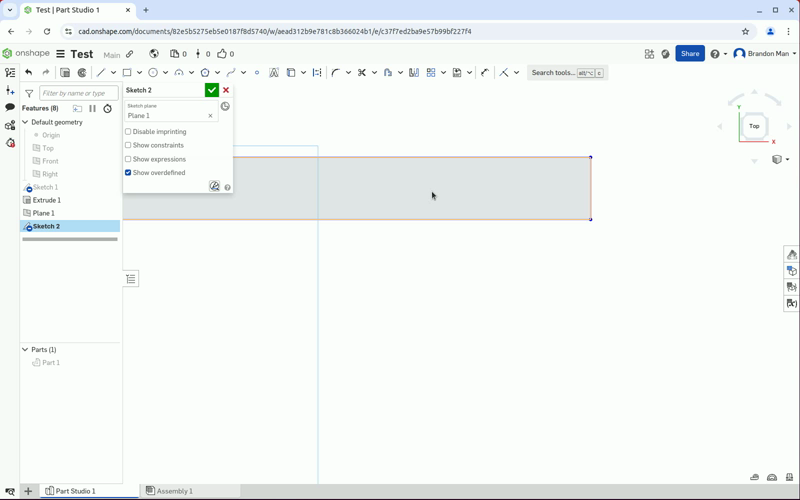
click(432, 191)
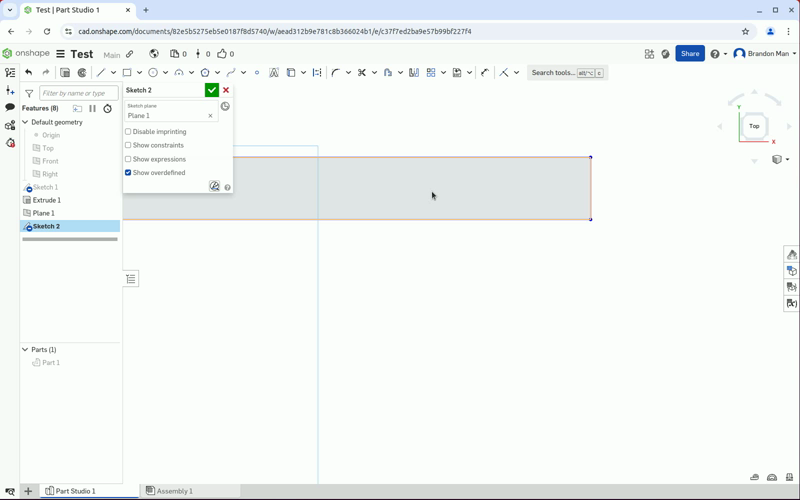
scroll(-6)
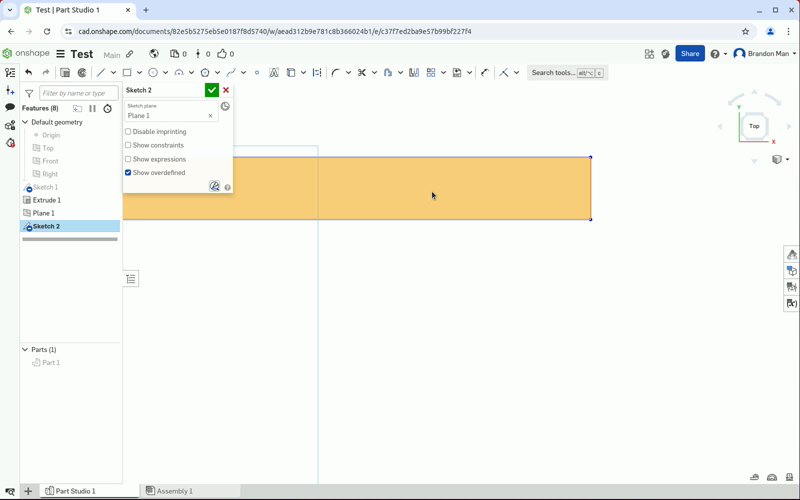
scroll(-6)
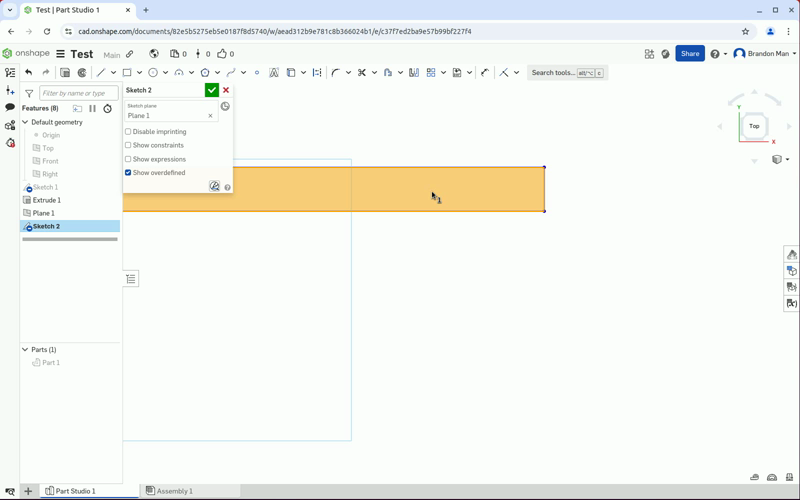
scroll(-6)
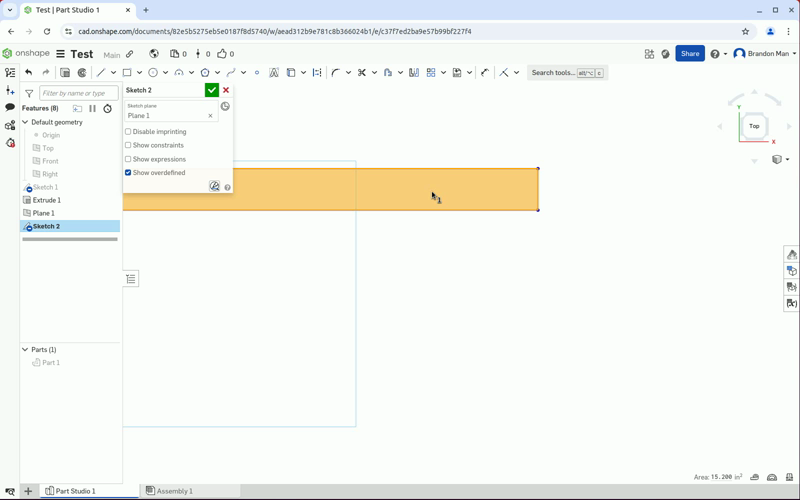
scroll(-6)
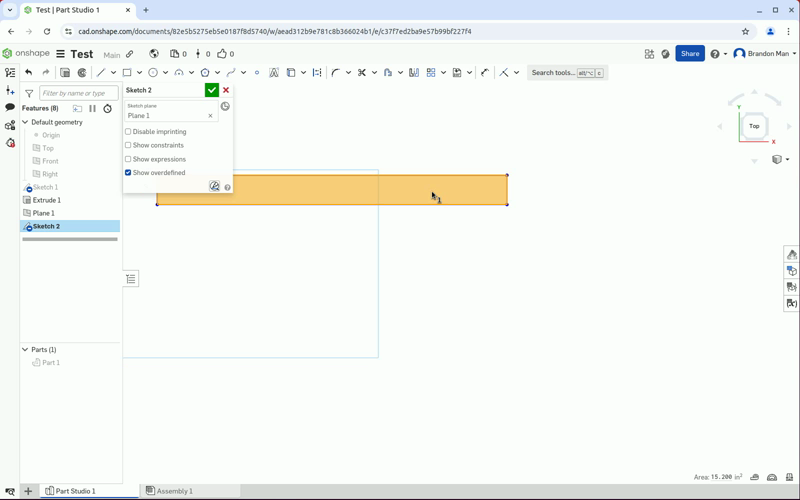
scroll(-6)
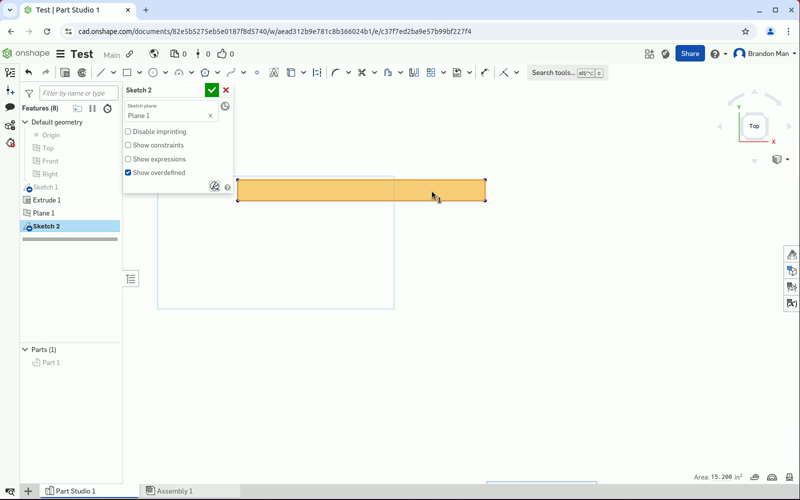
scroll(-6)
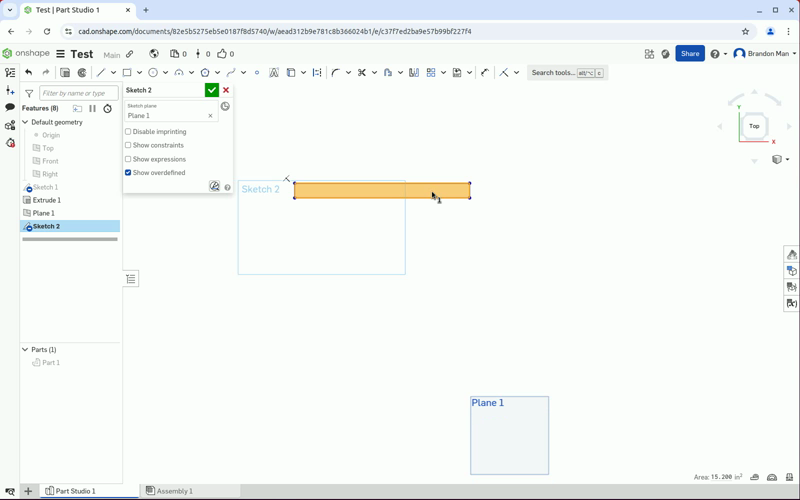
scroll(-6)
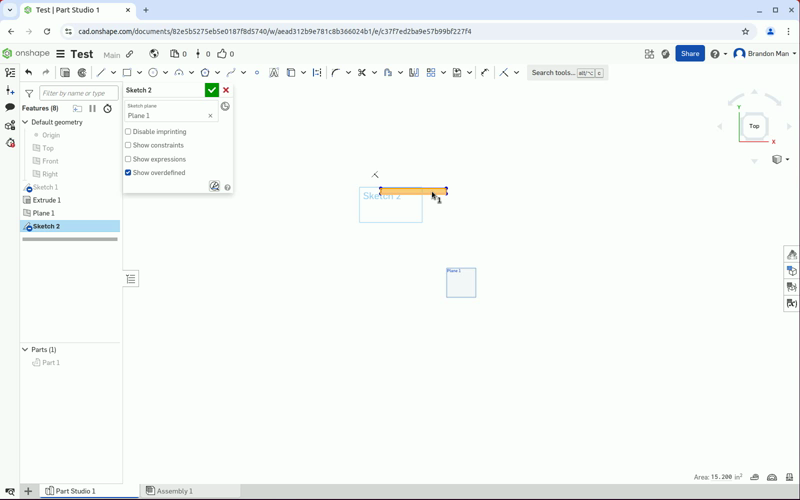
mouse_move(73, 352)
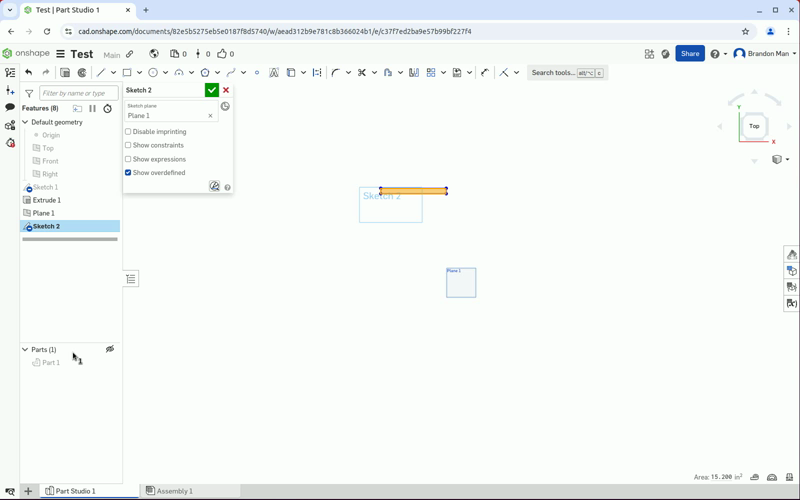
key(shift+y)
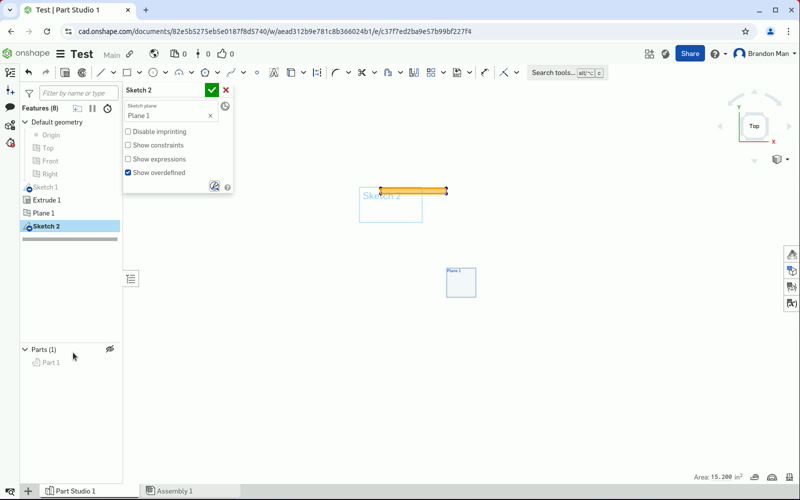
key(shift+e)
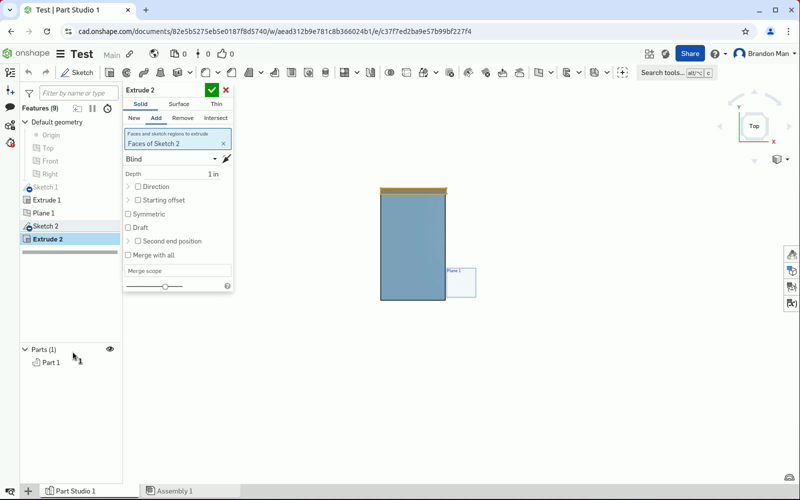
mouse_move(143, 106)
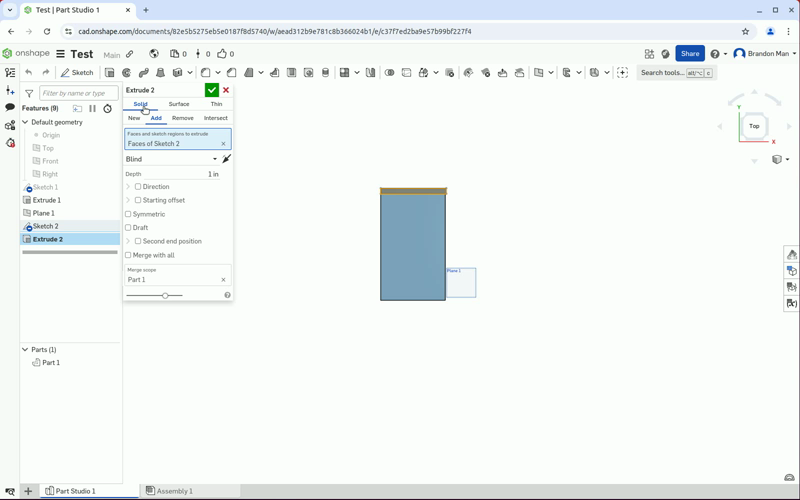
click(143, 106)
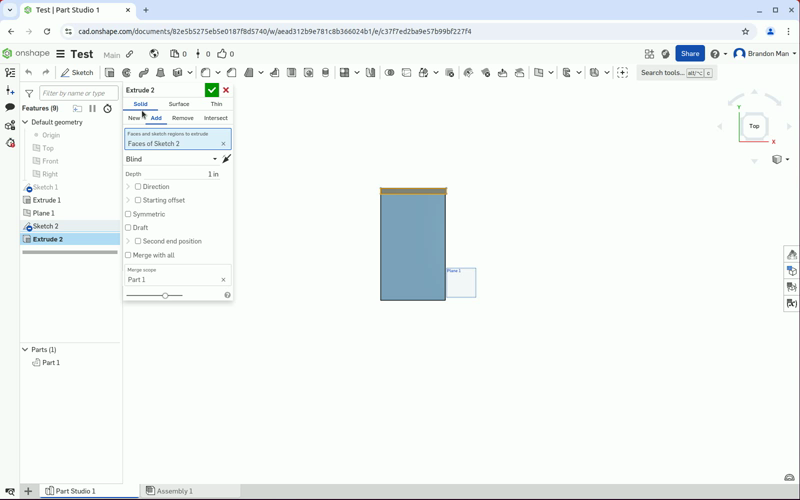
mouse_move(137, 120)
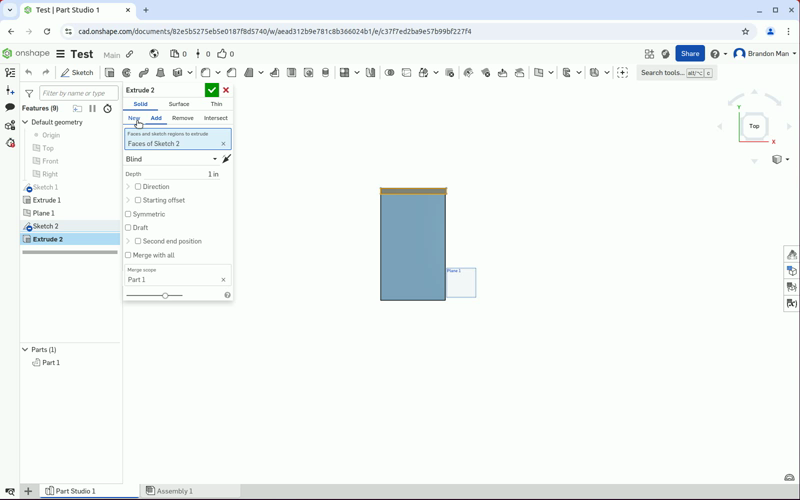
click(137, 120)
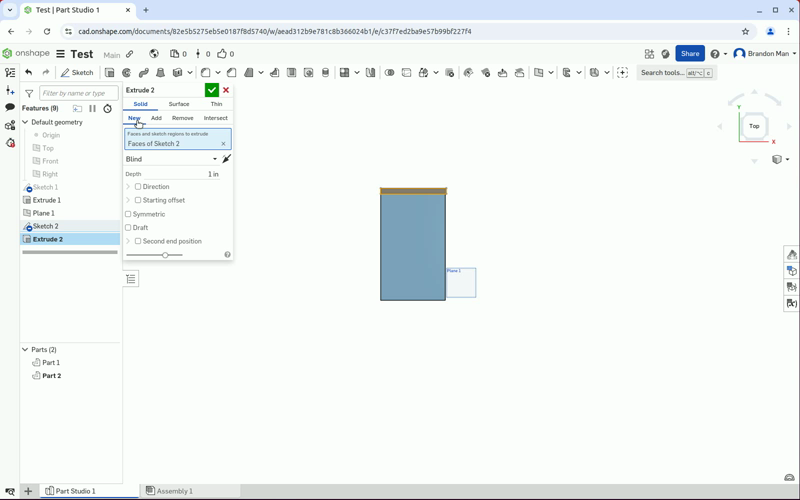
key(tab, 4)
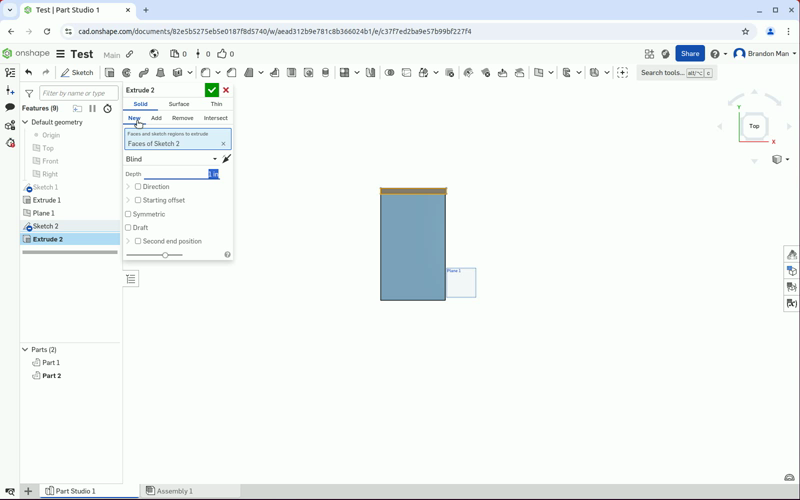
text(21.905)
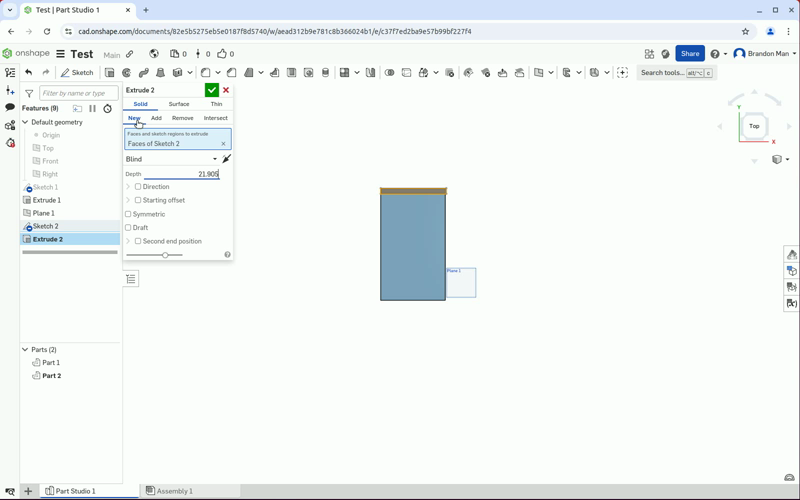
key(enter)
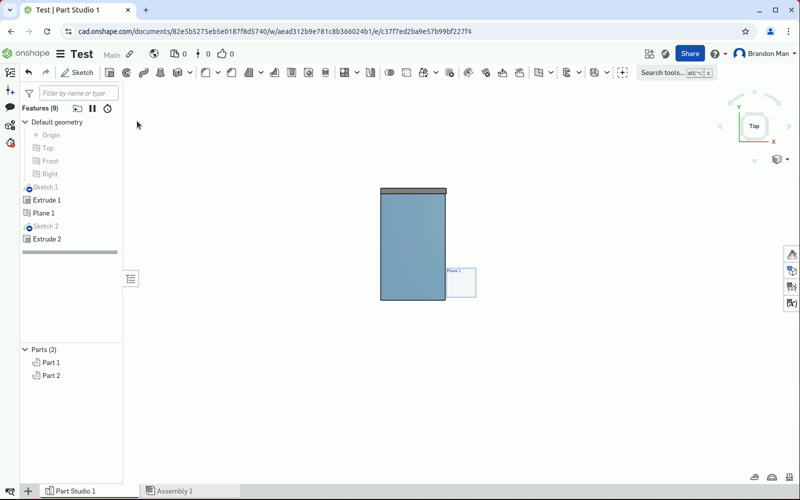
key(shift+h)
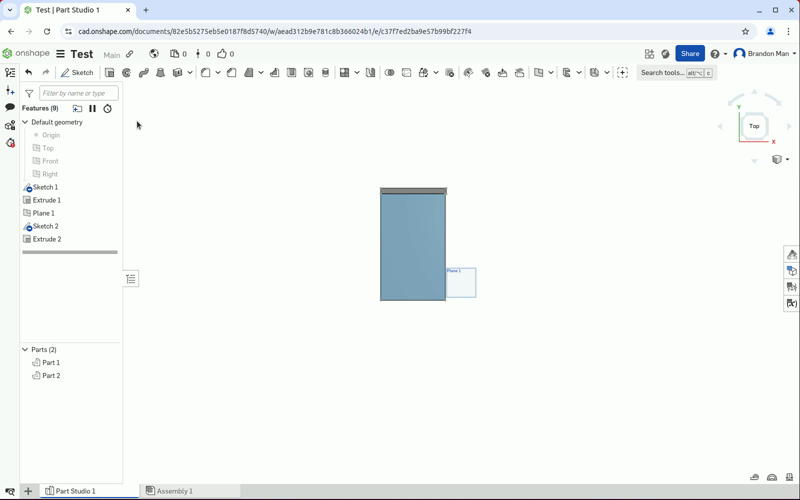
key(shift+h)
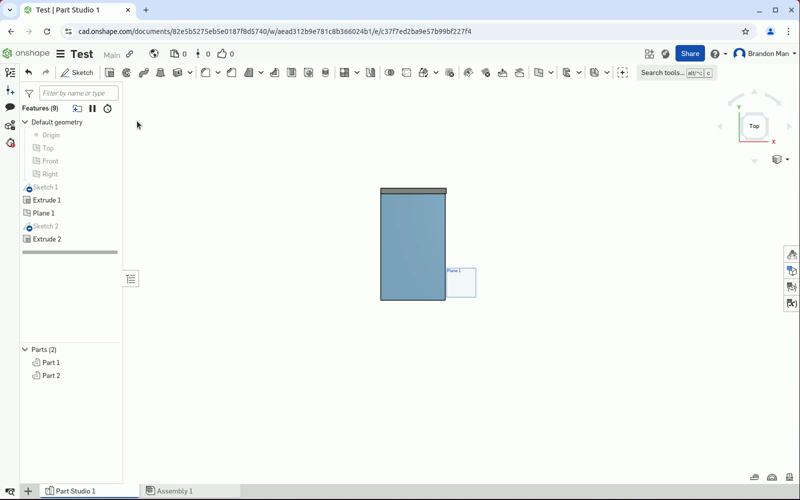
mouse_move(73, 189)
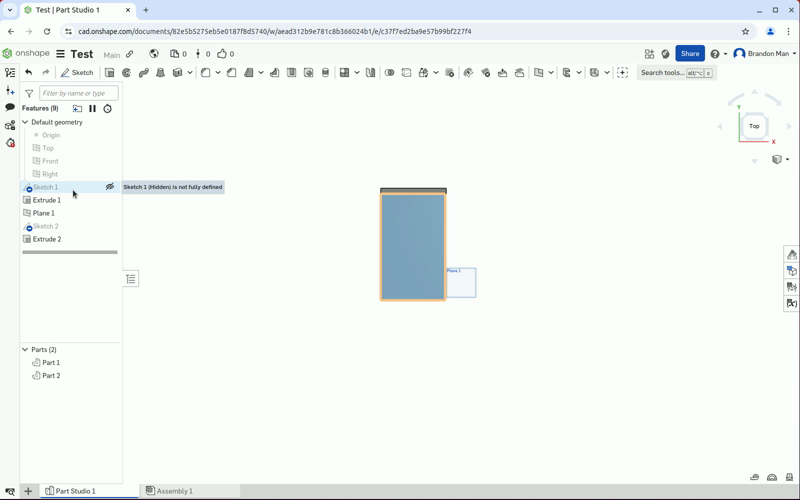
click(73, 189)
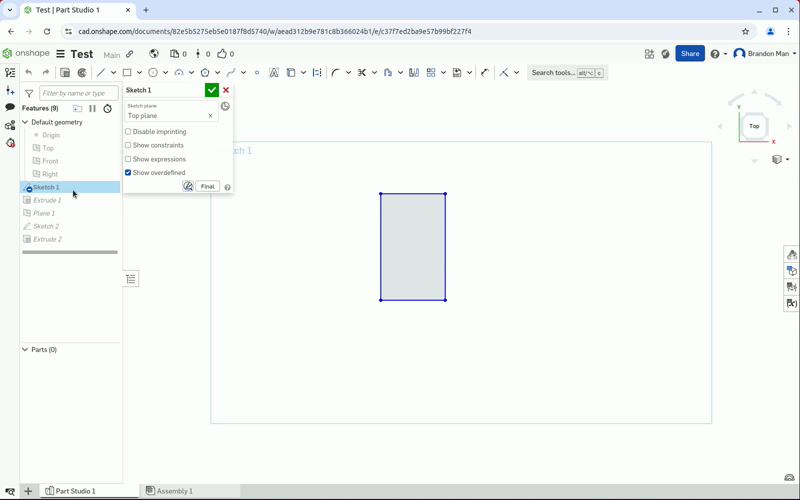
mouse_move(229, 92)
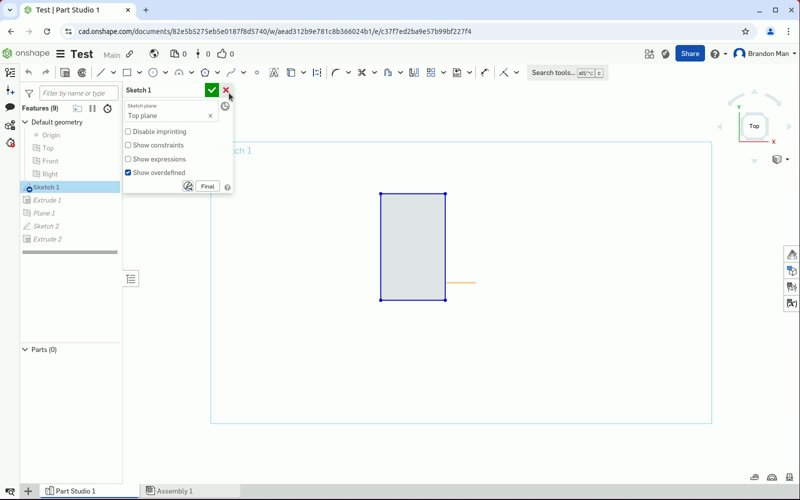
click(229, 92)
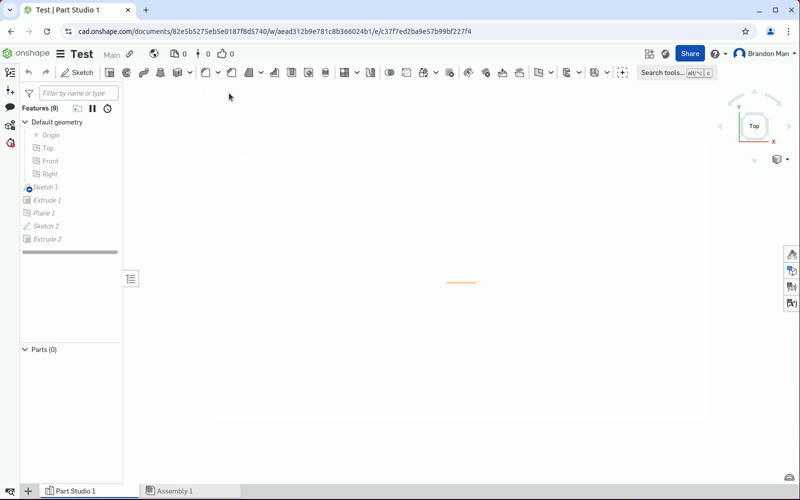
key(shift+s)
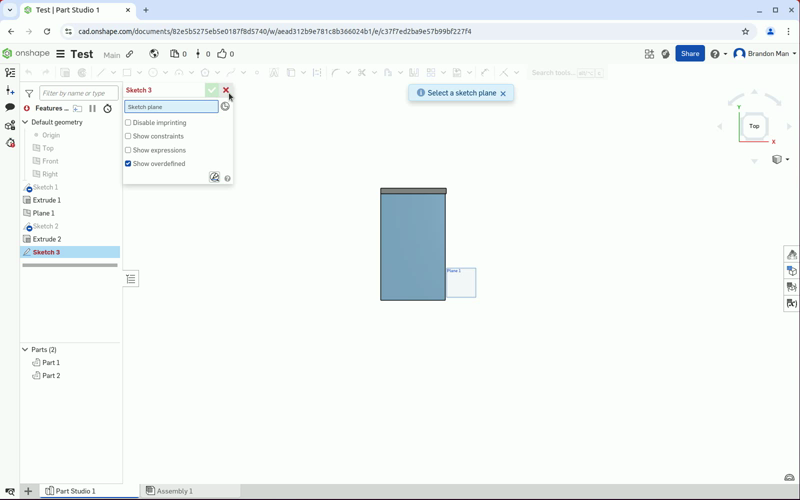
mouse_move(73, 215)
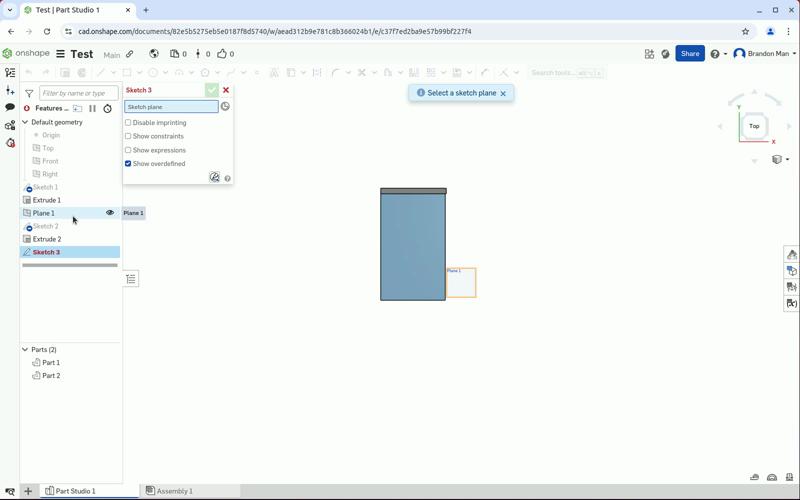
click(73, 215)
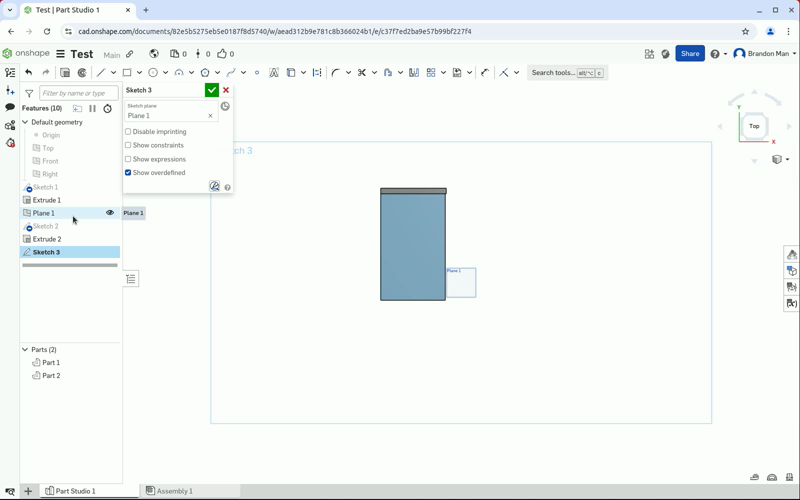
mouse_move(73, 352)
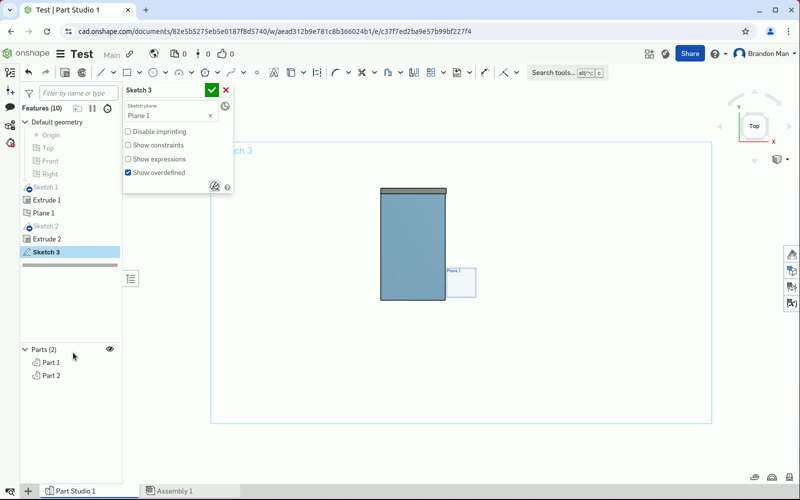
key(y)
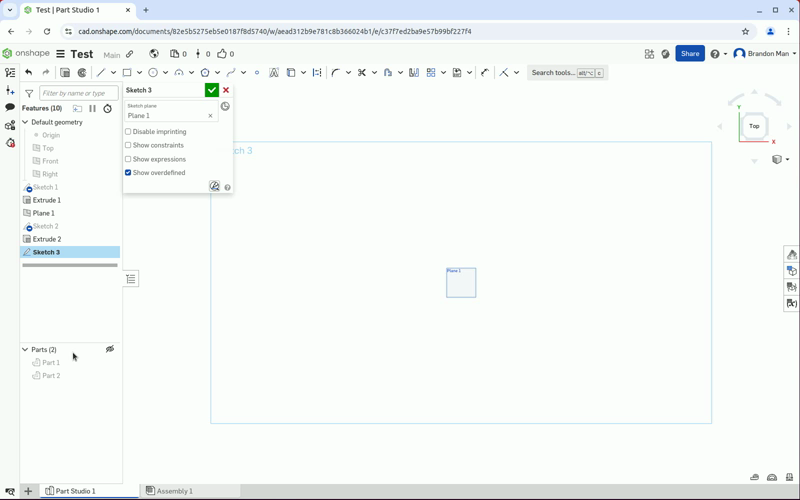
key(l)
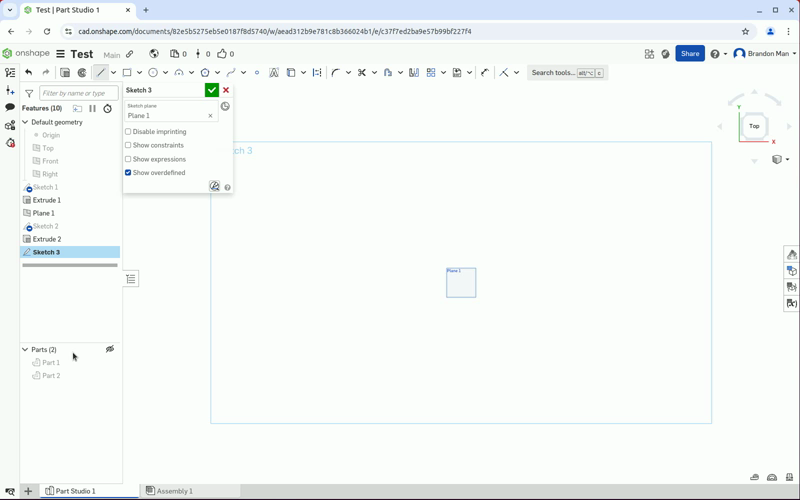
key_down(shift)
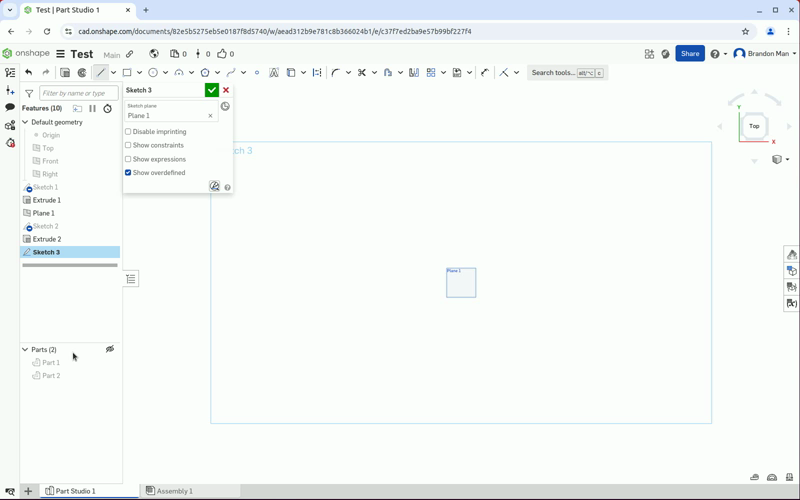
mouse_move(380, 306)
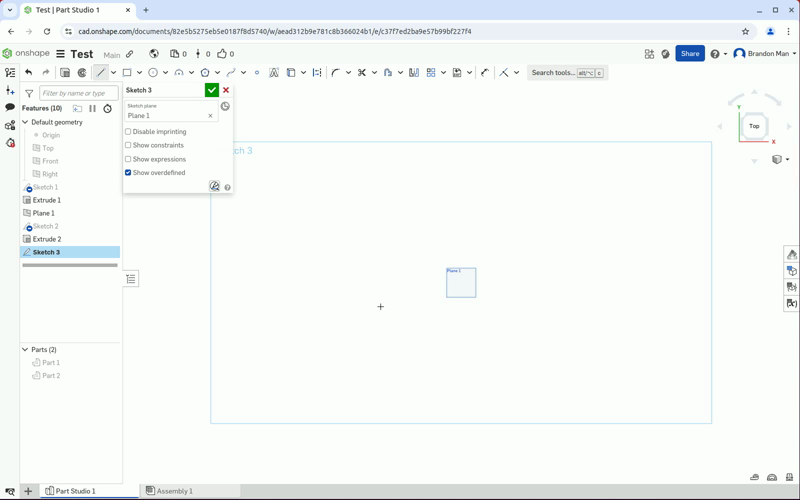
click(380, 306)
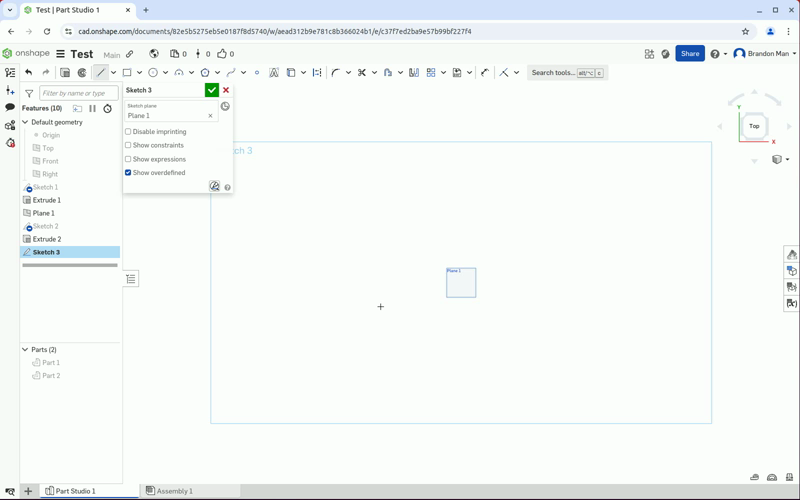
key_up(shift)
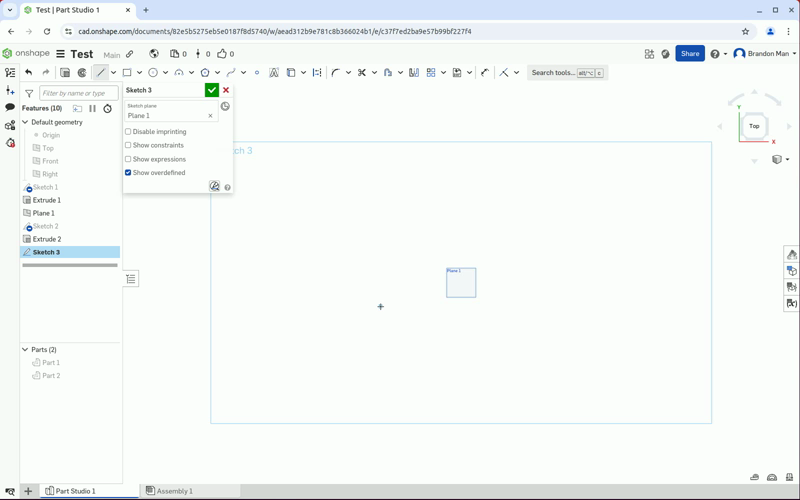
key_down(shift)
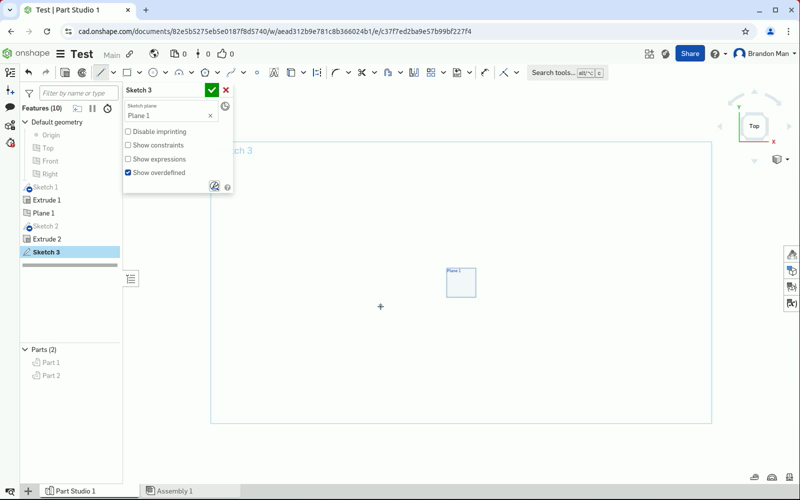
mouse_move(446, 306)
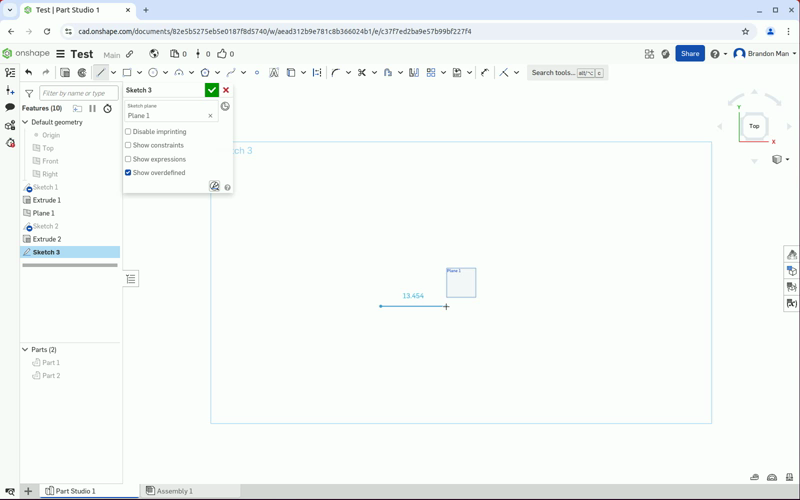
click(446, 306)
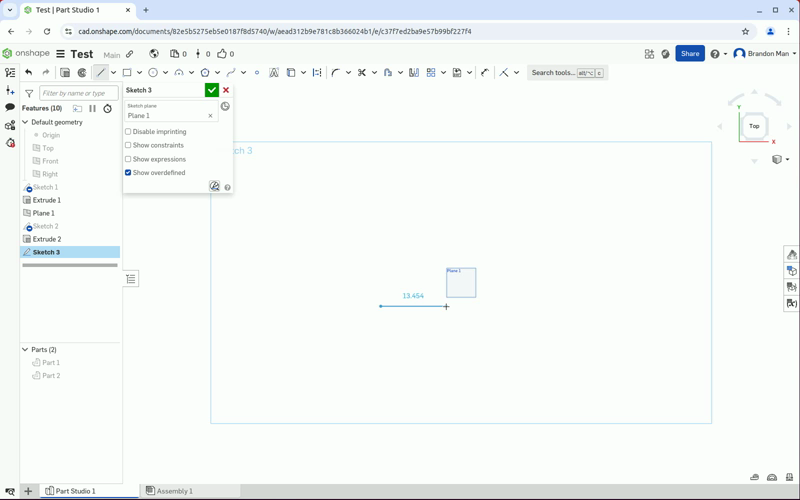
key_up(shift)
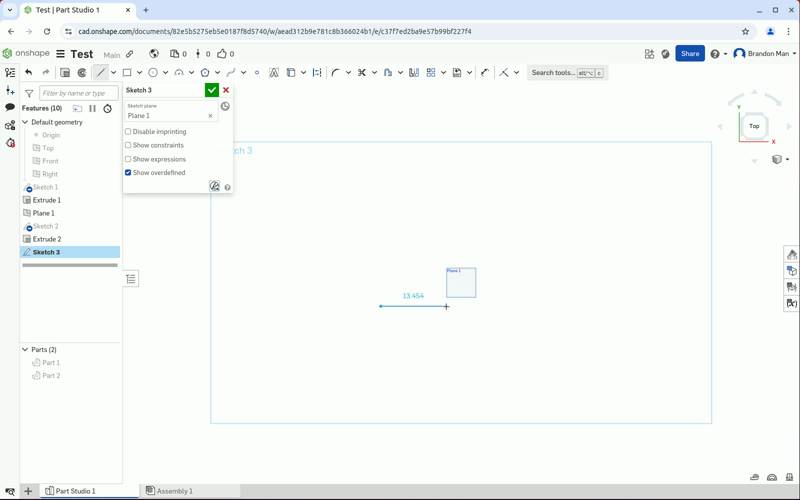
key_down(shift)
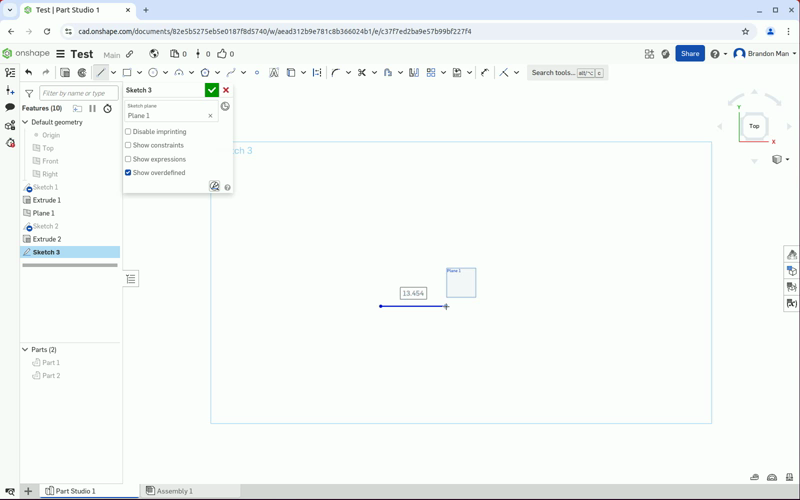
mouse_move(476, 306)
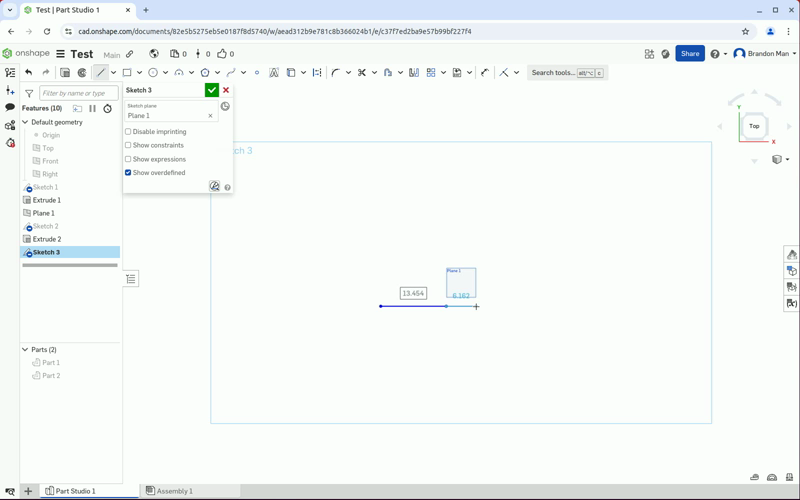
mouse_move(446, 300)
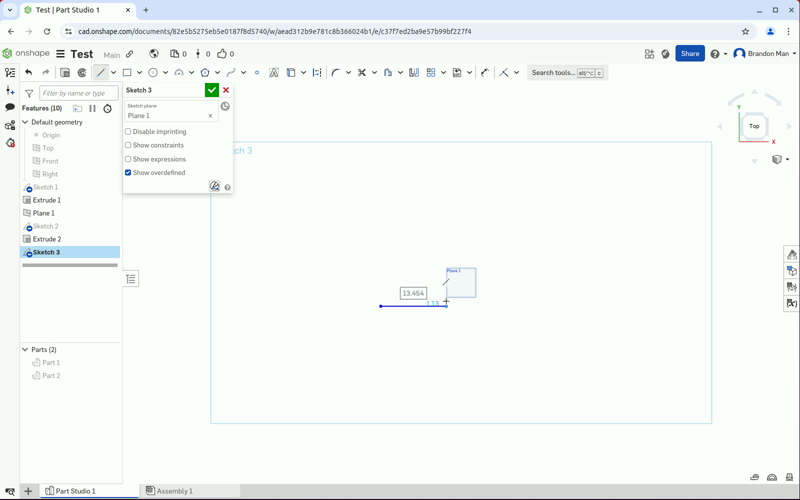
scroll(6)
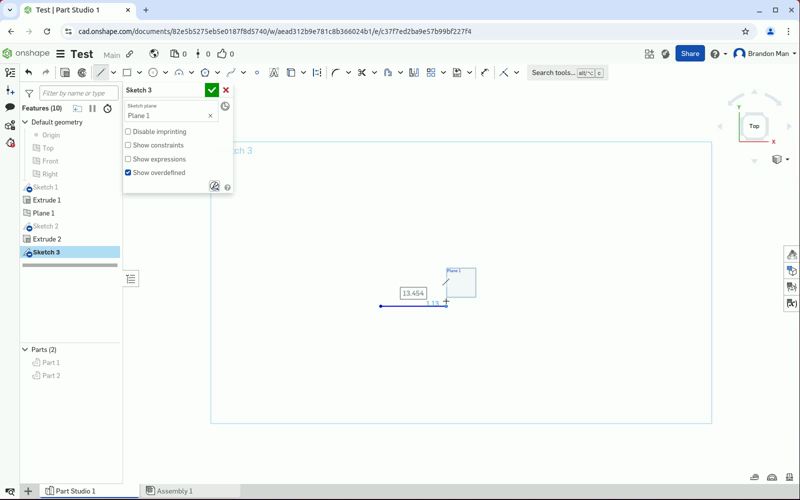
scroll(6)
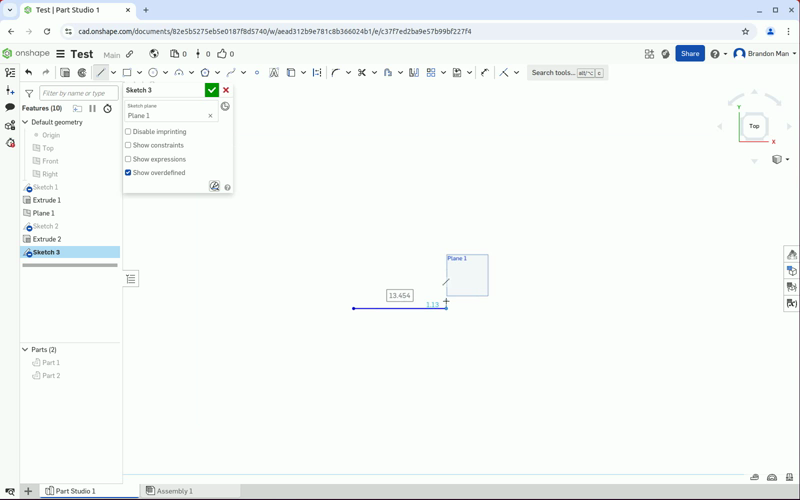
scroll(6)
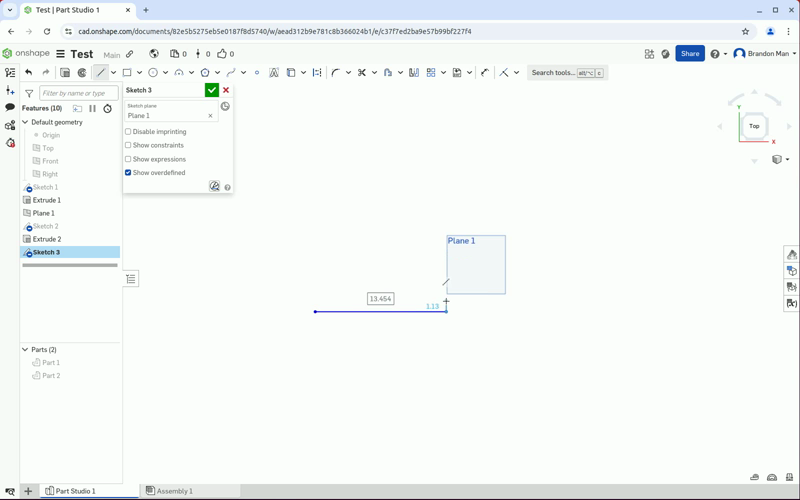
scroll(6)
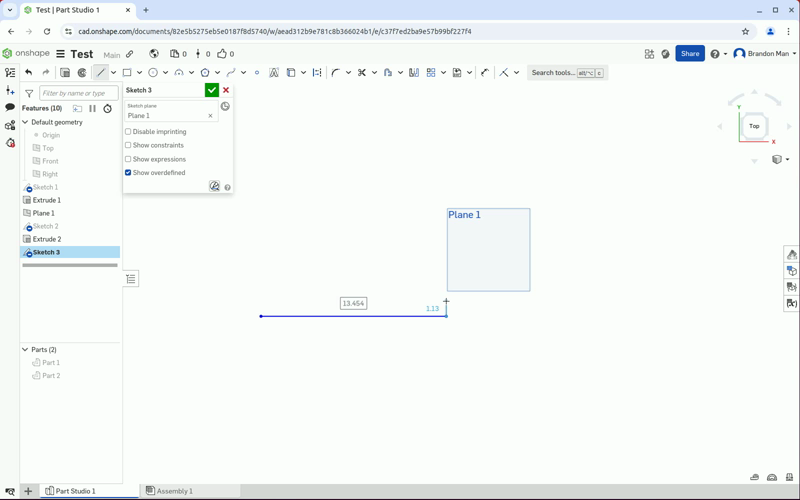
scroll(6)
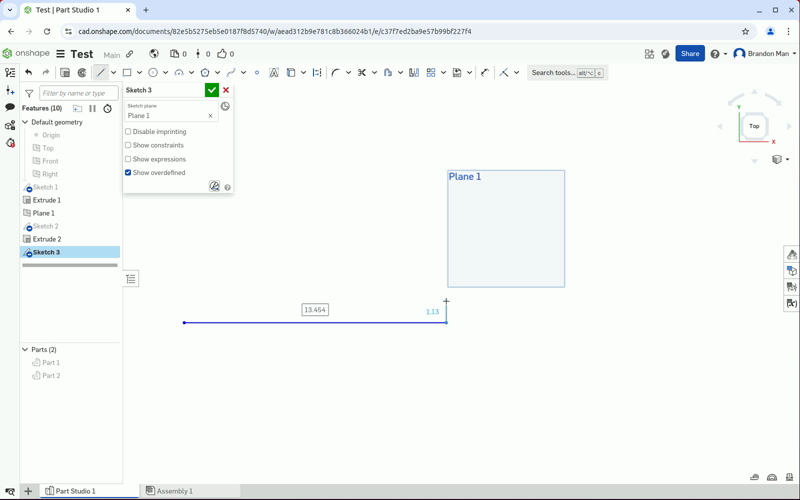
scroll(6)
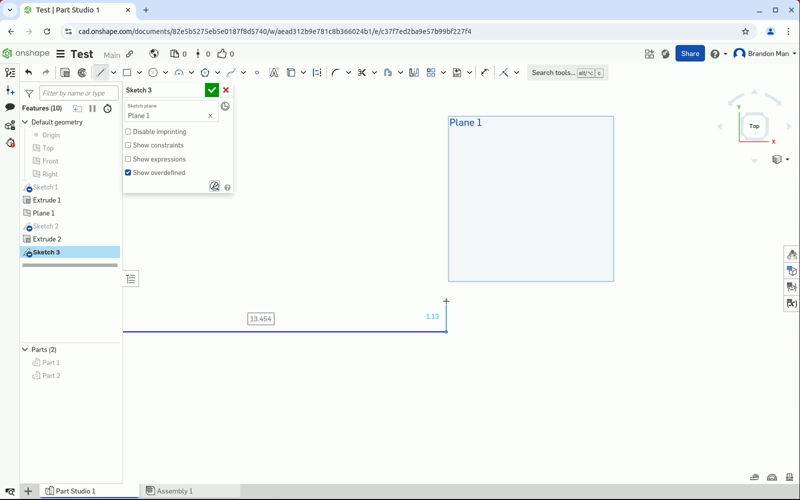
scroll(6)
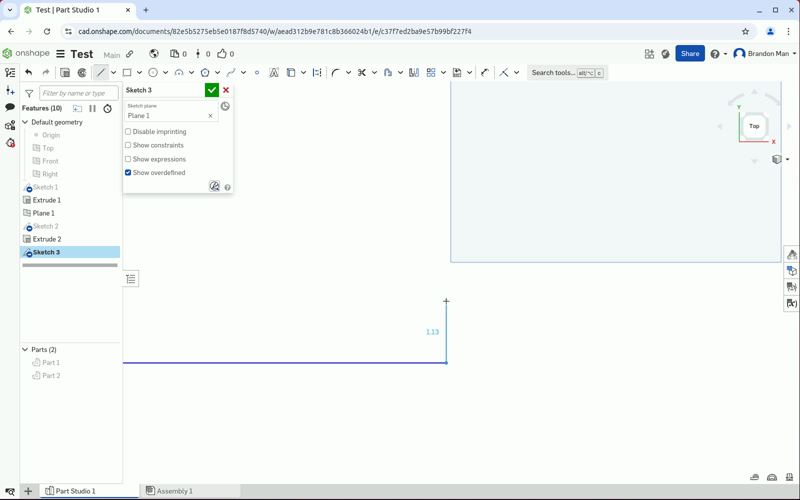
click(446, 300)
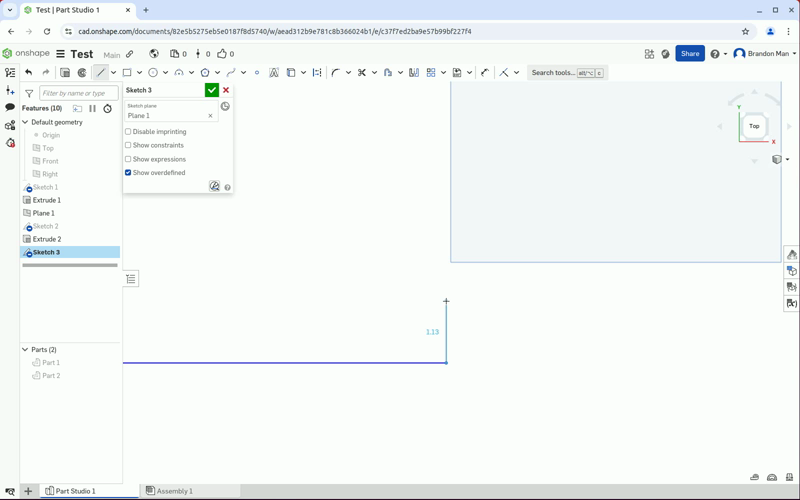
scroll(-6)
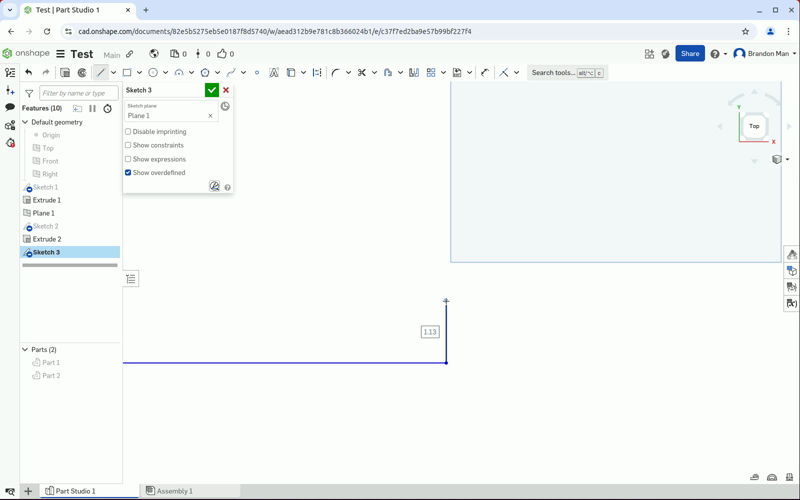
scroll(-6)
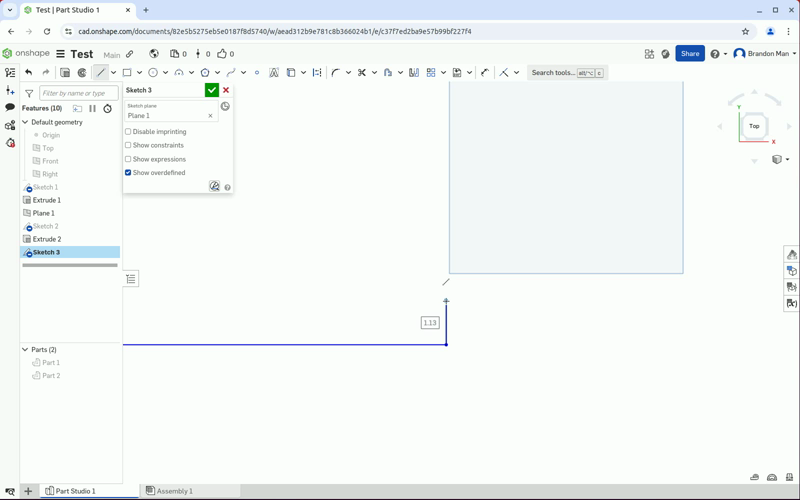
scroll(-6)
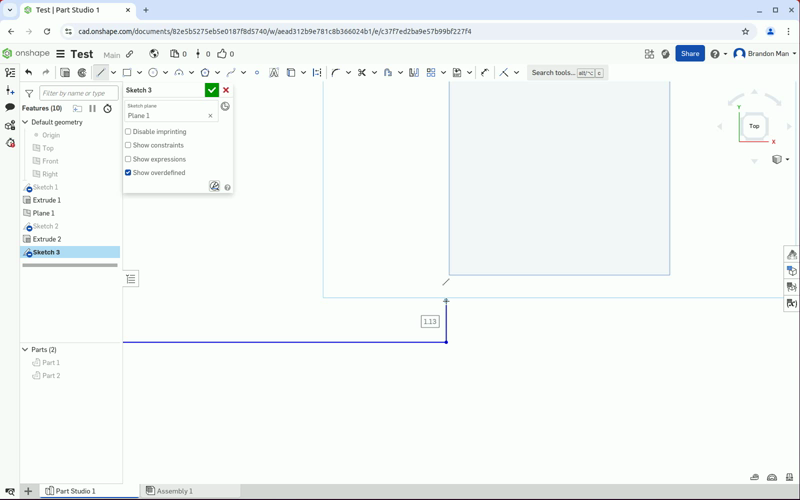
scroll(-6)
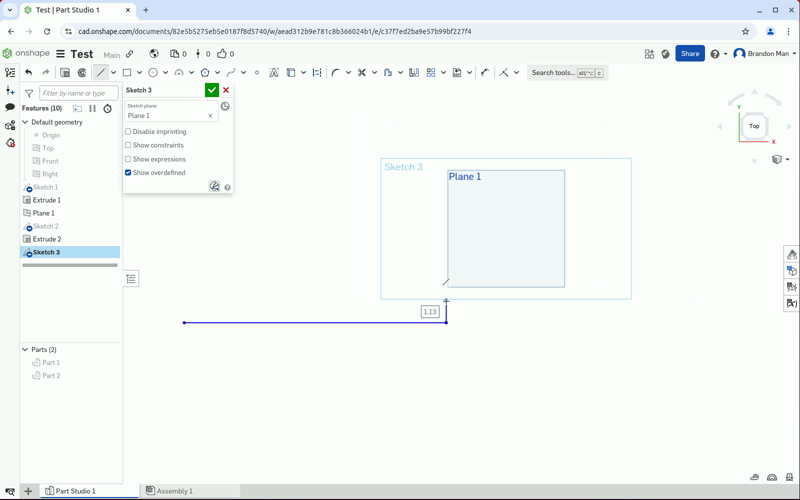
scroll(-6)
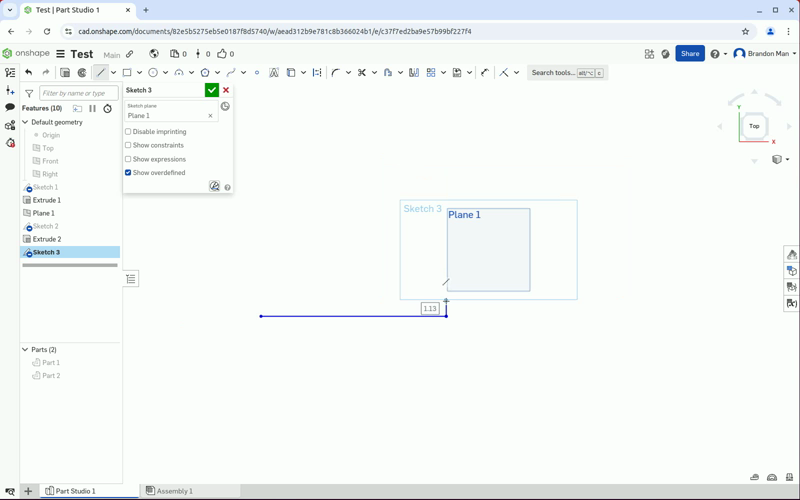
scroll(-6)
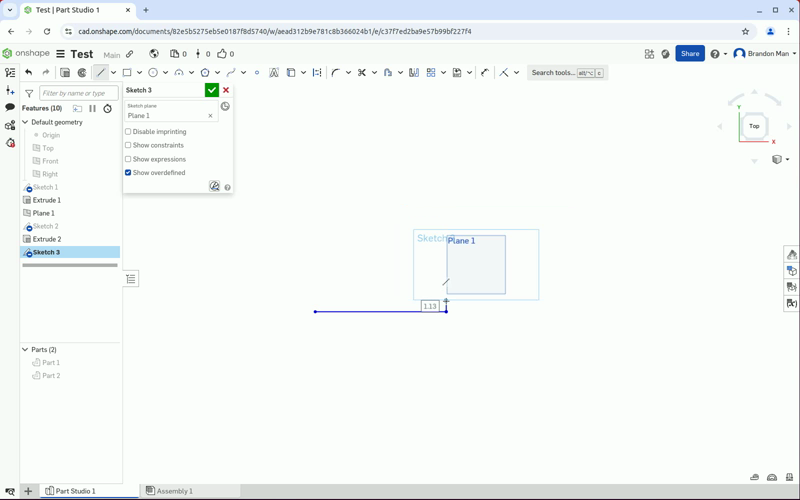
scroll(-6)
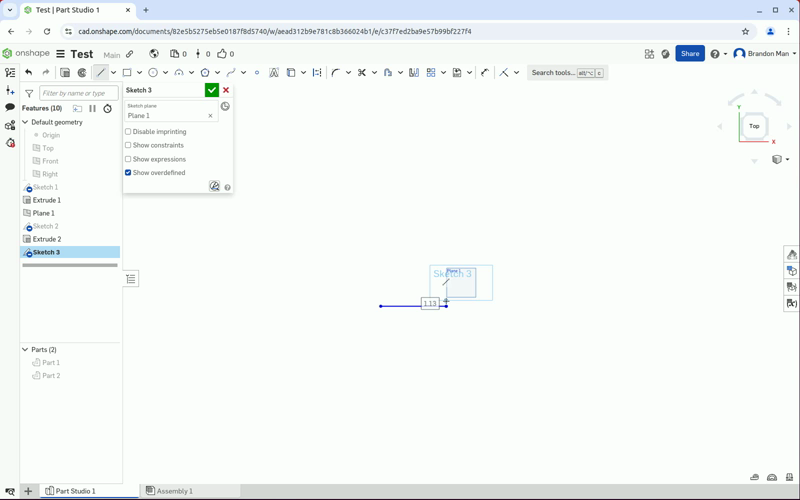
key_up(shift)
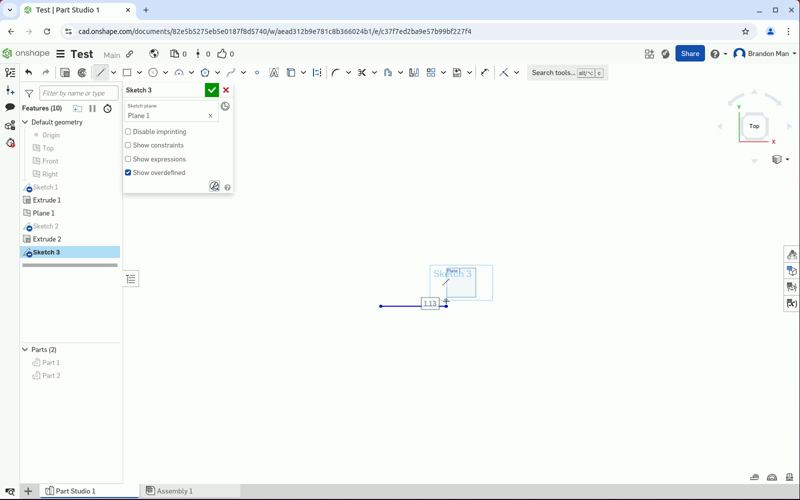
key_down(shift)
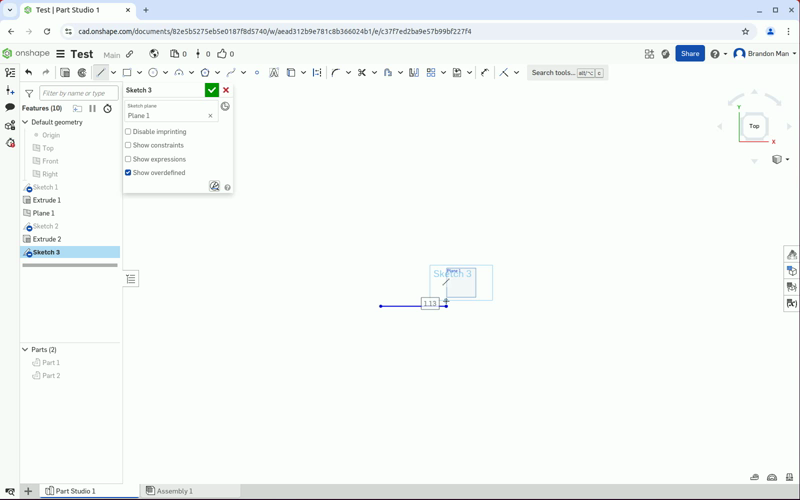
mouse_move(380, 300)
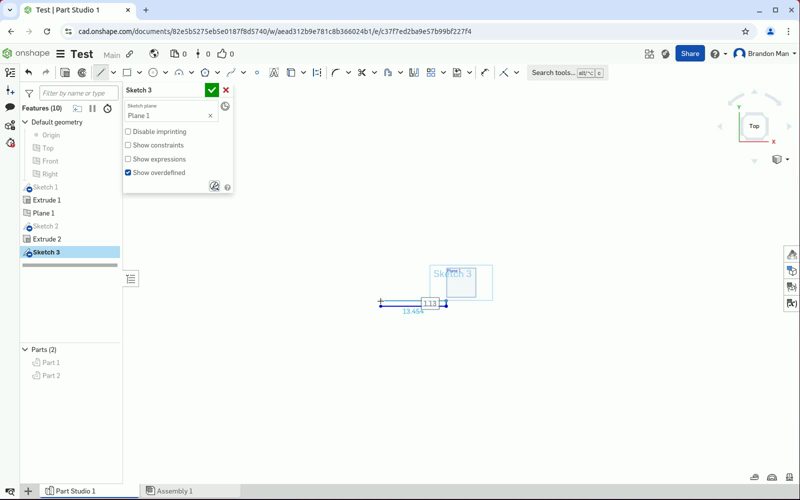
click(380, 300)
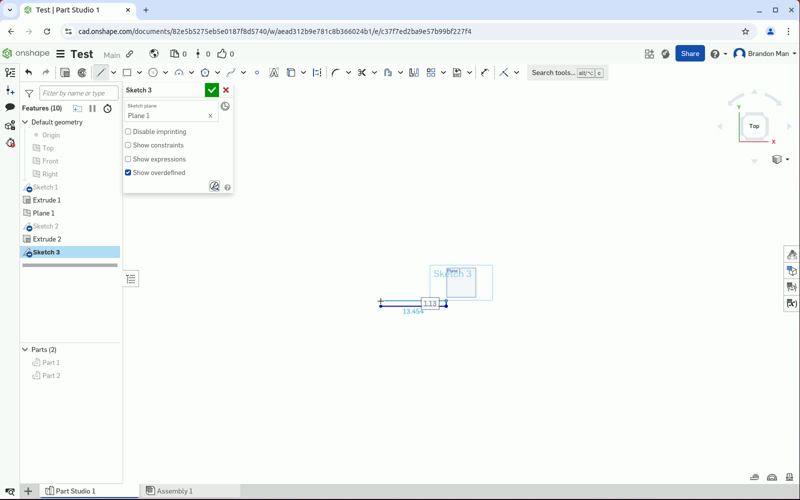
key_up(shift)
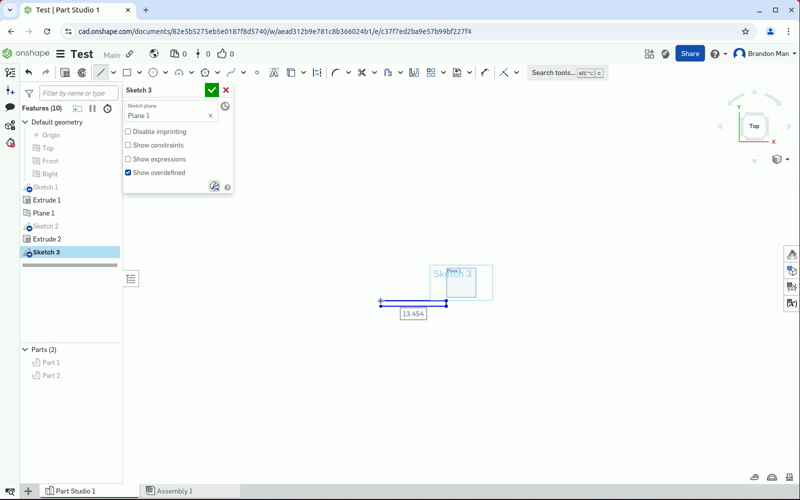
mouse_move(410, 300)
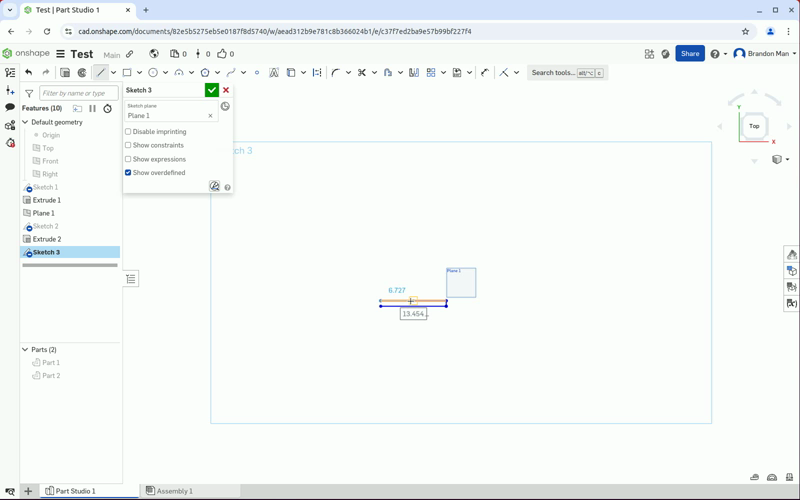
key_down(shift)
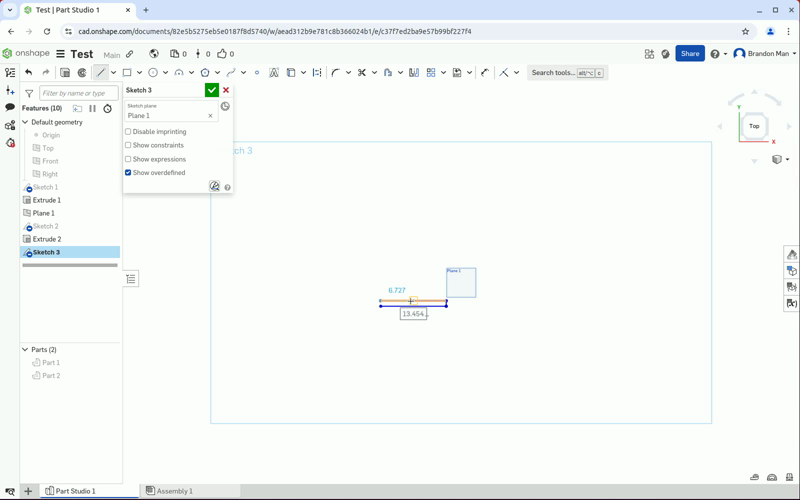
mouse_move(380, 306)
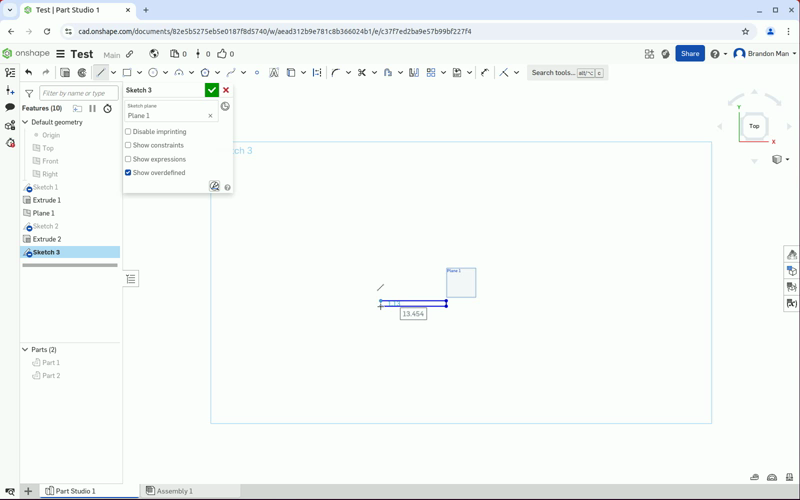
scroll(6)
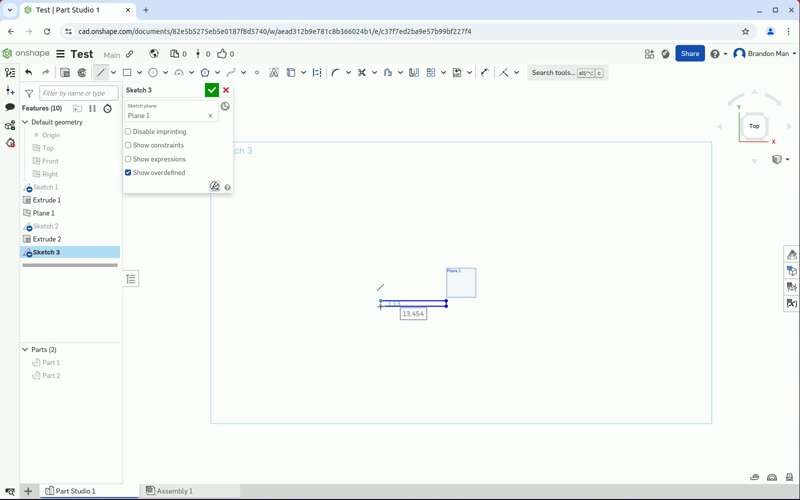
scroll(6)
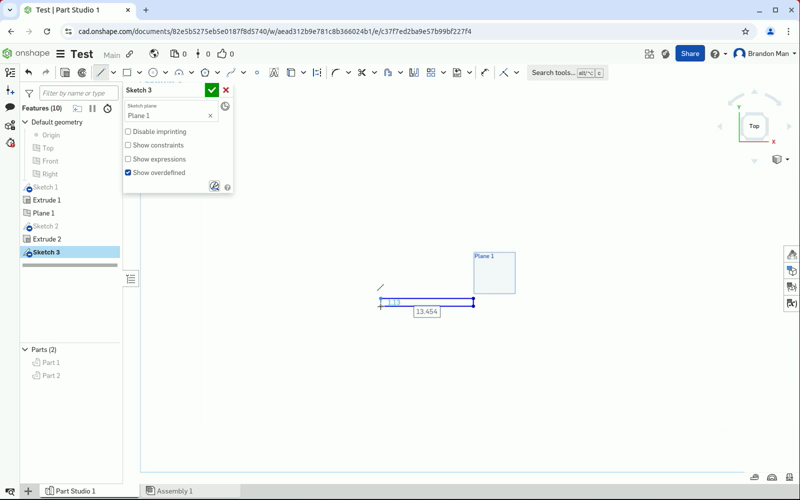
scroll(6)
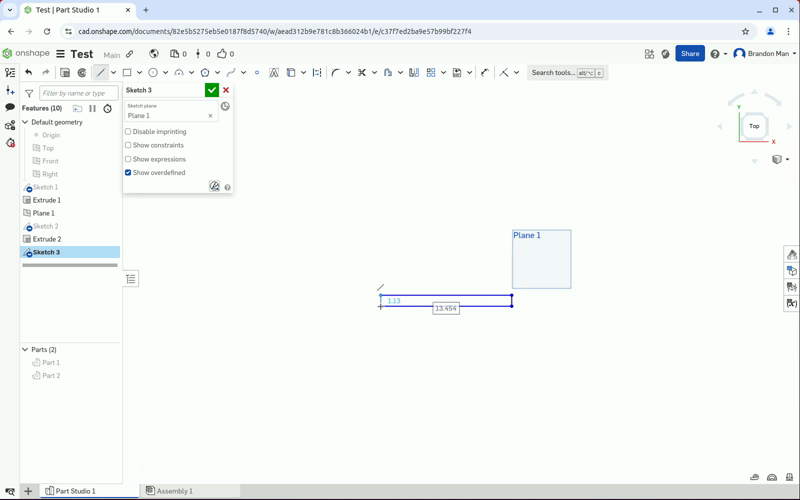
scroll(6)
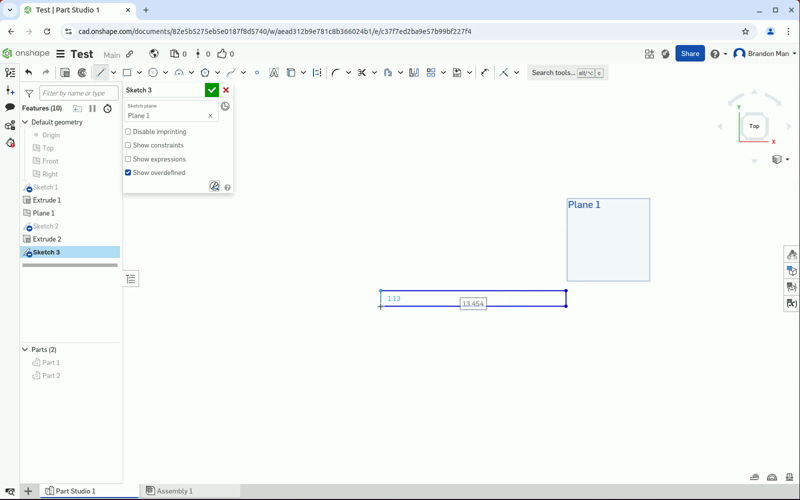
scroll(6)
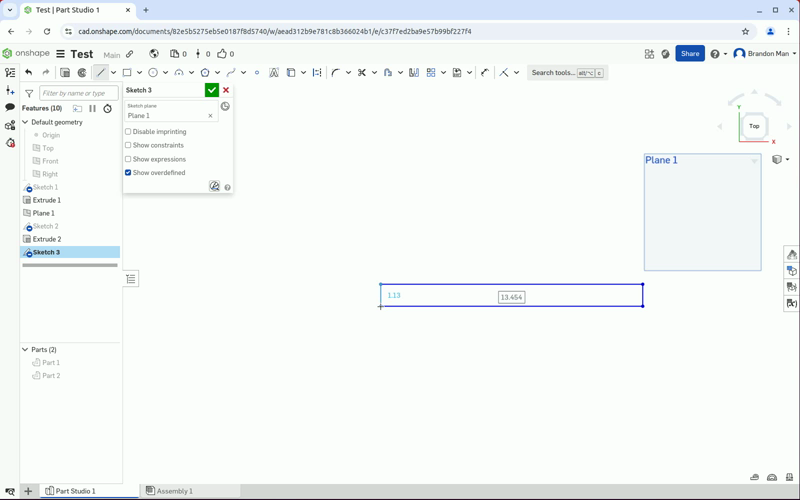
scroll(6)
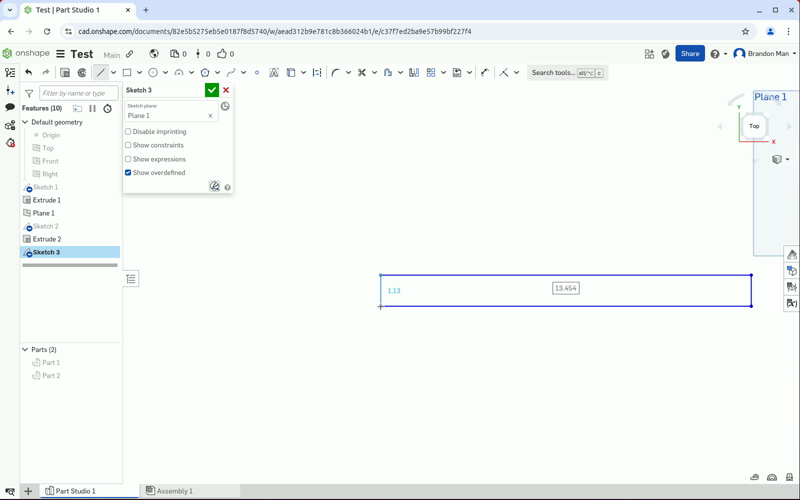
scroll(6)
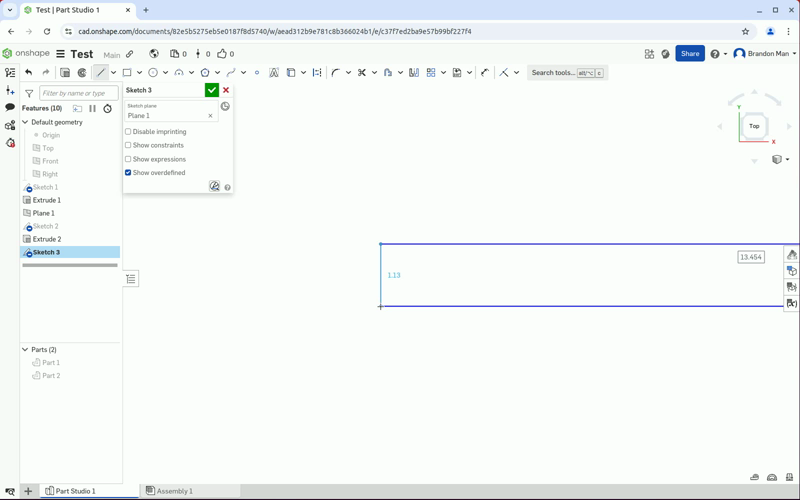
key_up(shift)
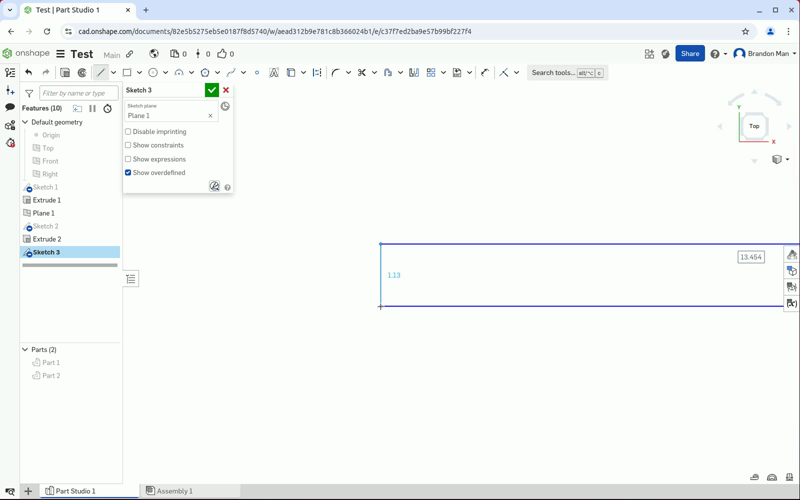
click(380, 306)
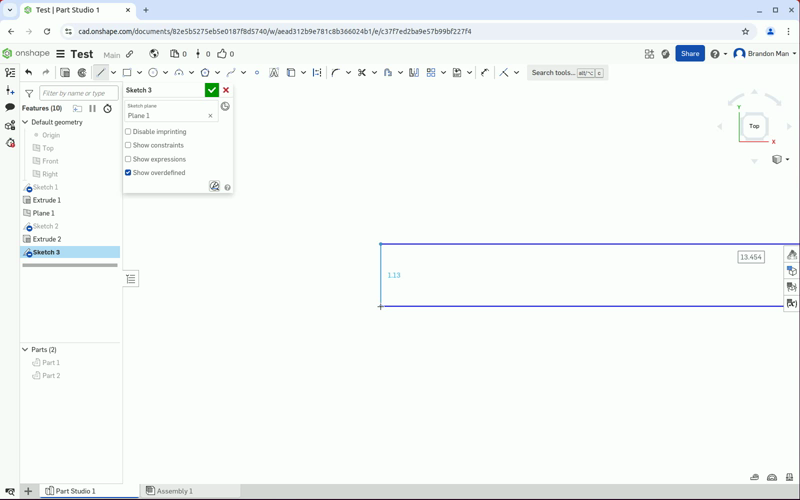
scroll(-6)
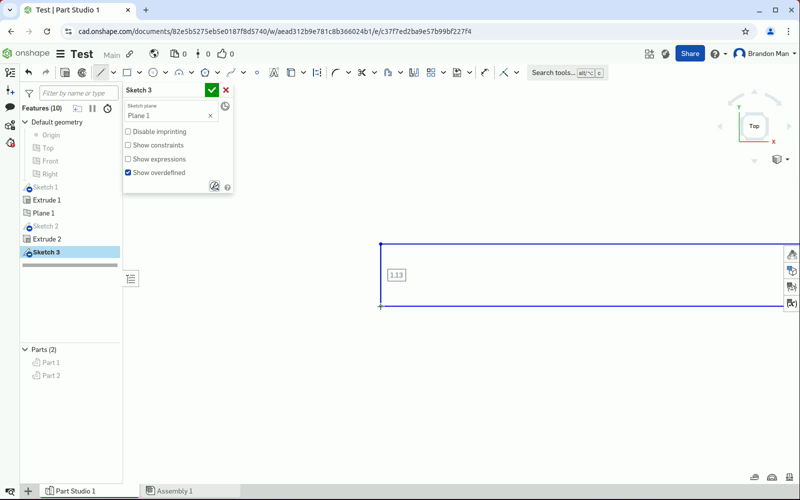
scroll(-6)
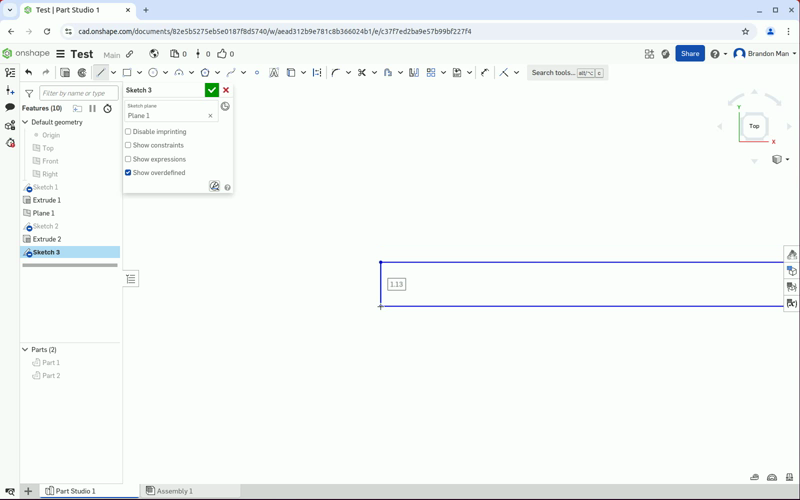
scroll(-6)
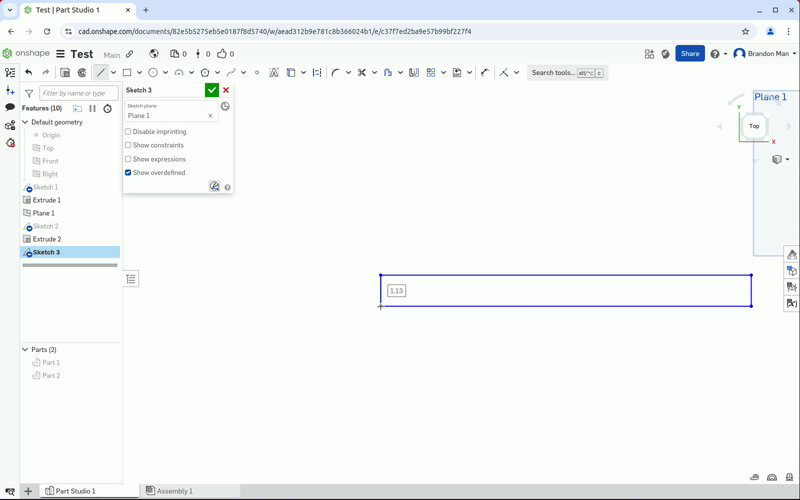
scroll(-6)
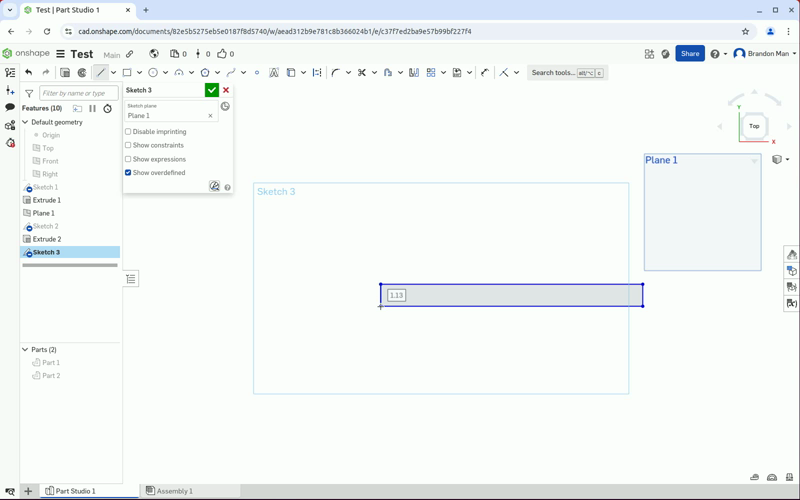
scroll(-6)
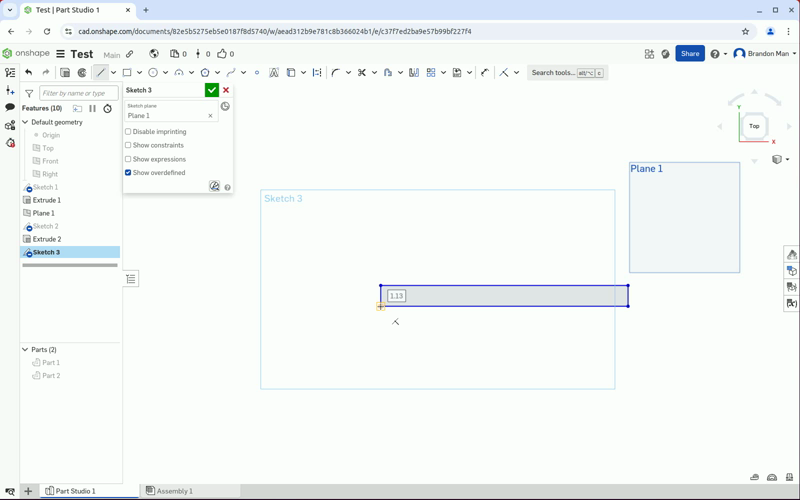
scroll(-6)
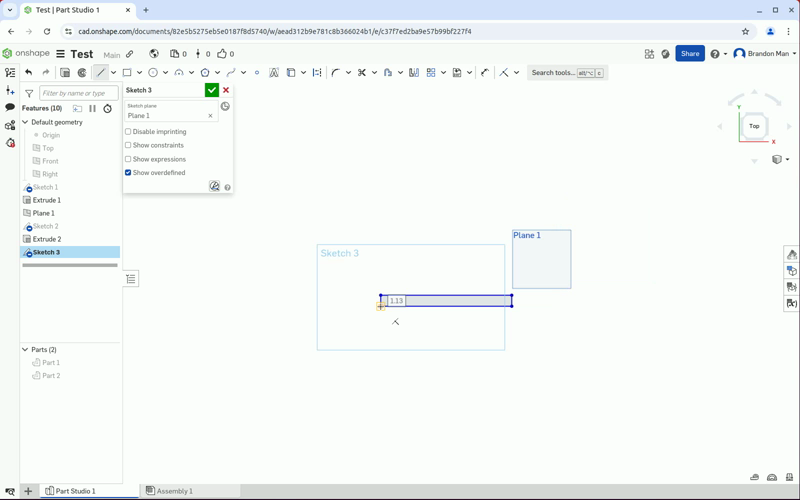
scroll(-6)
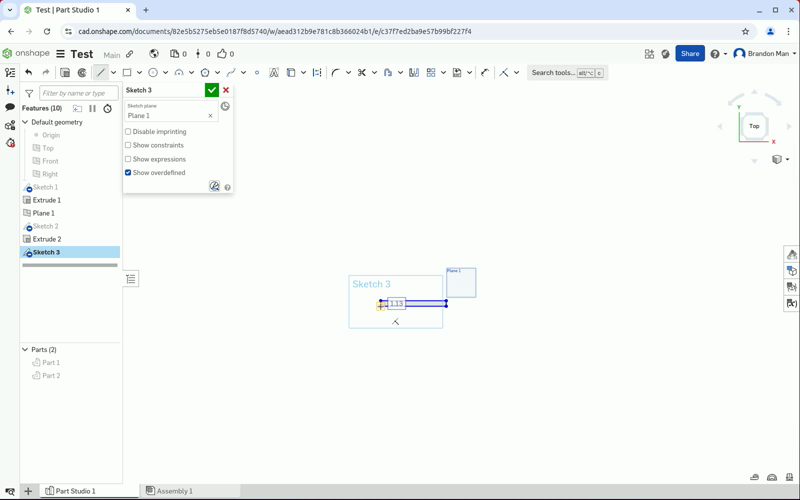
key(esc)
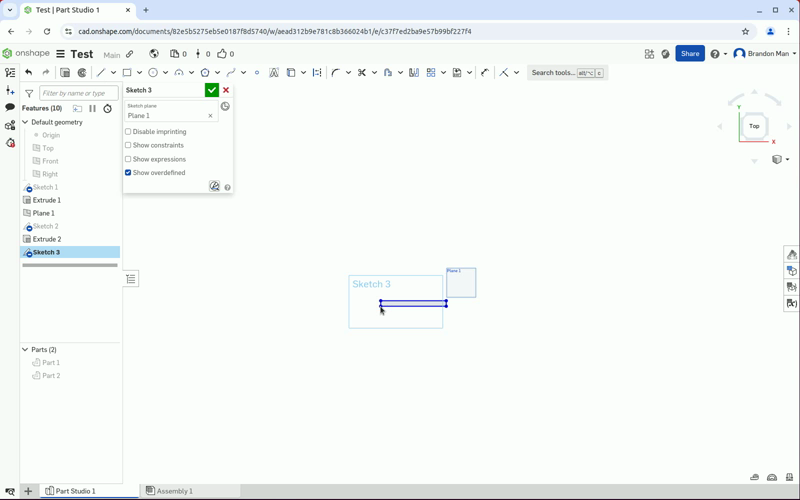
mouse_move(427, 304)
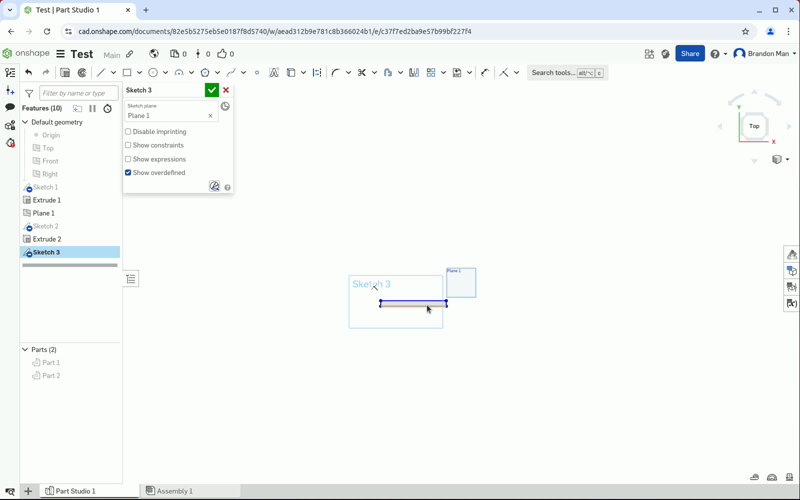
scroll(6)
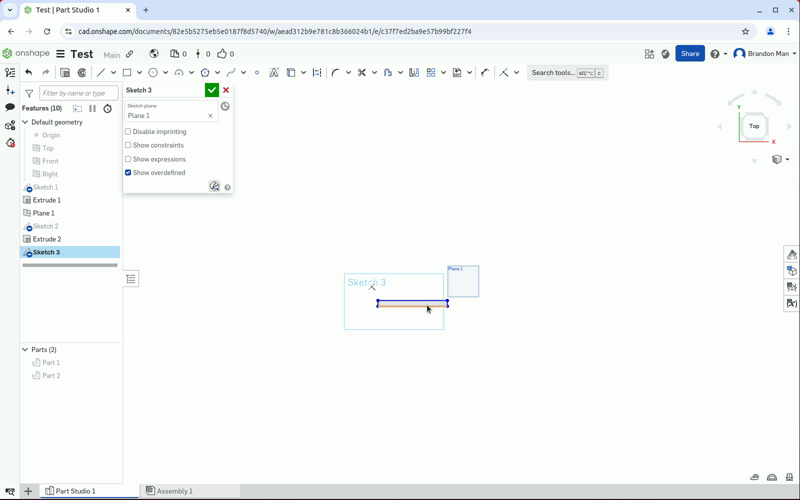
scroll(6)
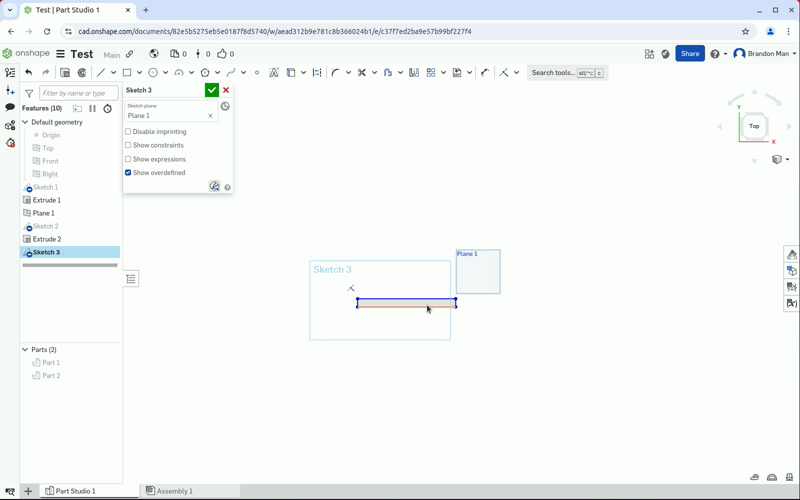
scroll(6)
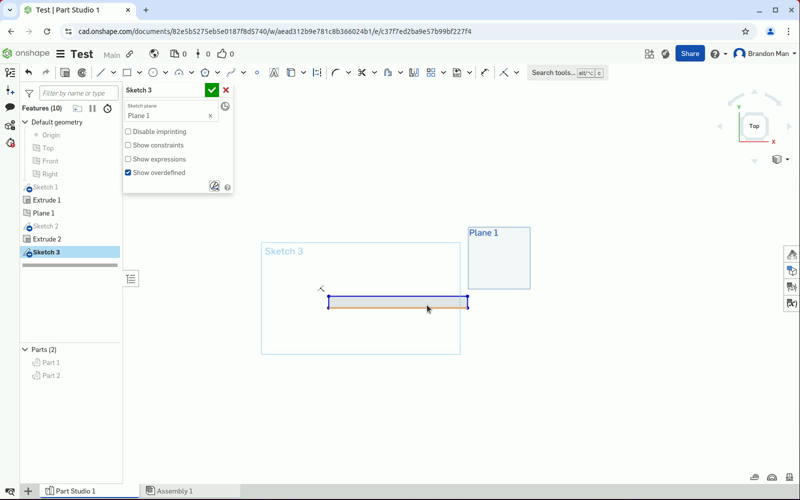
scroll(6)
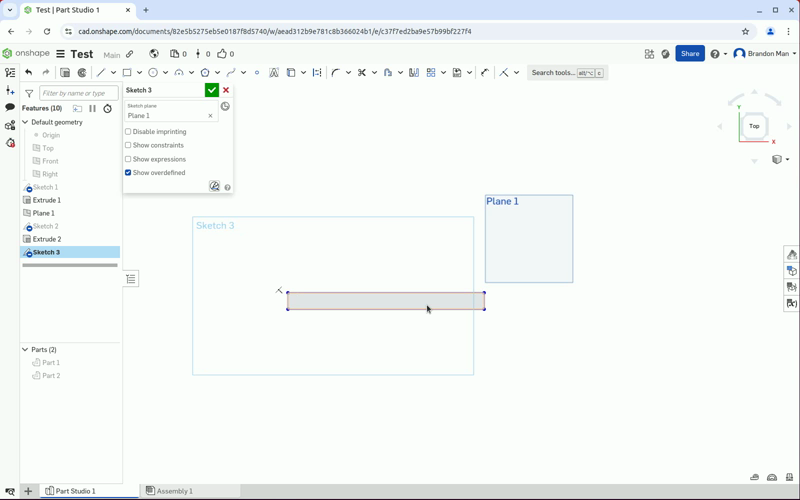
scroll(6)
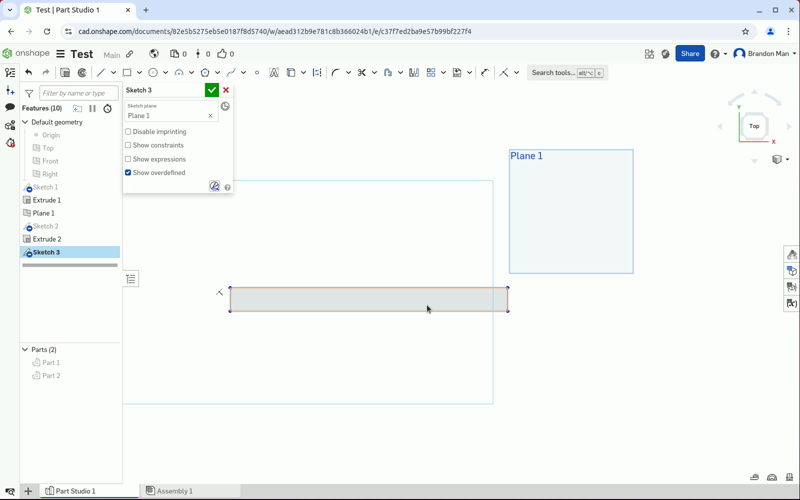
scroll(6)
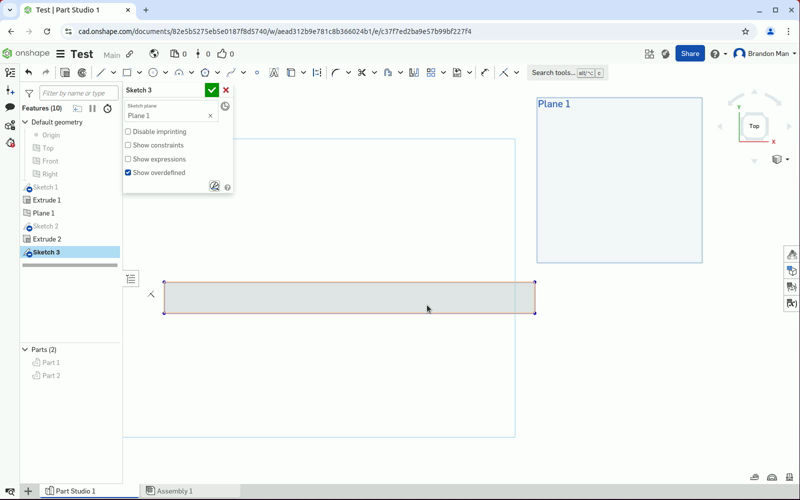
scroll(6)
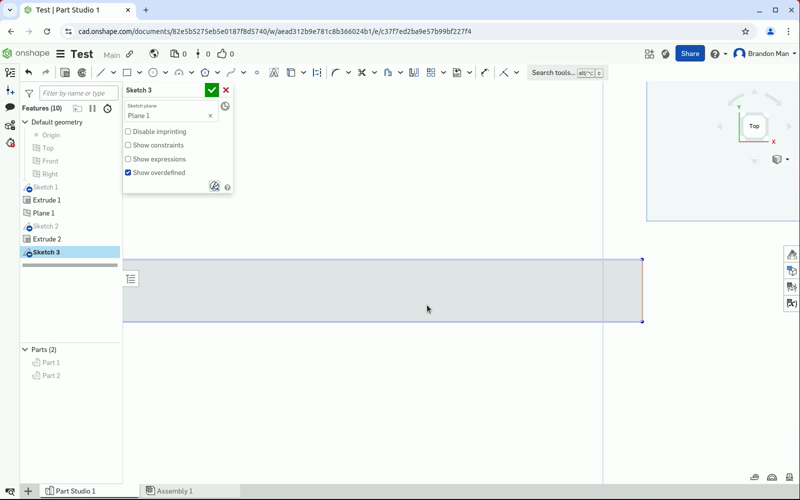
click(427, 304)
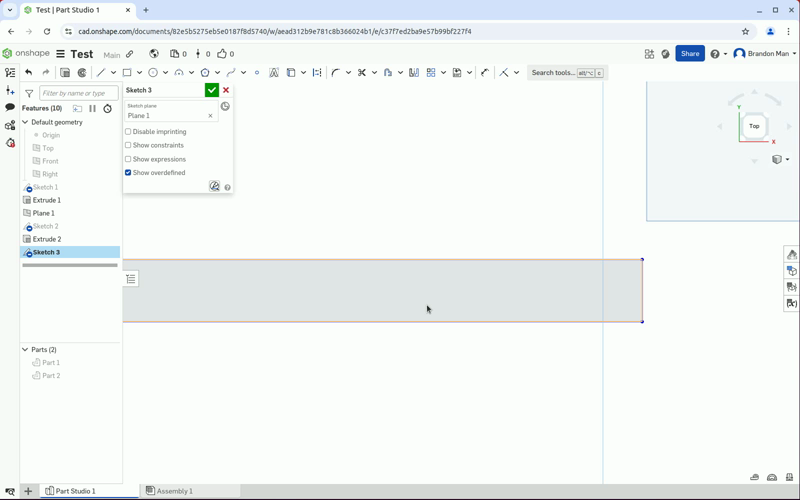
scroll(-6)
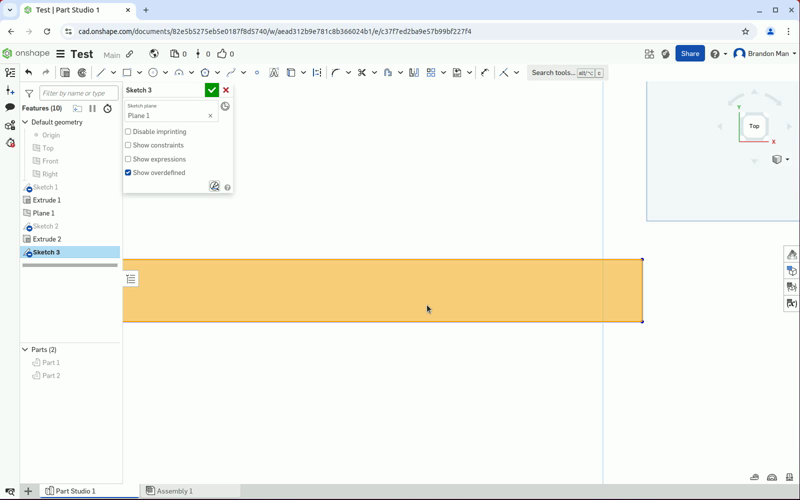
scroll(-6)
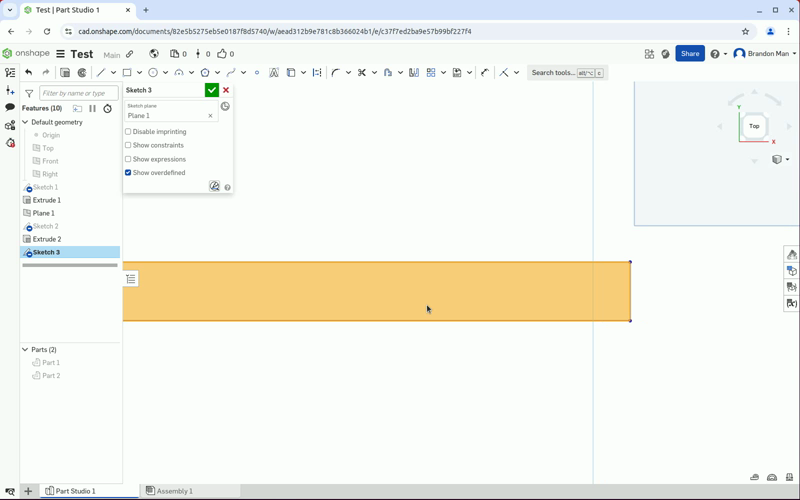
scroll(-6)
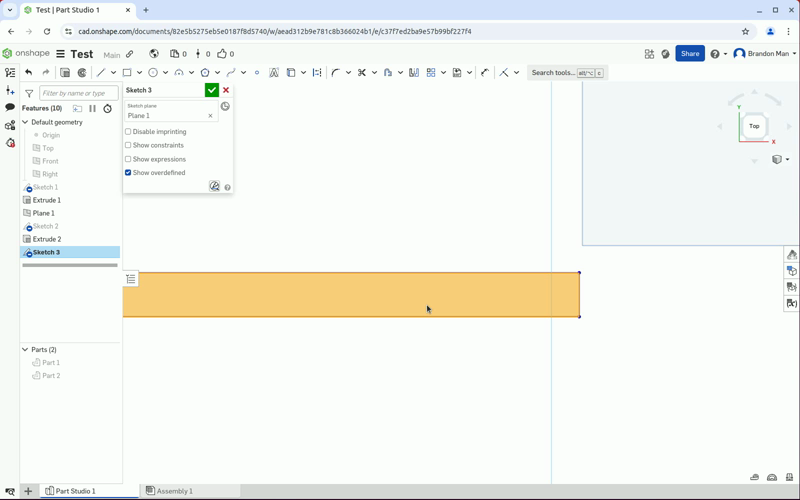
scroll(-6)
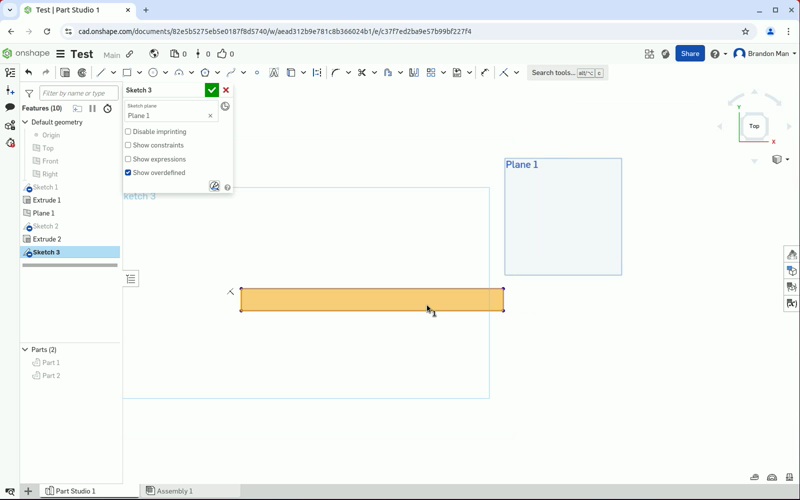
scroll(-6)
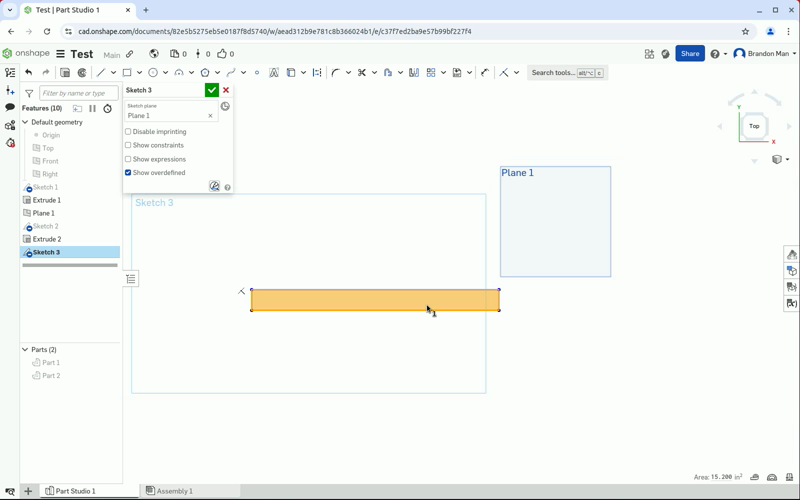
scroll(-6)
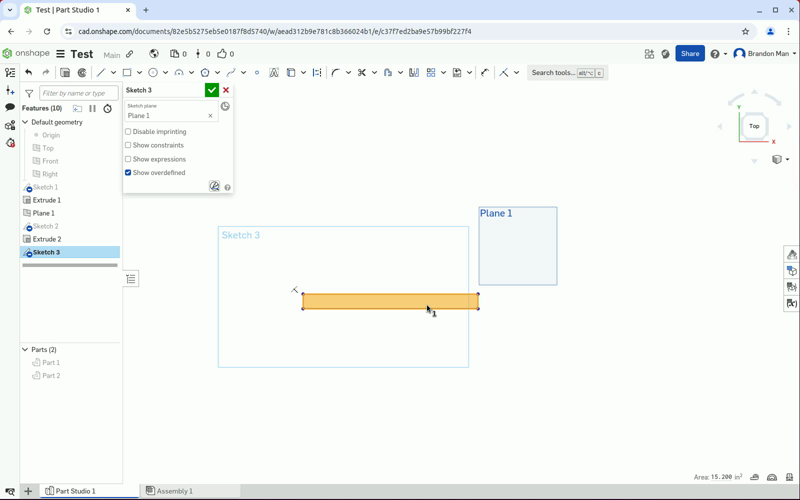
scroll(-6)
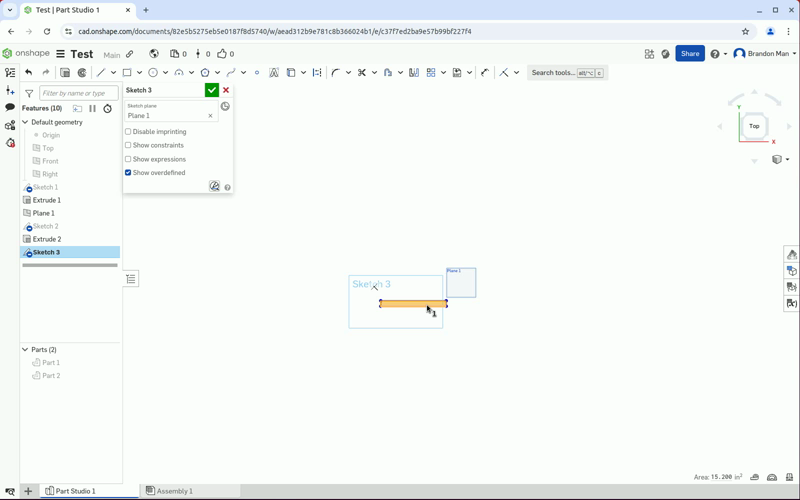
mouse_move(73, 352)
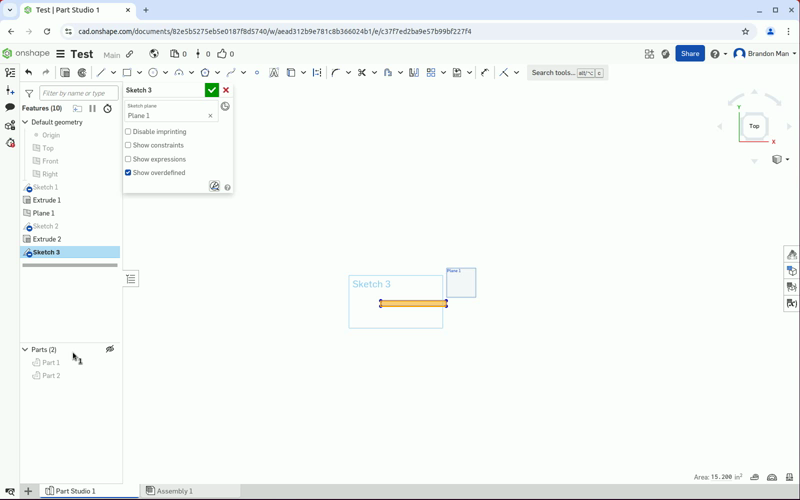
key(shift+y)
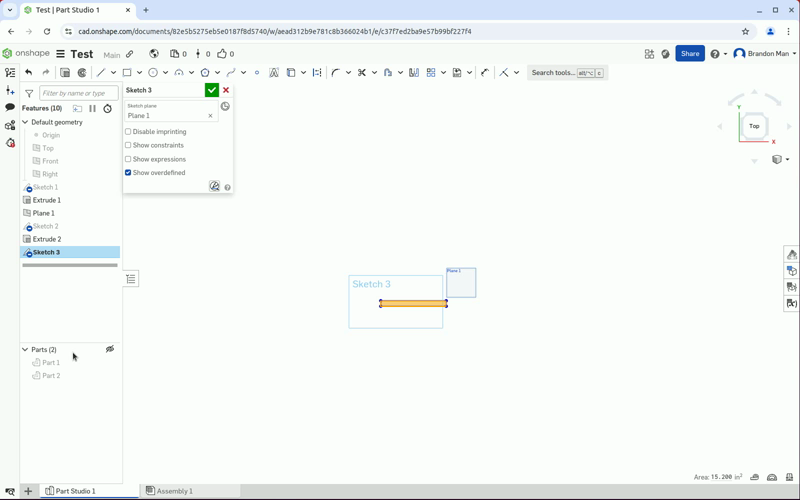
key(shift+e)
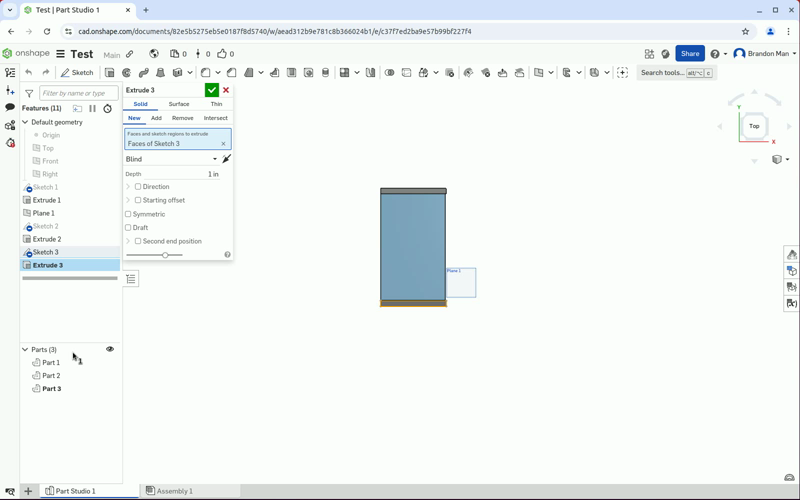
mouse_move(143, 106)
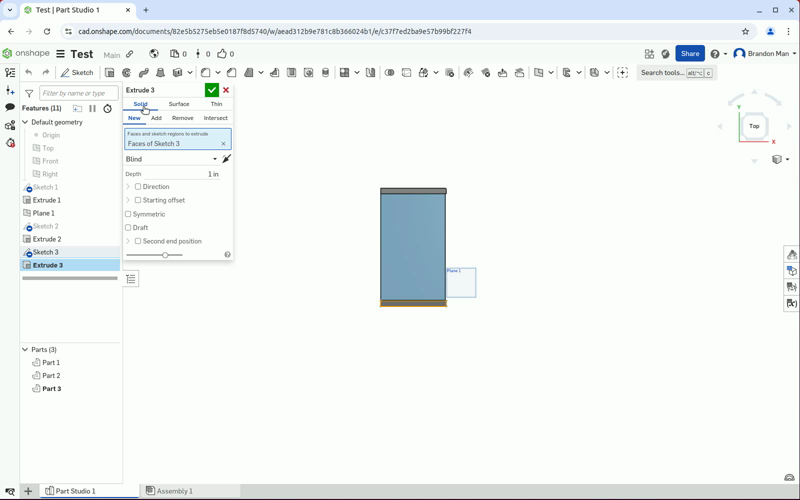
click(143, 106)
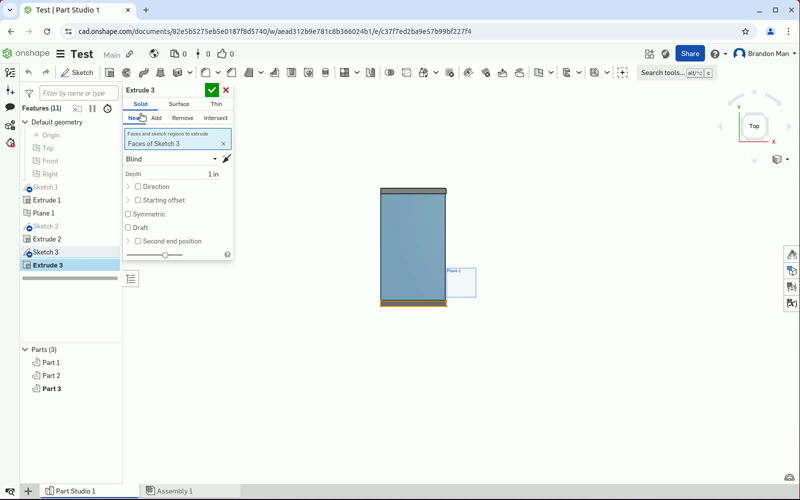
mouse_move(137, 120)
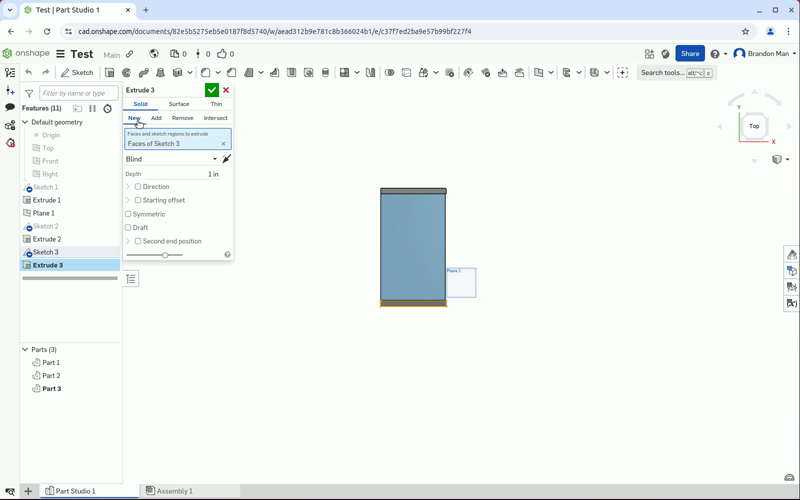
click(137, 120)
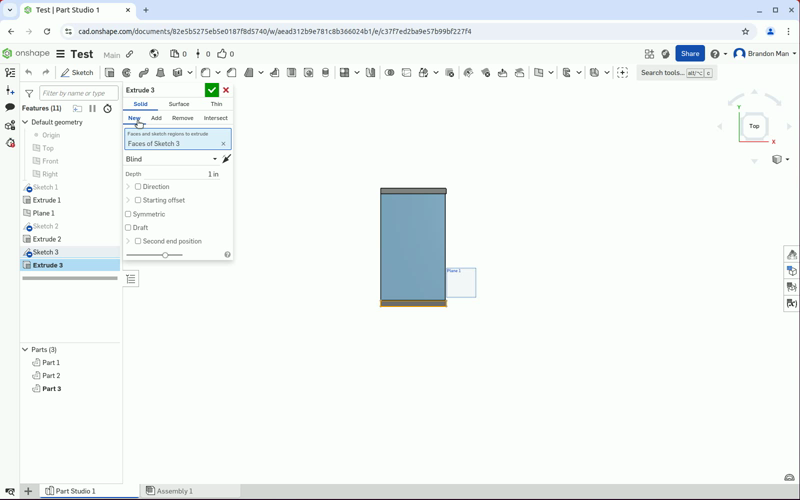
key(tab, 4)
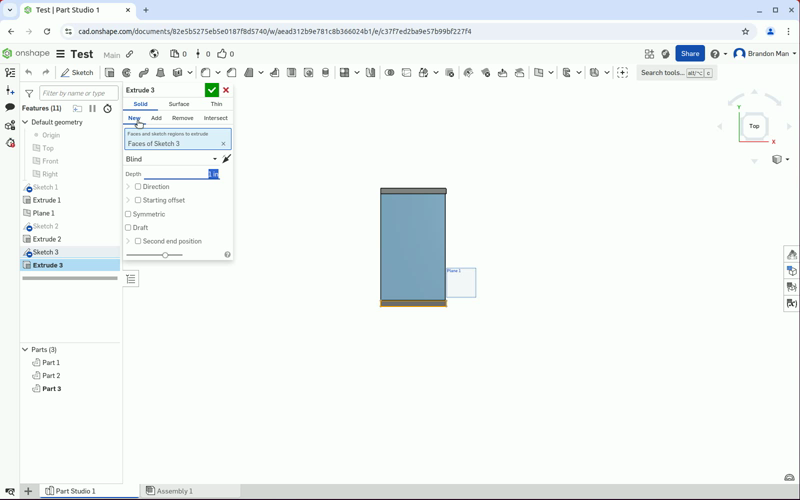
text(4.333)
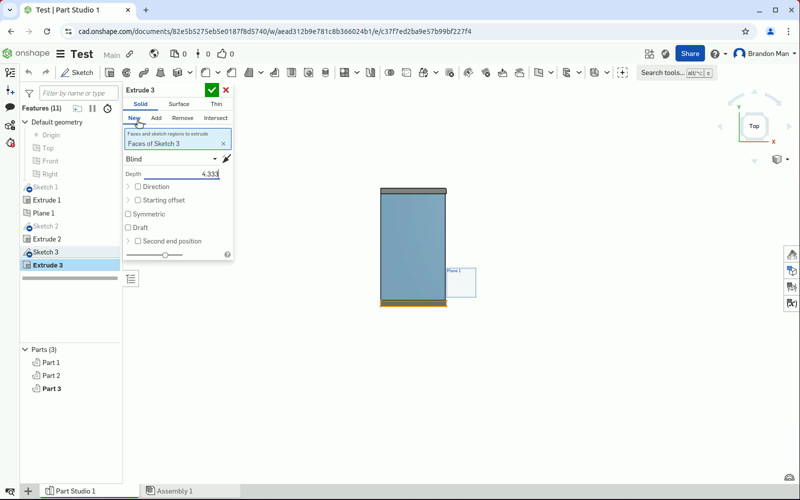
key(enter)
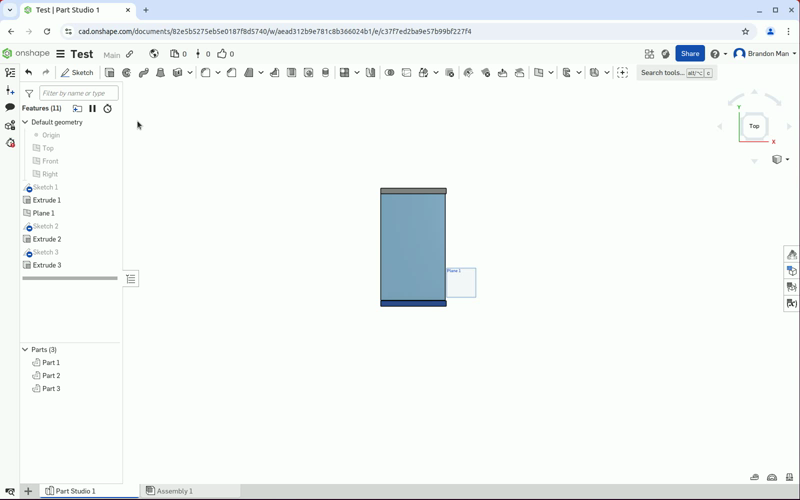
key(shift+h)
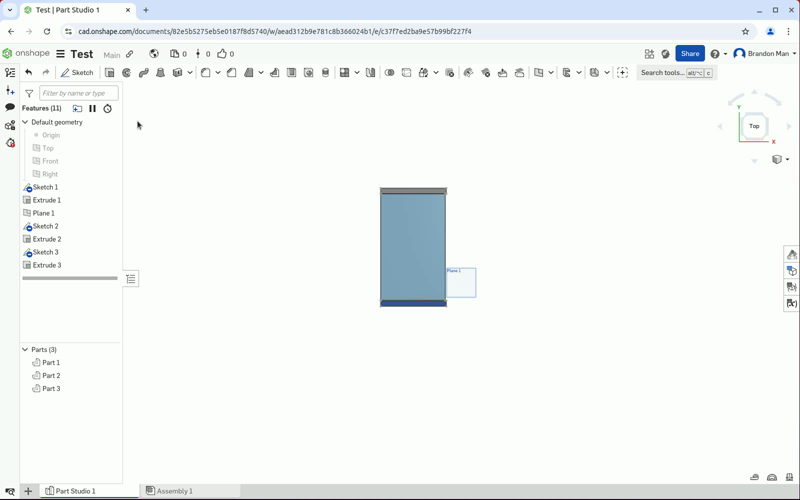
key(shift+h)
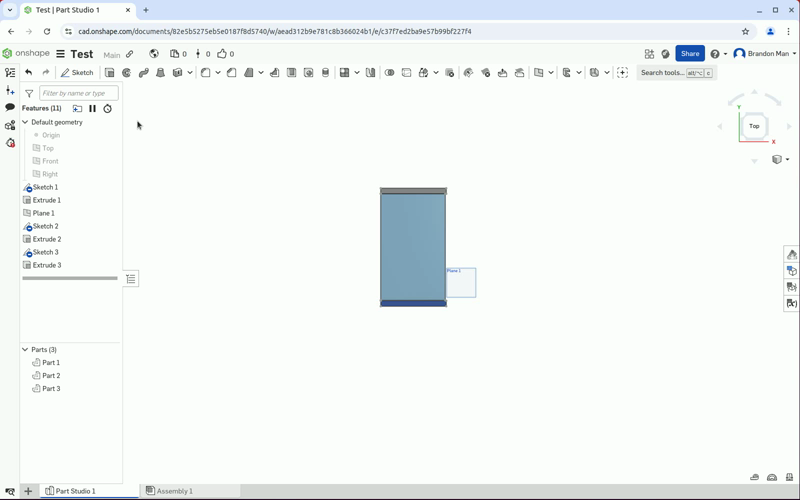
key(shift+7)
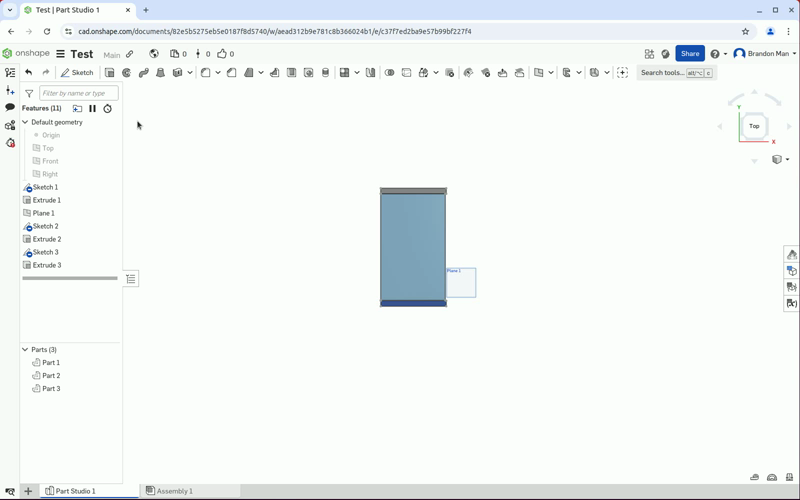
key(up, 3)
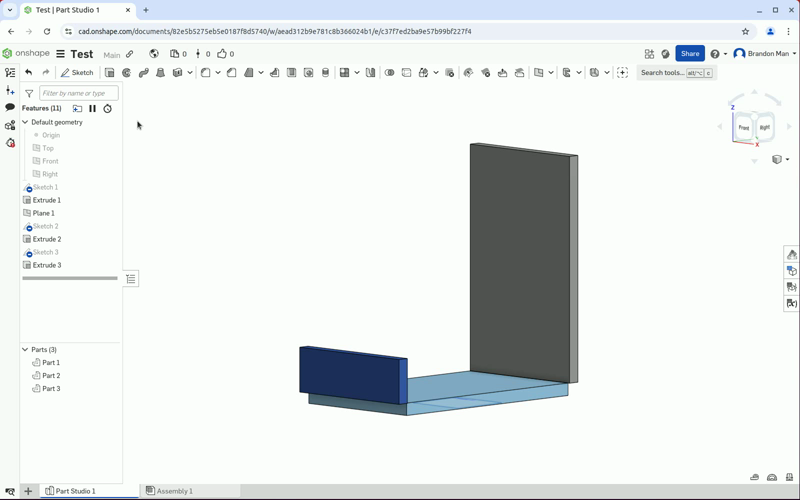
key(left, 3)
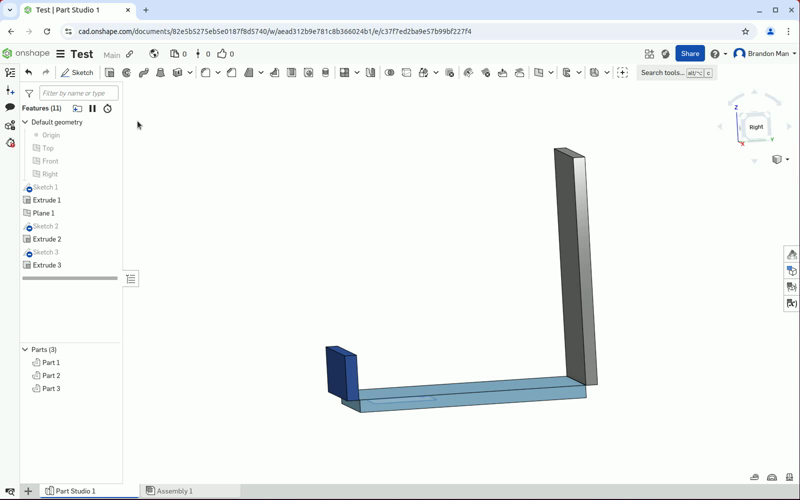
key(right, 3)
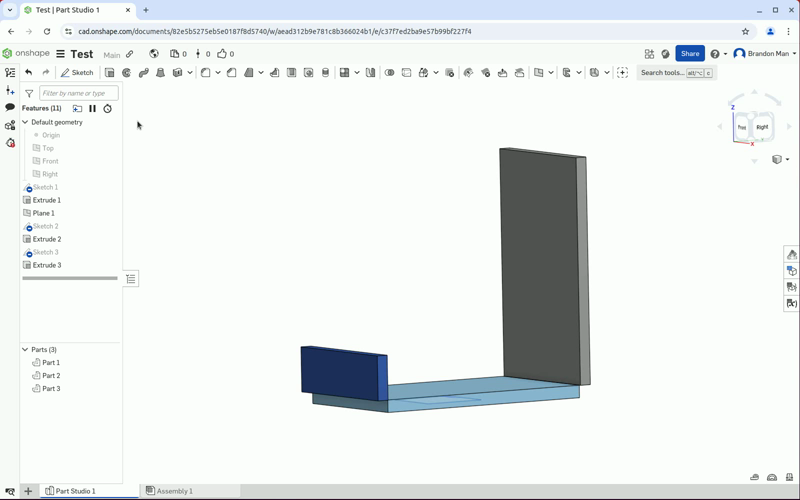
key(down, 3)
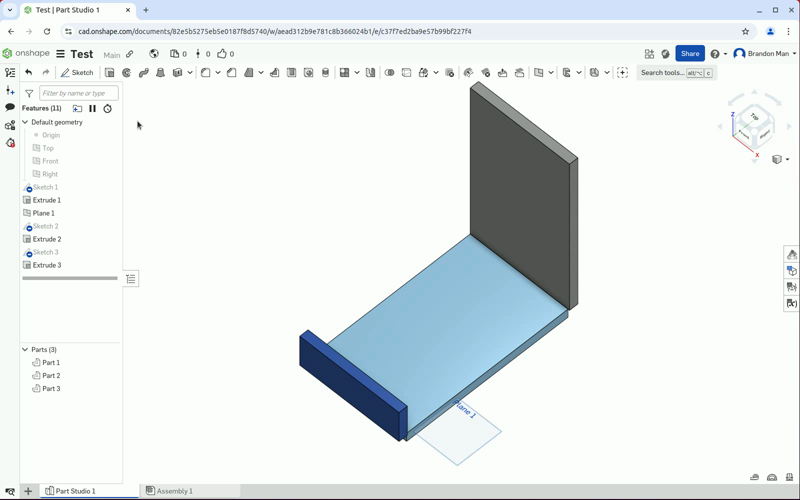
mouse_move(73, 189)
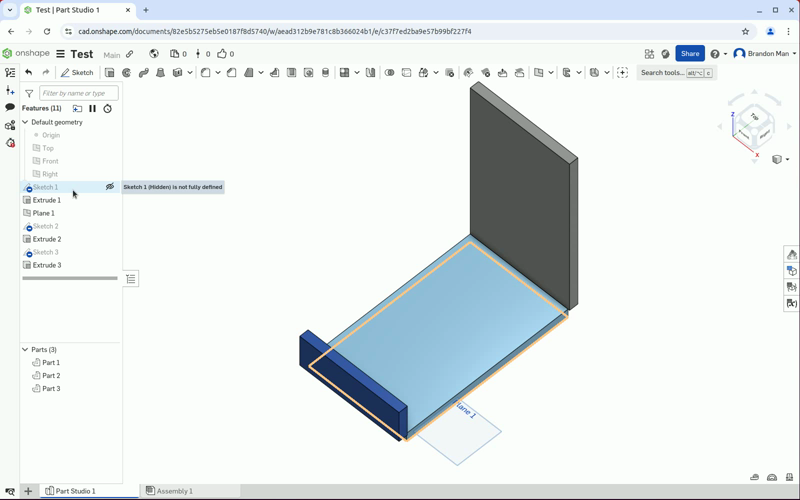
click(73, 189)